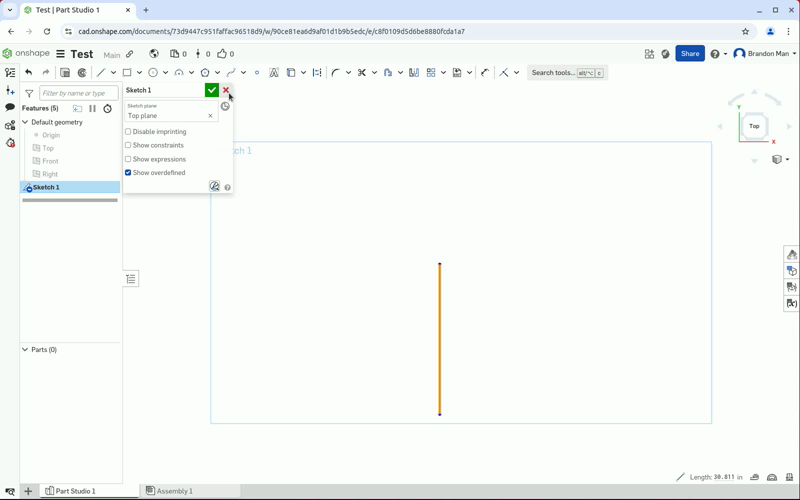
key(shift+h)
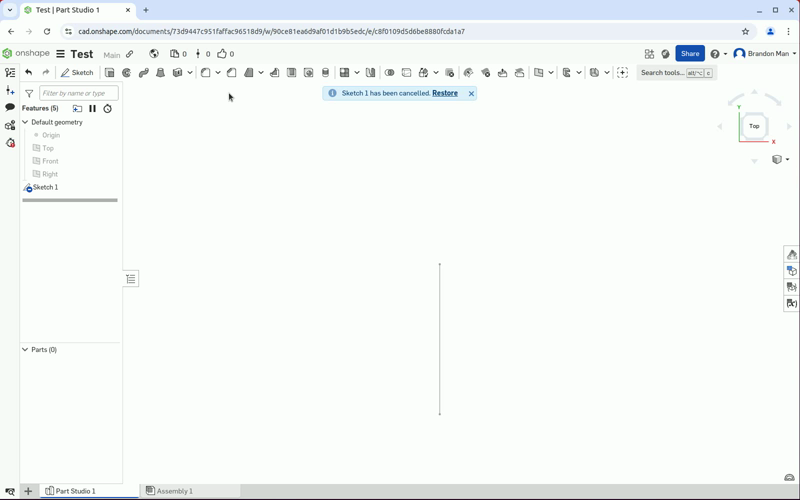
mouse_move(73, 352)
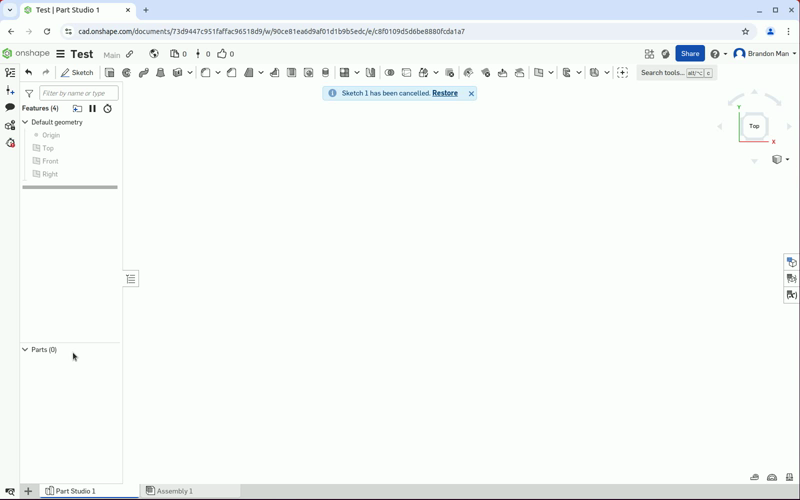
key(y)
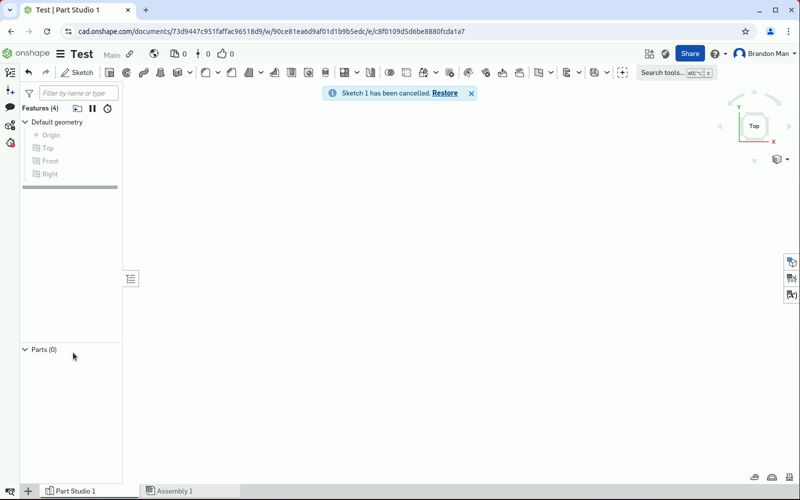
key(shift+p)
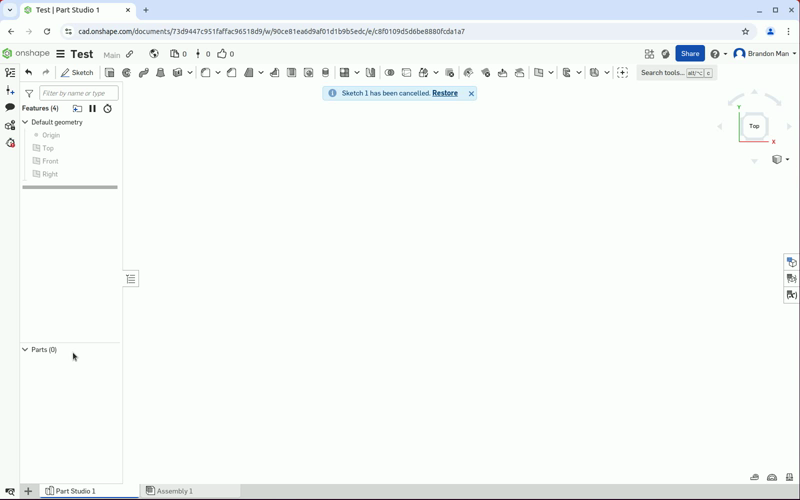
key(space)
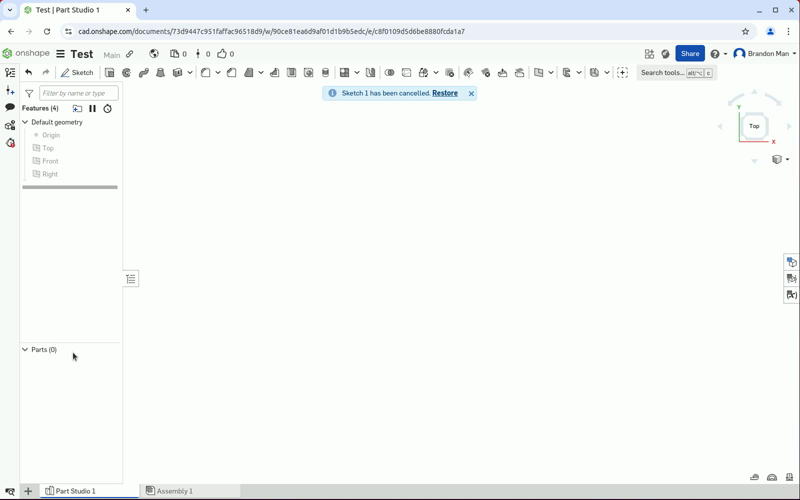
key_down(shift)
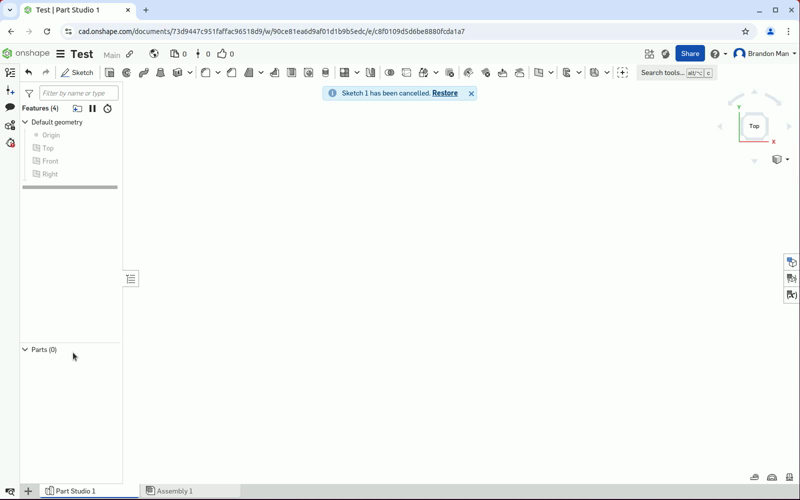
key(up)
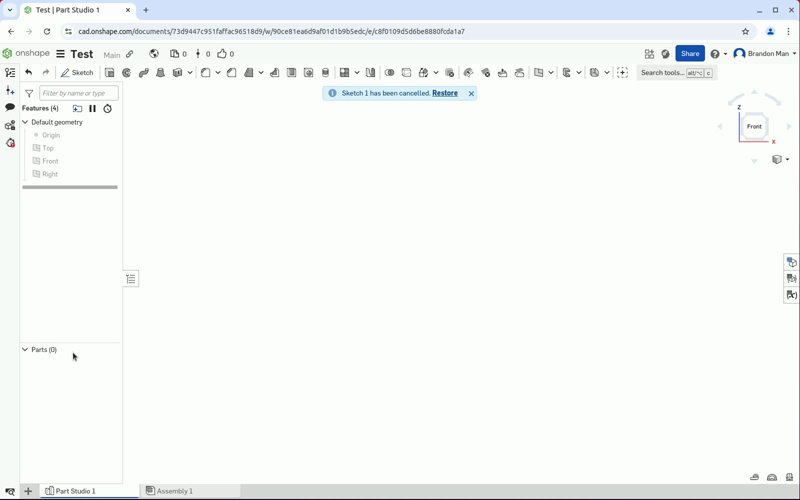
key_up(shift)
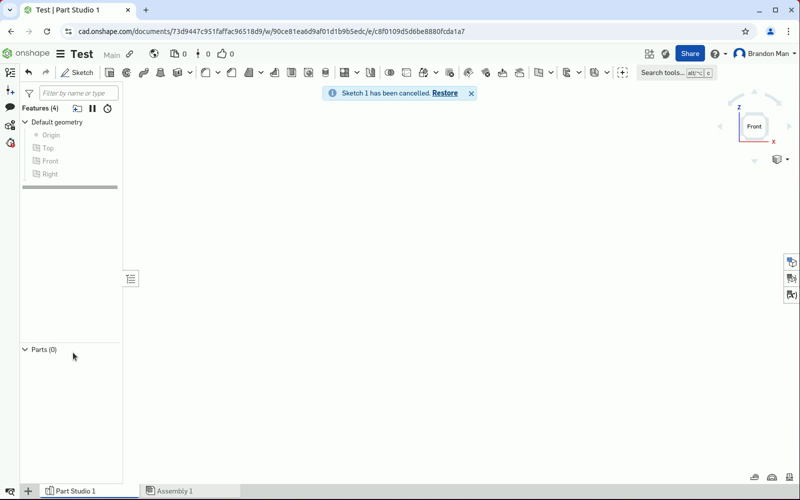
mouse_move(73, 352)
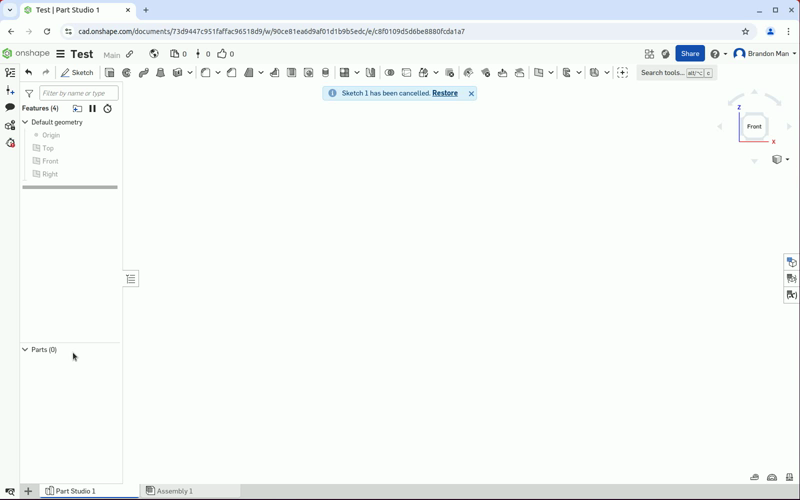
key(shift+y)
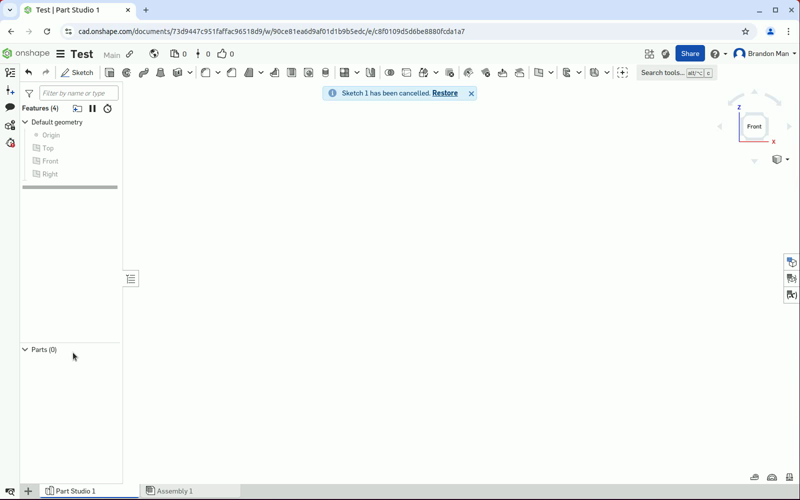
key(shift+s)
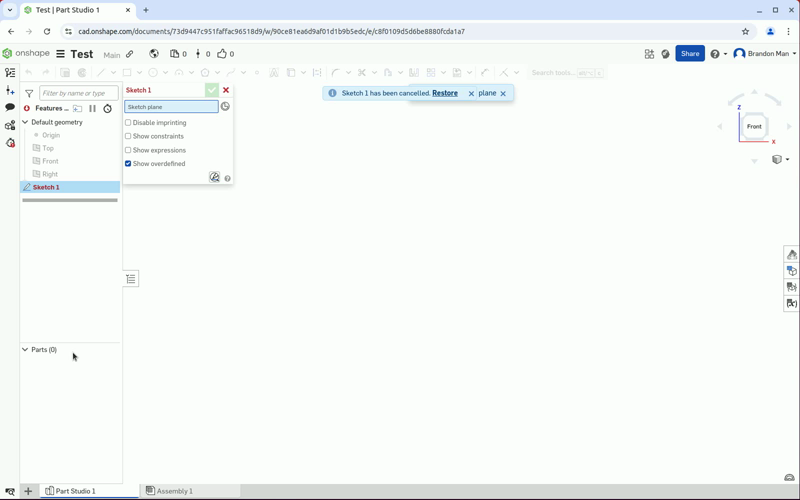
mouse_move(73, 163)
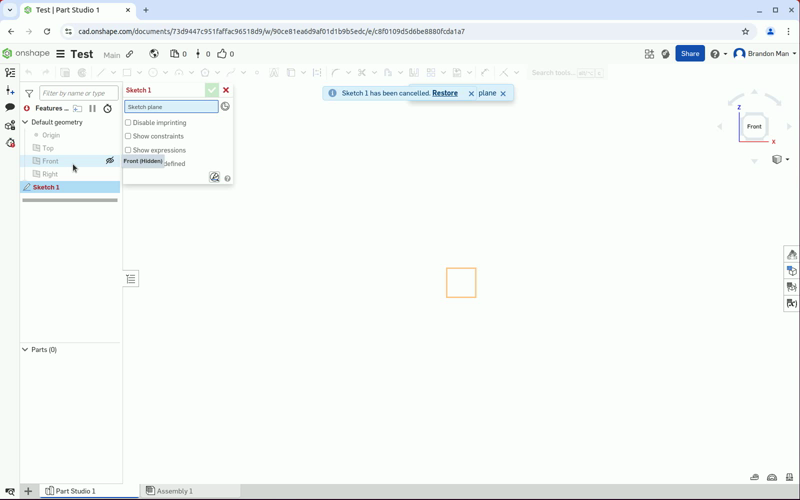
click(73, 163)
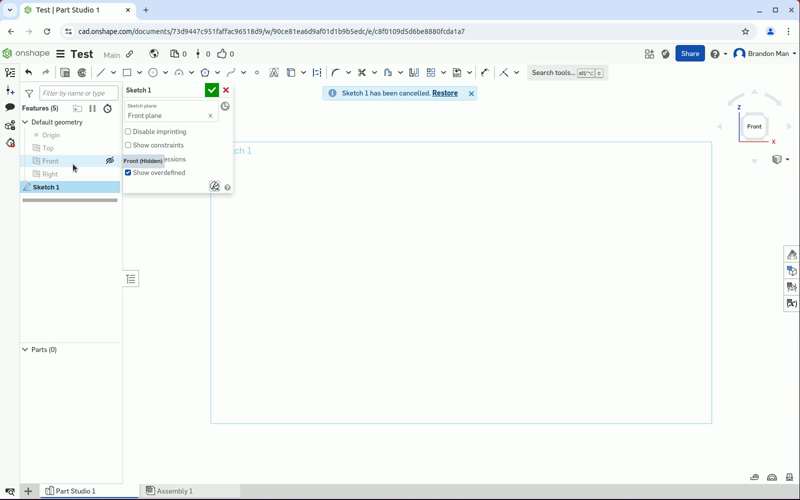
mouse_move(73, 352)
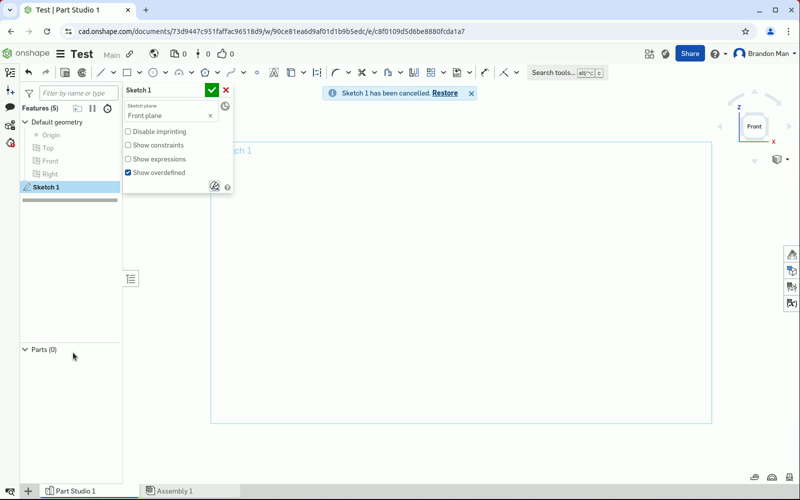
key(y)
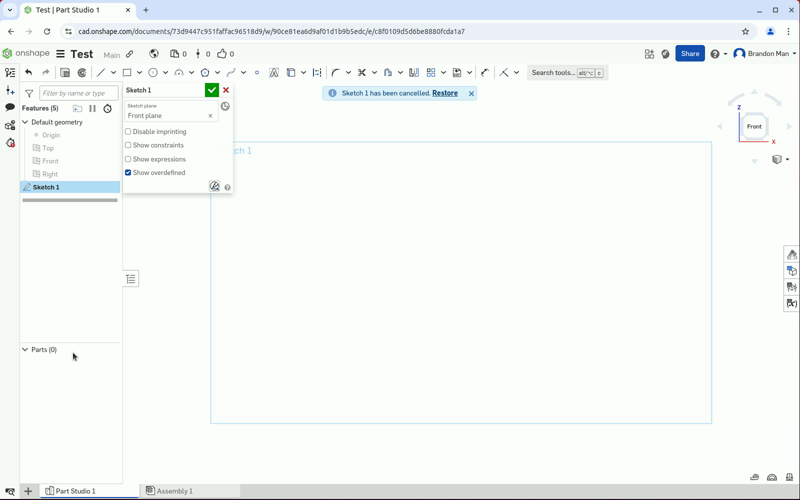
key(l)
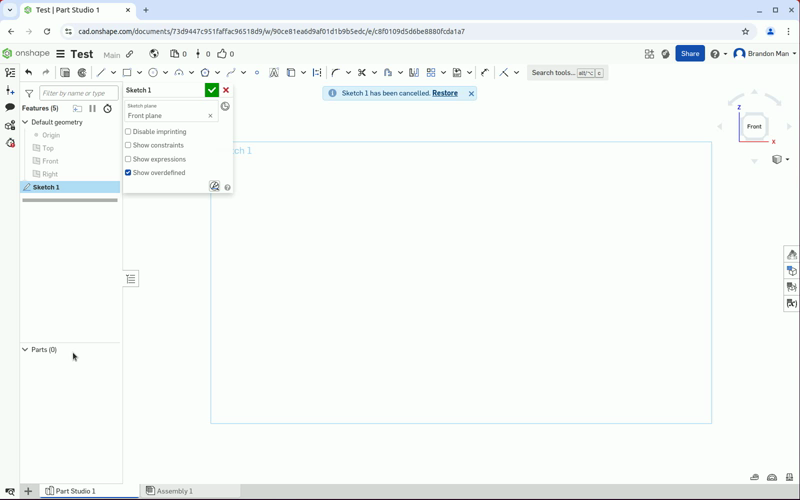
key_down(shift)
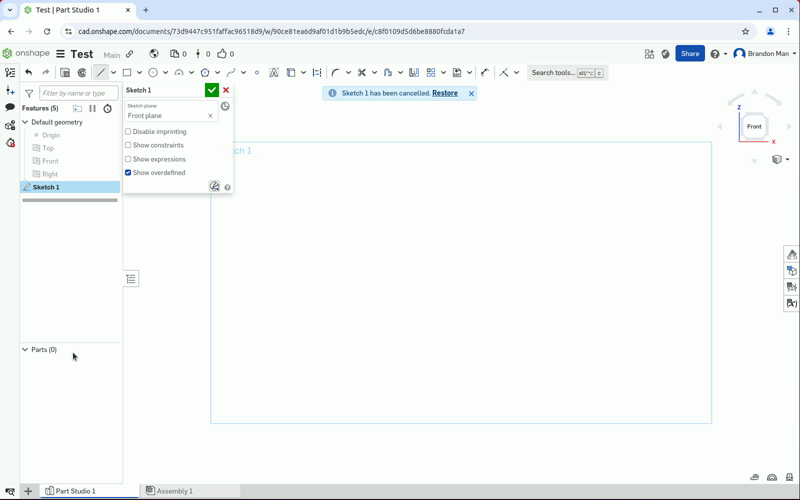
mouse_move(429, 282)
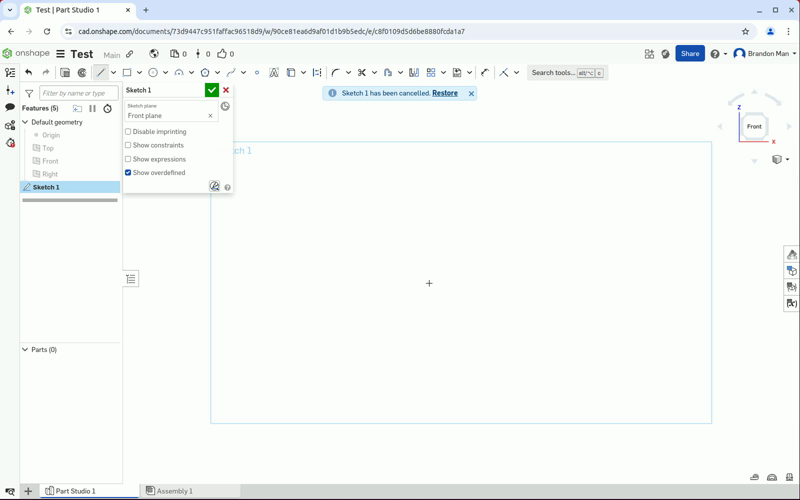
click(429, 282)
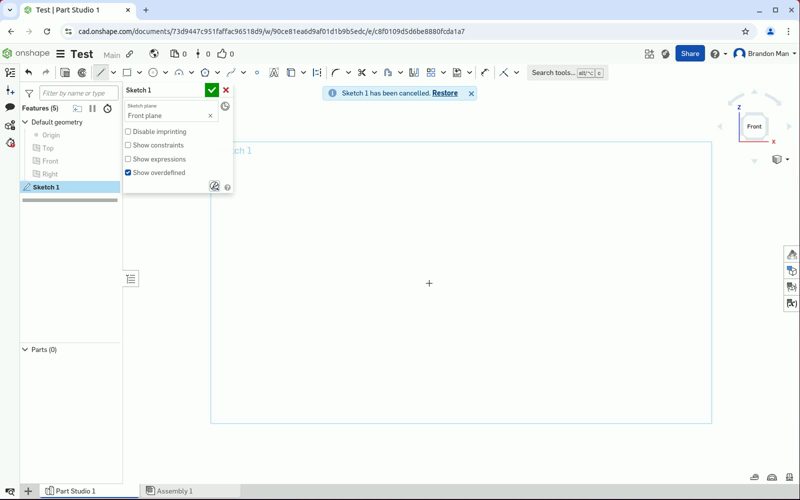
key_up(shift)
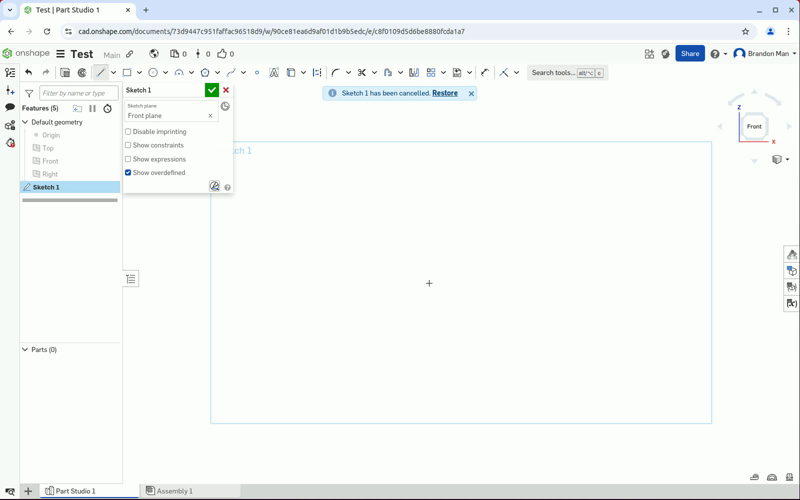
key_down(shift)
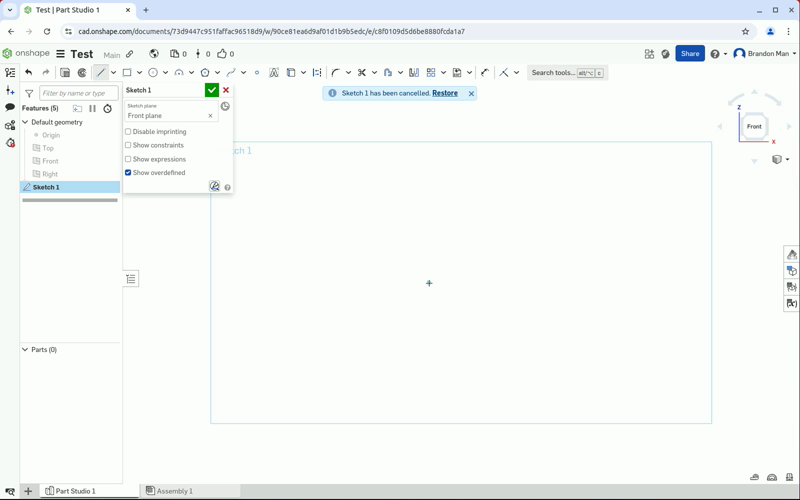
mouse_move(573, 282)
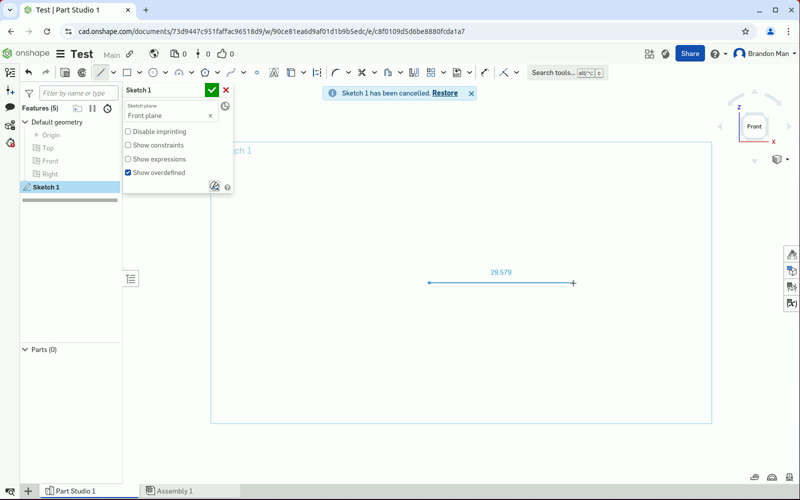
click(573, 282)
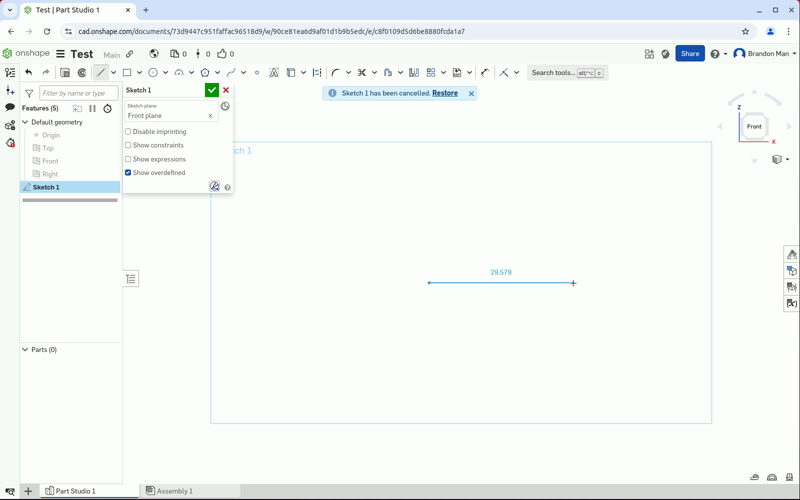
key_up(shift)
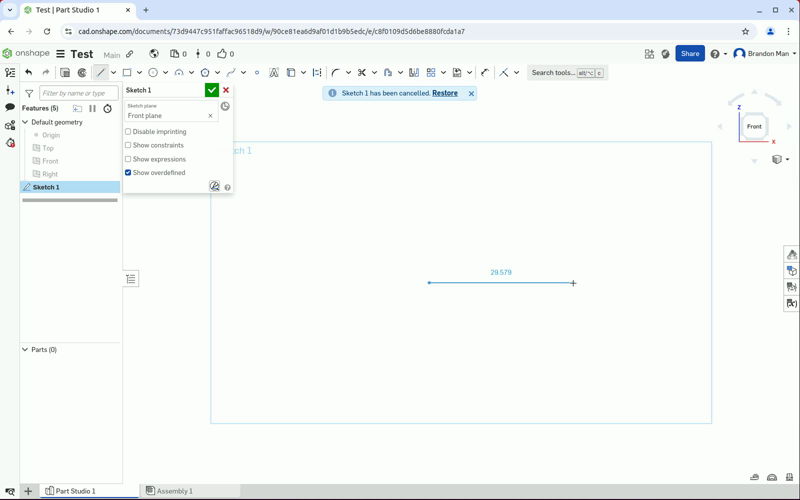
key_down(shift)
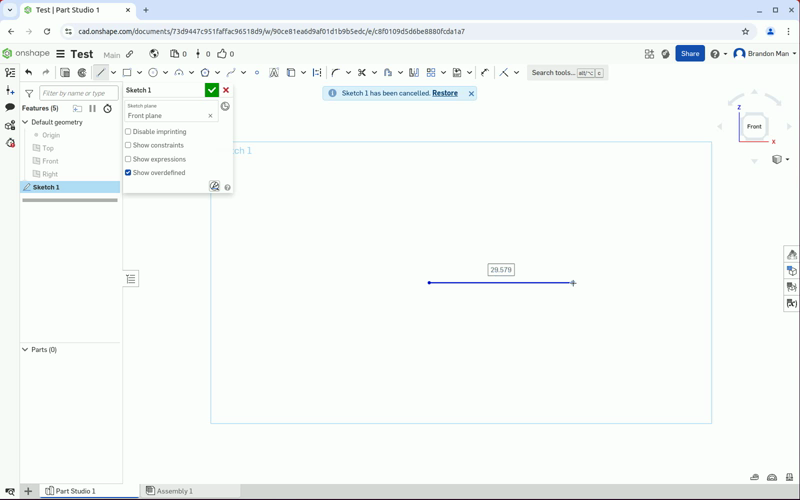
mouse_move(589, 282)
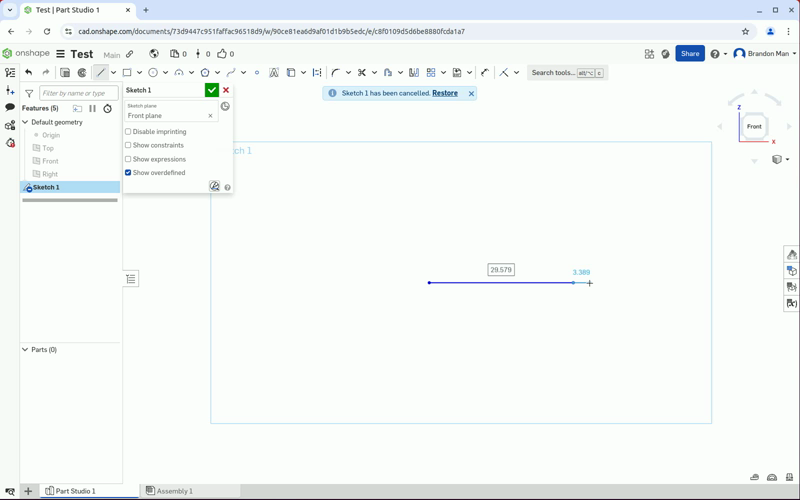
mouse_move(573, 296)
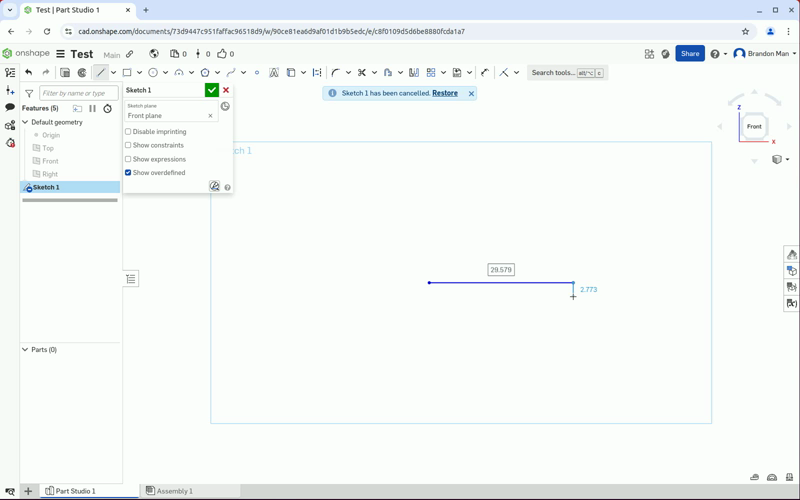
click(573, 296)
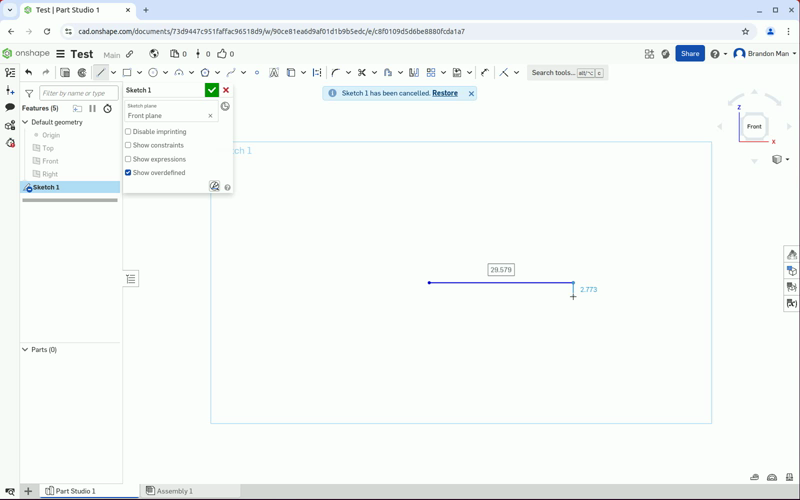
key_up(shift)
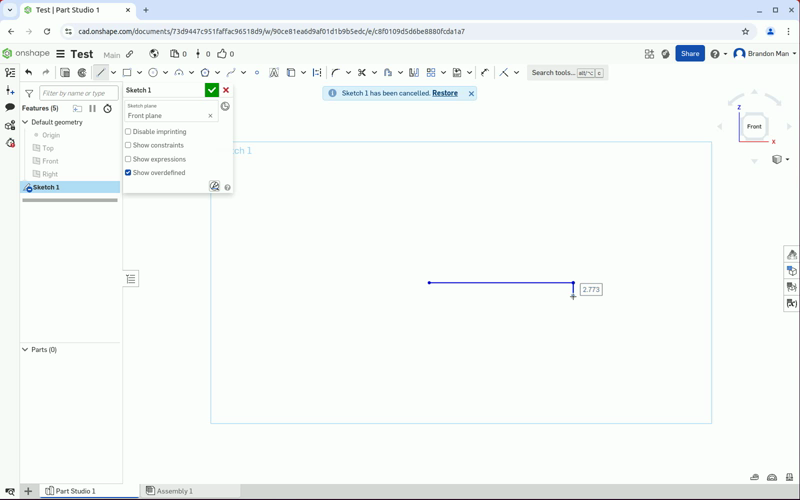
key_down(shift)
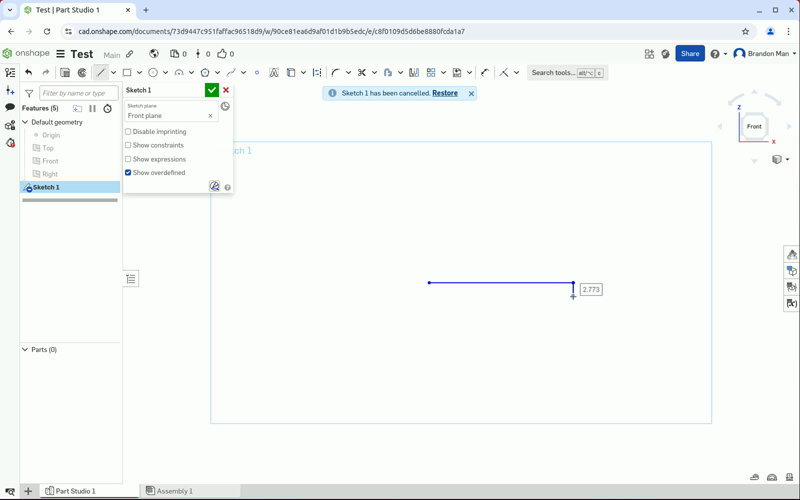
mouse_move(429, 282)
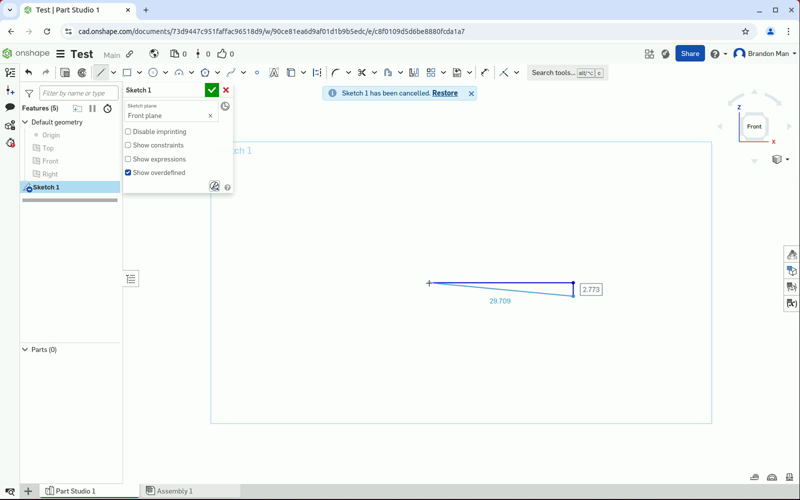
click(429, 282)
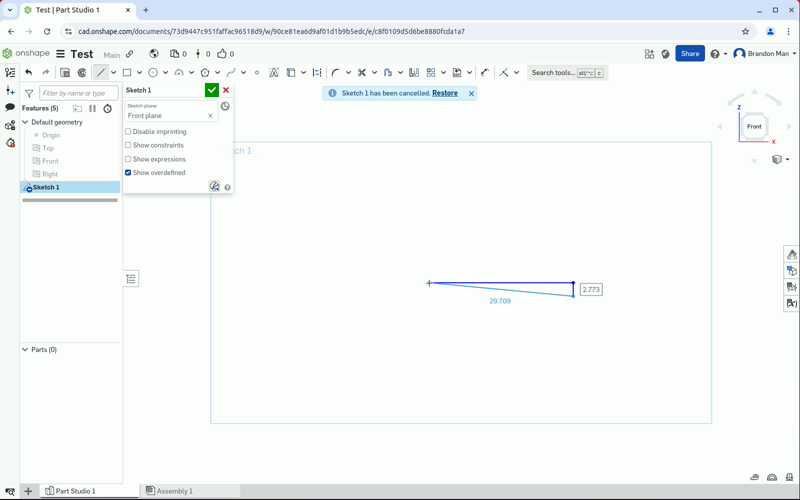
key_up(shift)
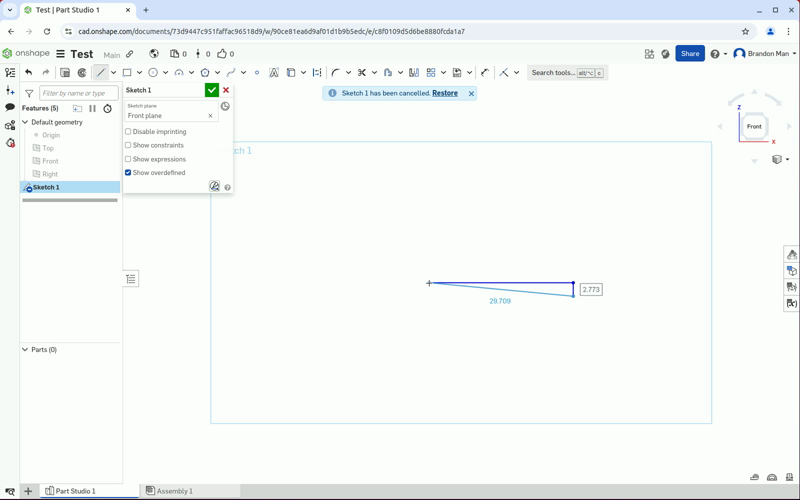
key(esc)
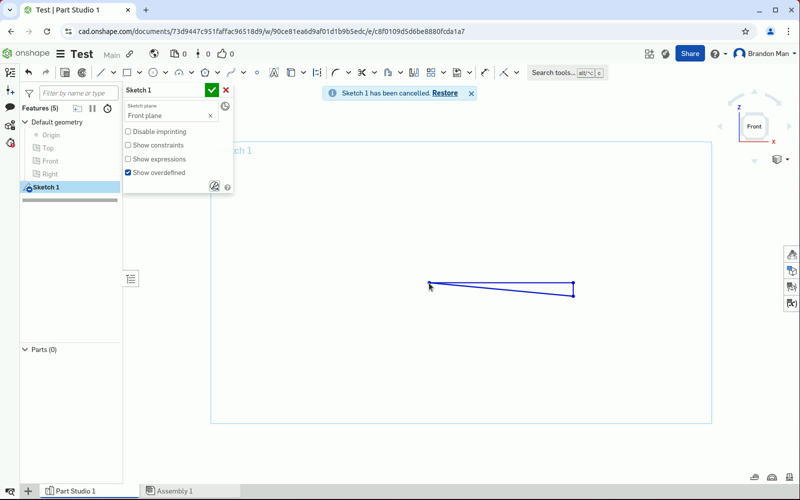
key(l)
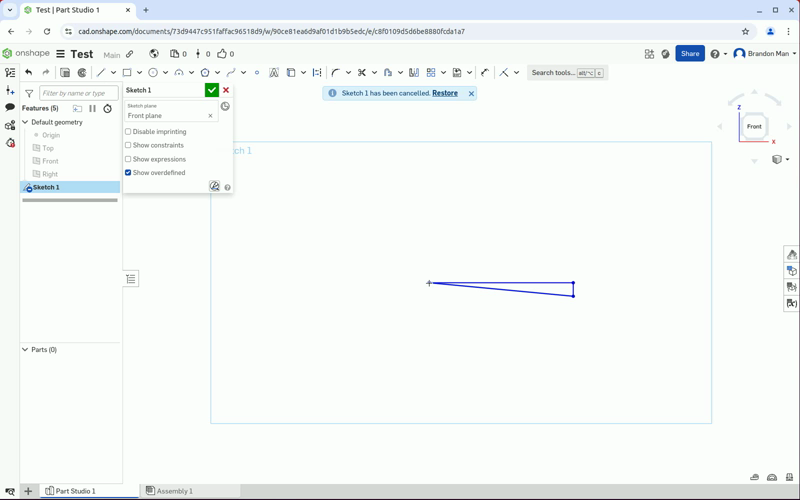
key_down(shift)
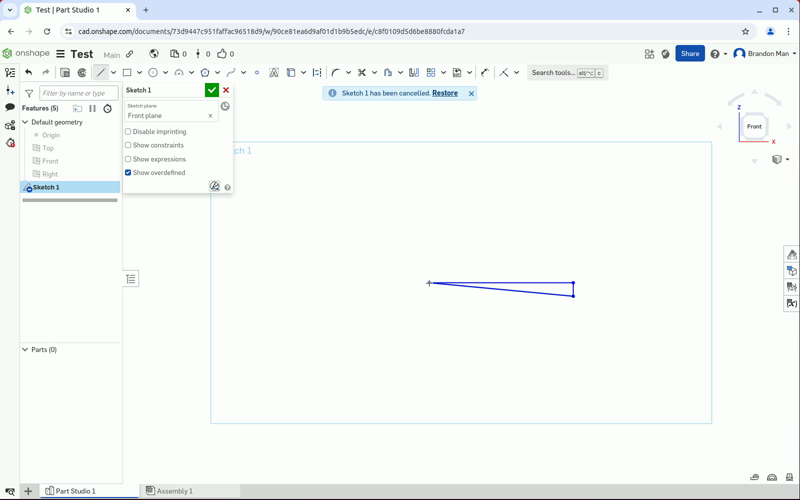
mouse_move(429, 282)
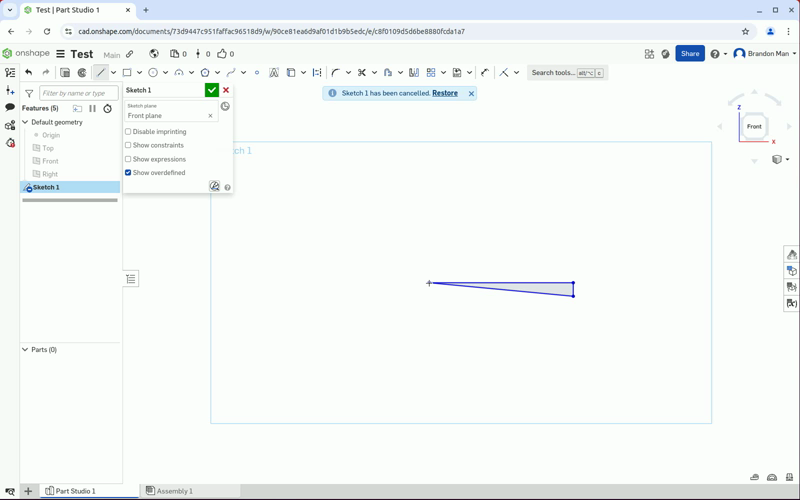
click(429, 282)
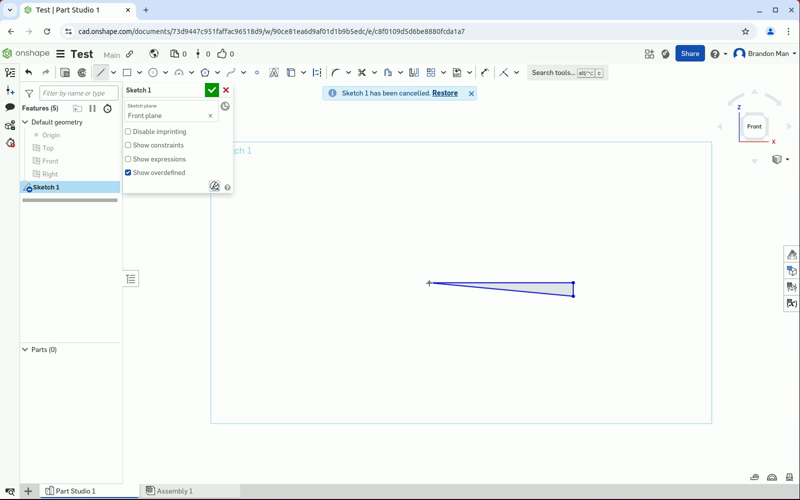
key_up(shift)
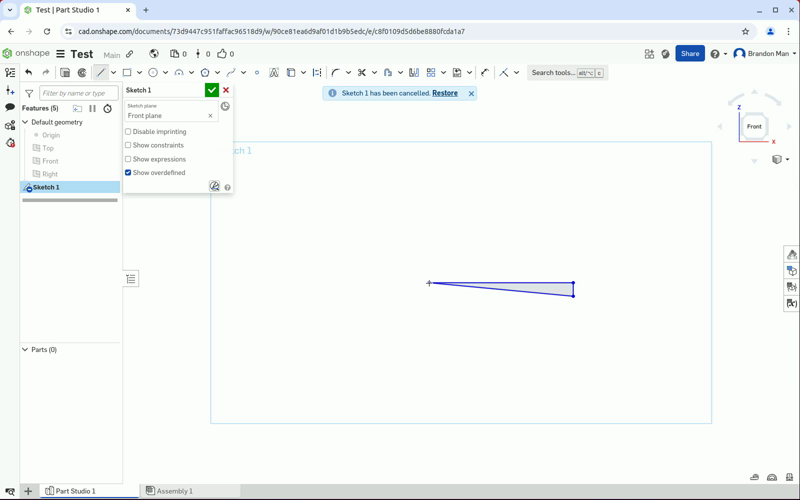
key_down(shift)
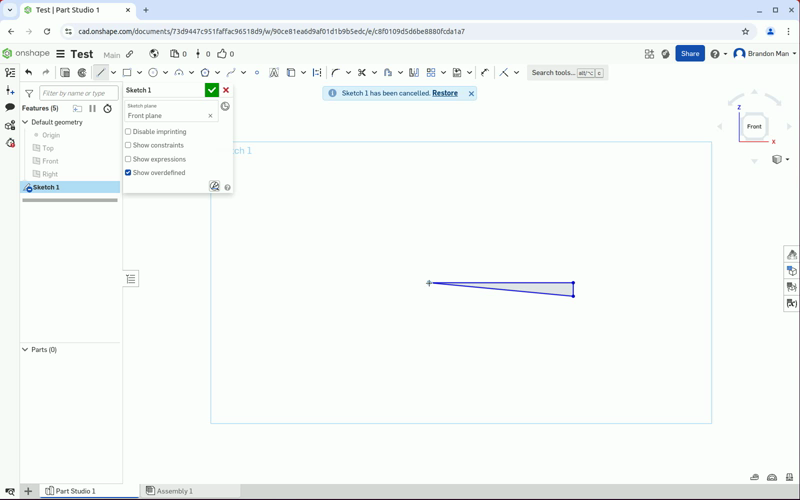
mouse_move(573, 294)
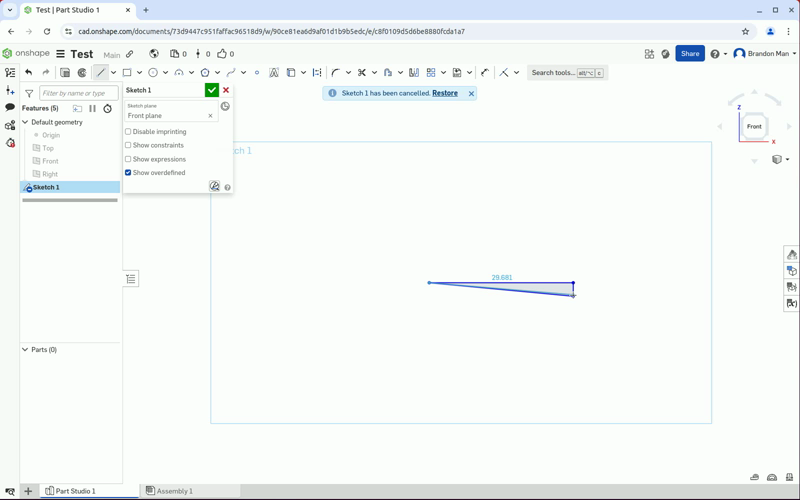
scroll(6)
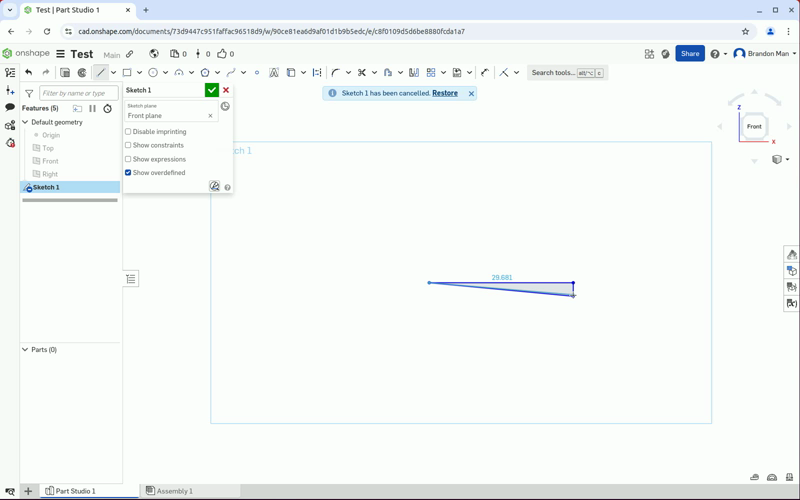
scroll(6)
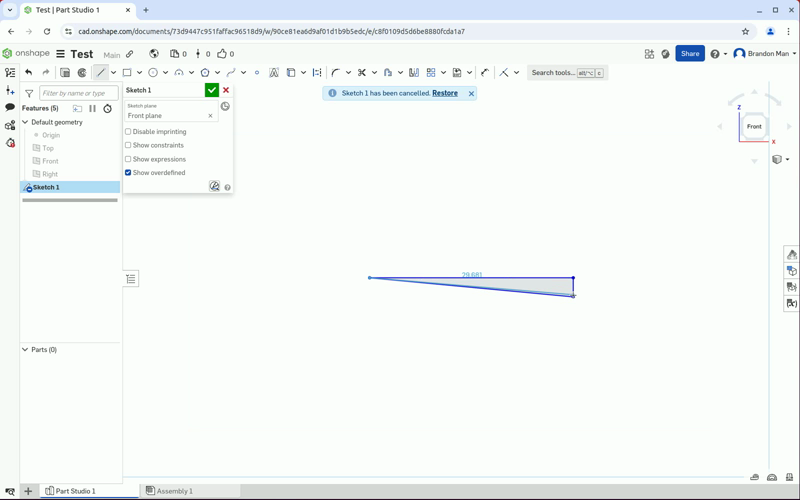
scroll(6)
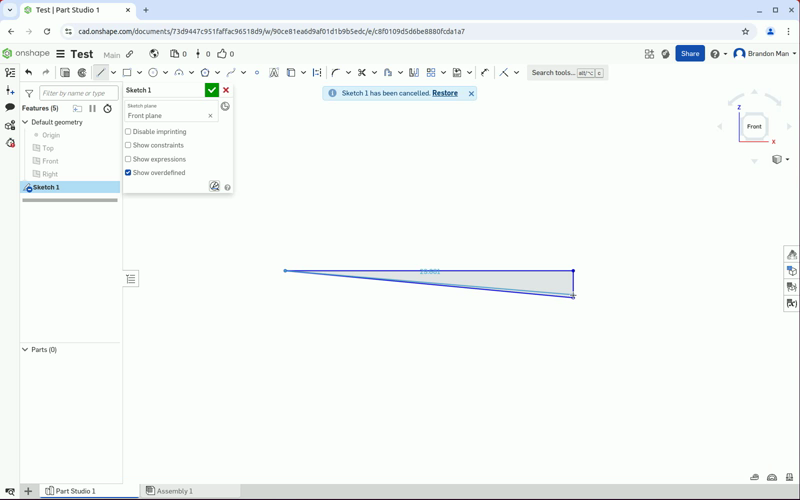
scroll(6)
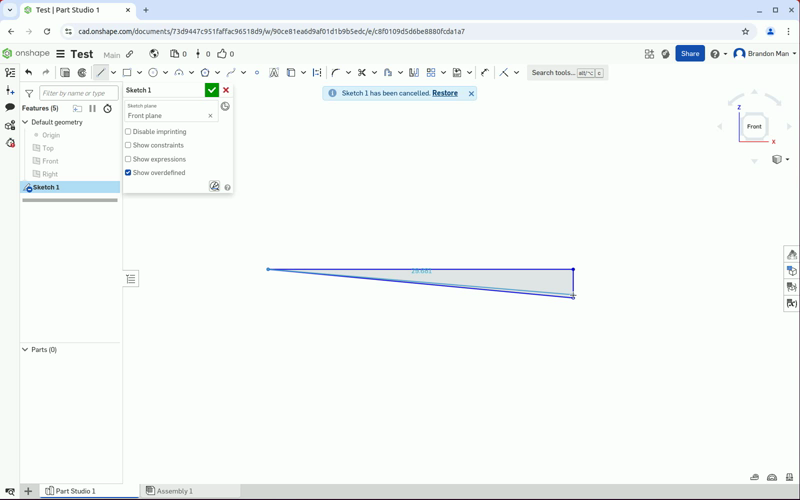
scroll(6)
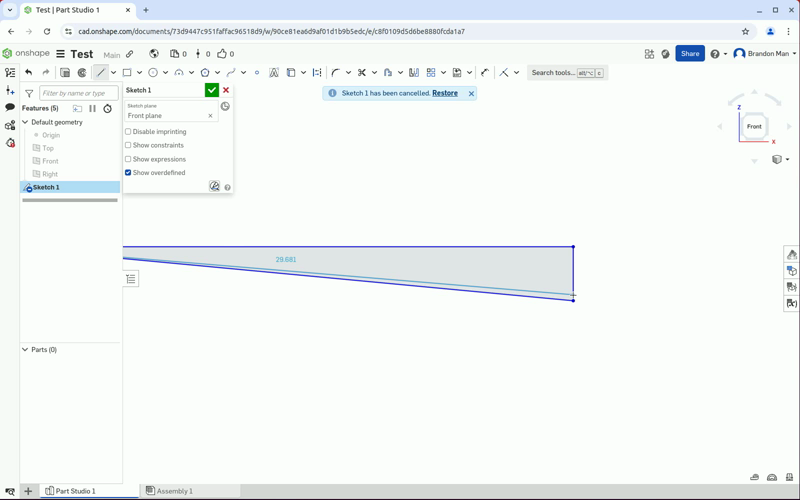
scroll(6)
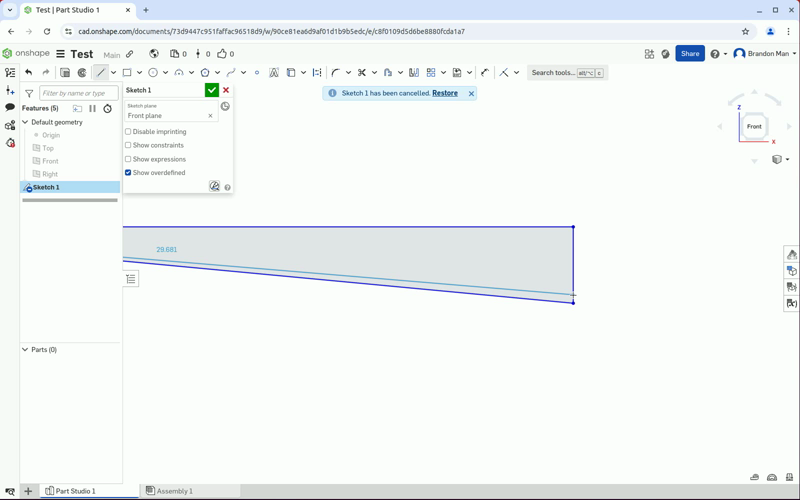
scroll(6)
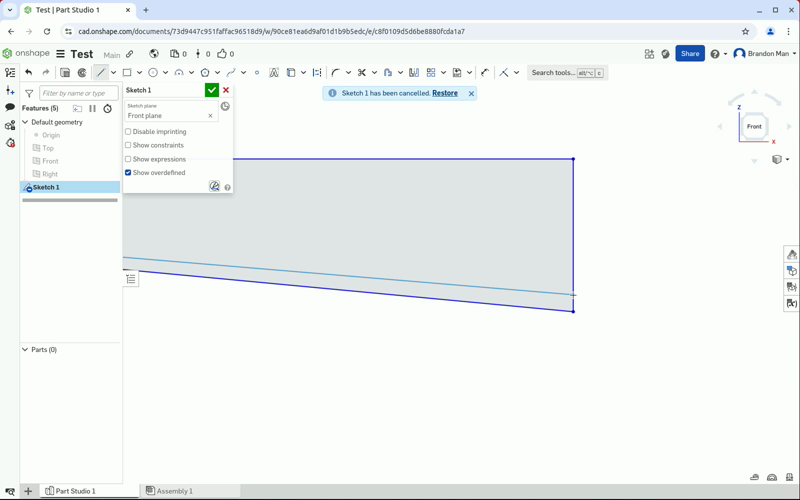
click(573, 294)
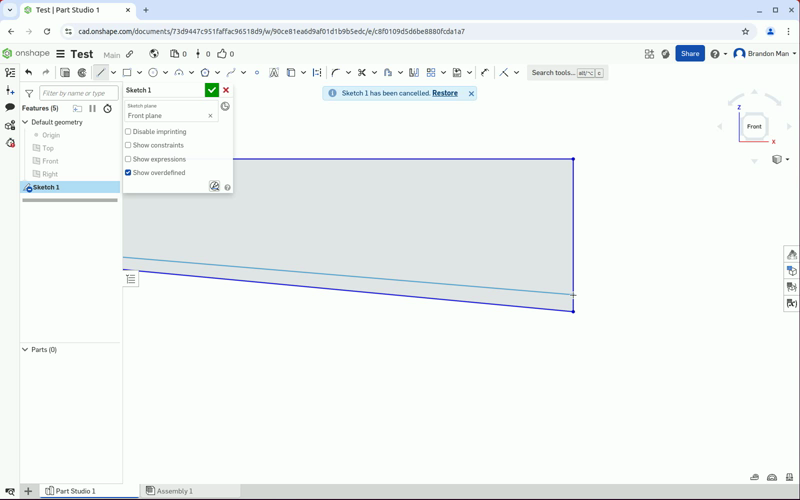
scroll(-6)
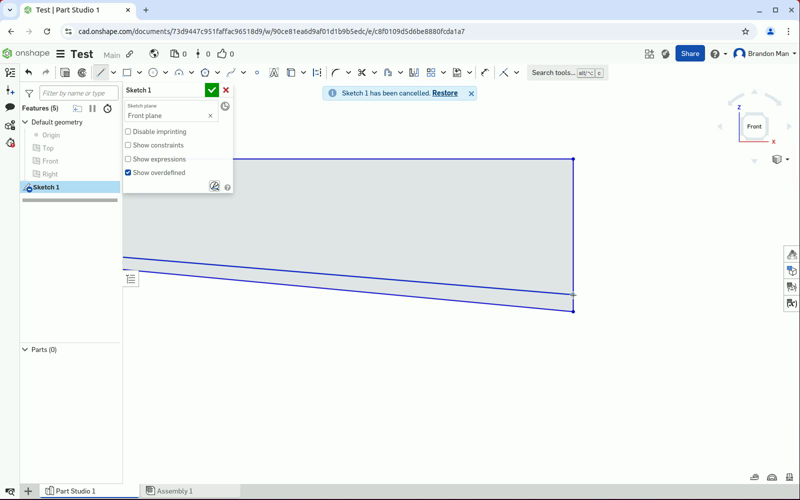
scroll(-6)
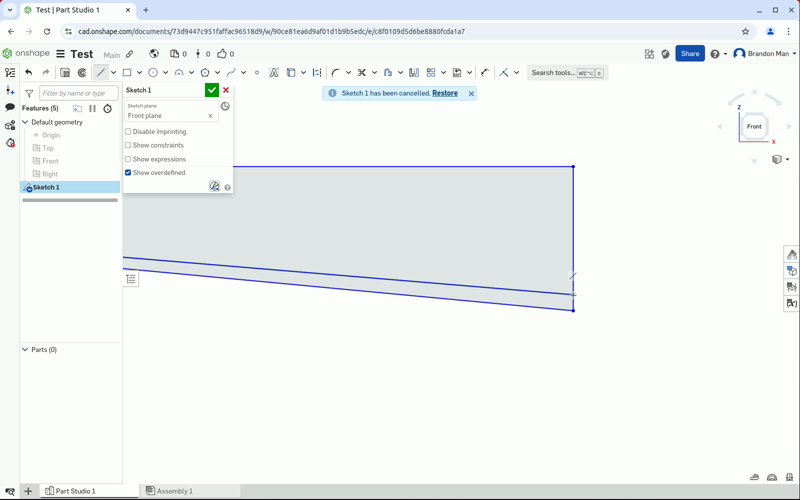
scroll(-6)
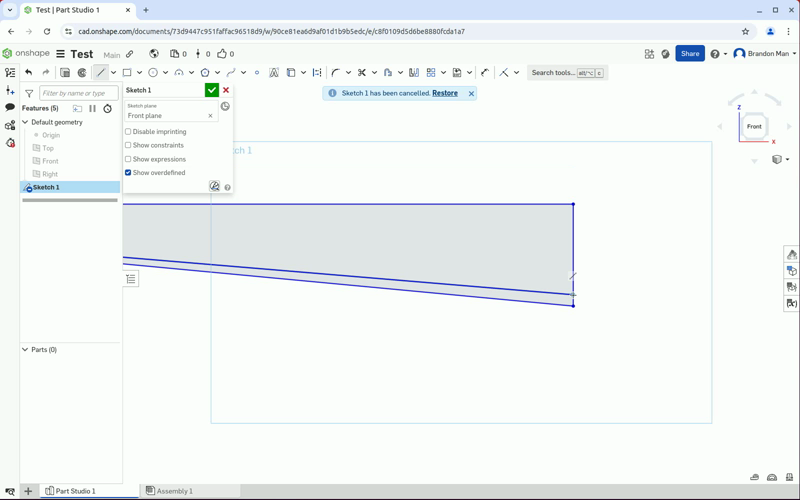
scroll(-6)
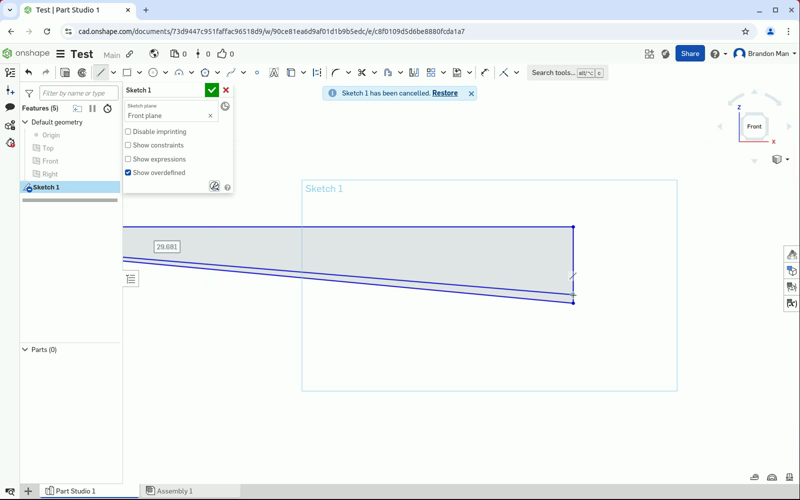
scroll(-6)
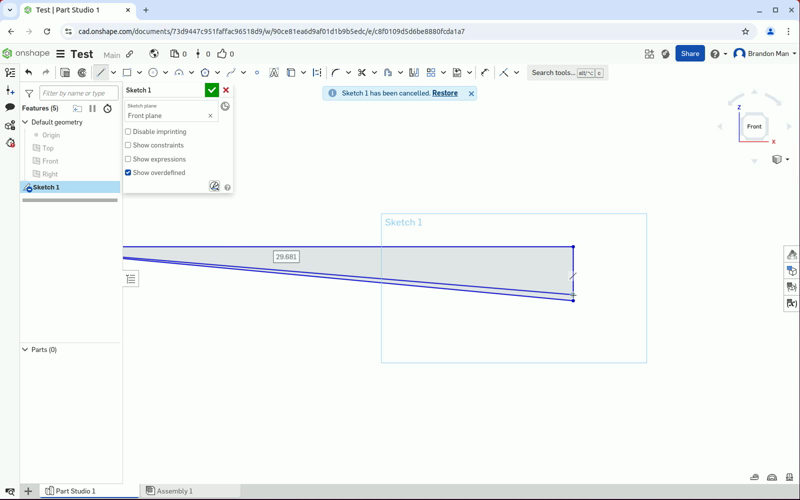
scroll(-6)
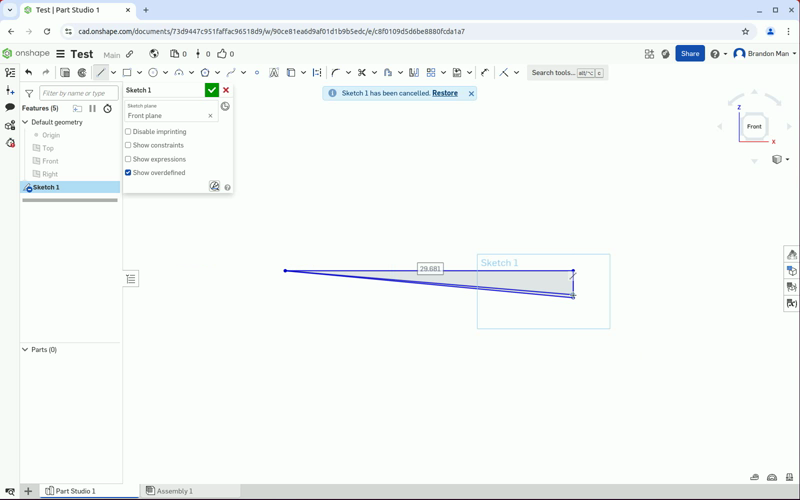
scroll(-6)
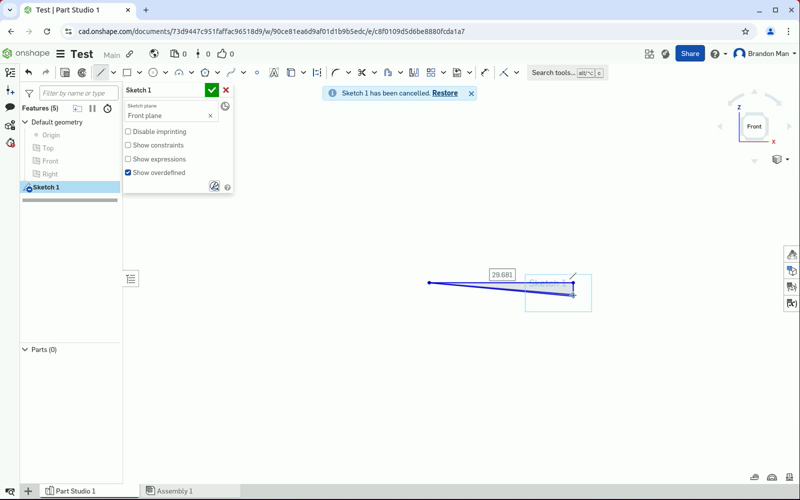
key_up(shift)
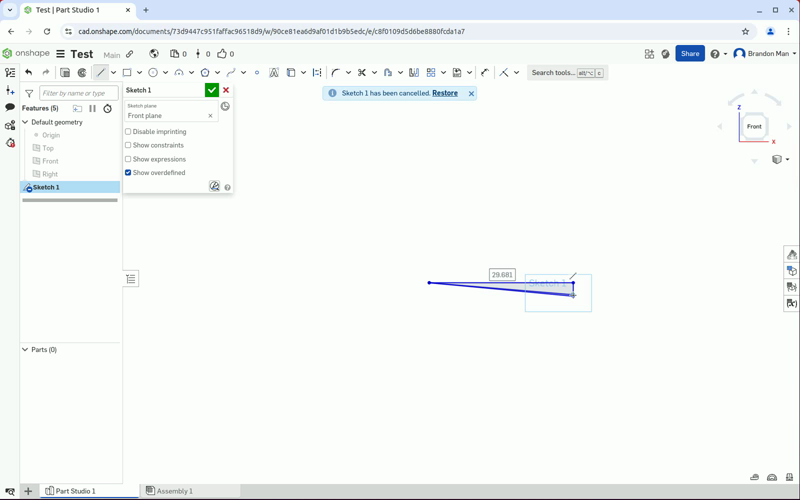
key_down(shift)
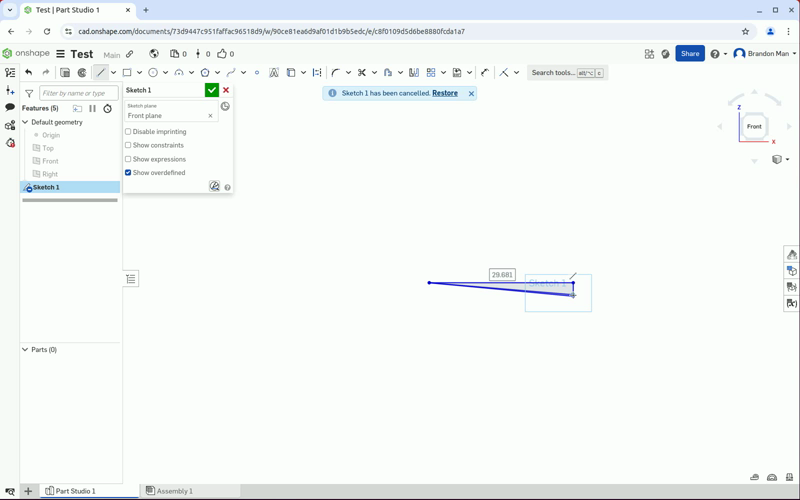
mouse_move(589, 294)
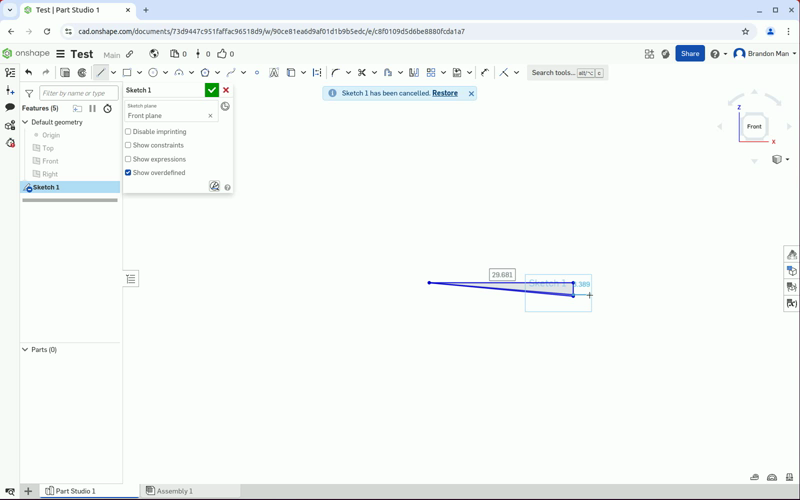
mouse_move(573, 282)
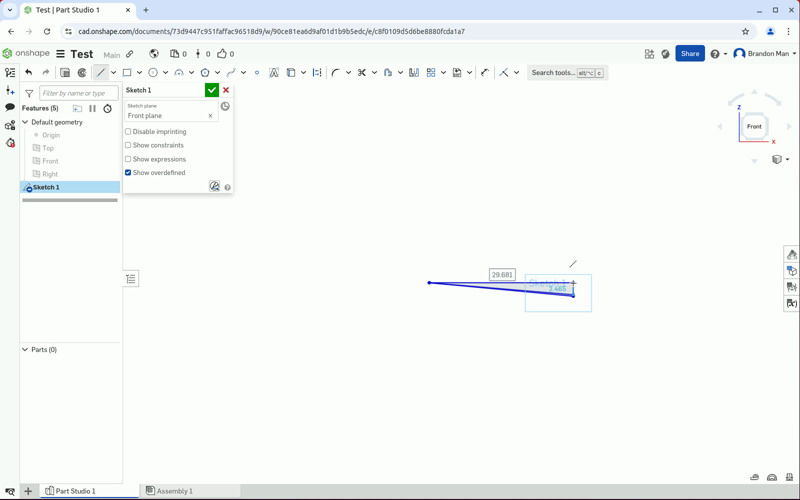
click(573, 282)
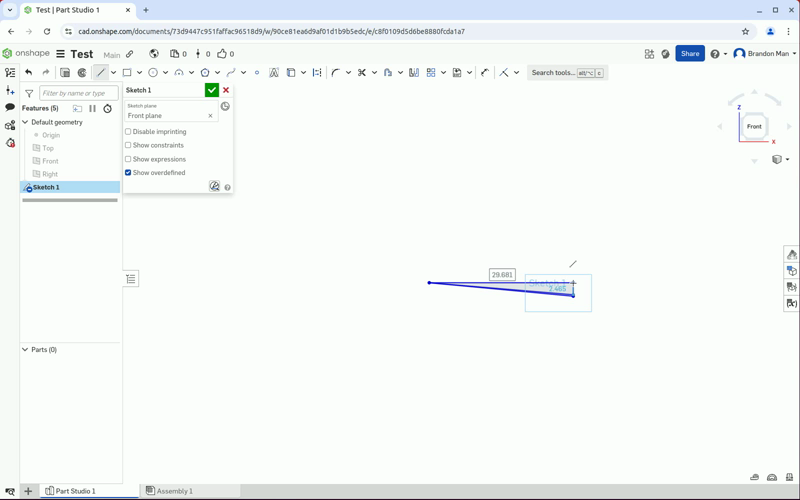
key_up(shift)
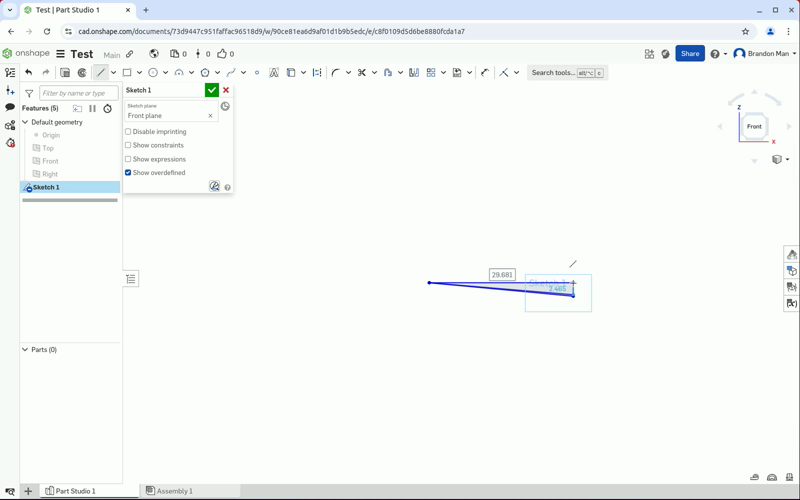
key_down(shift)
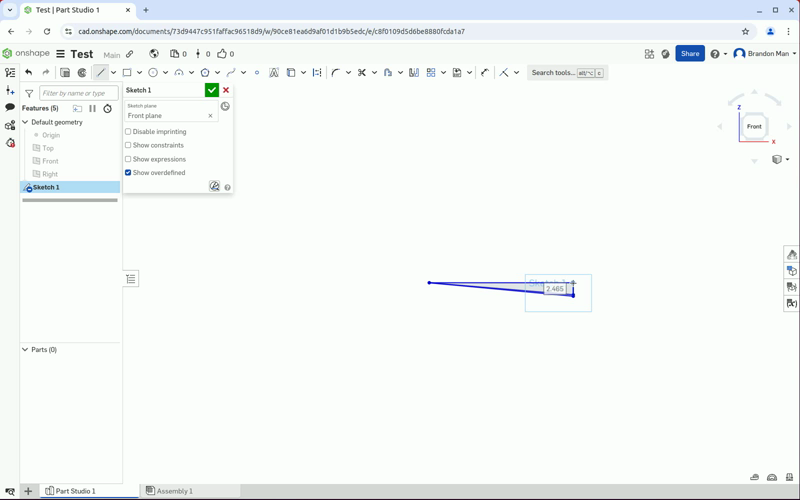
mouse_move(429, 282)
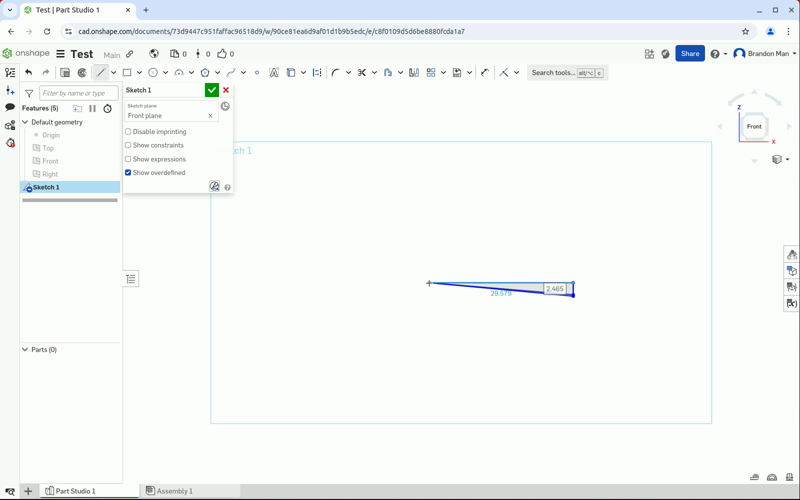
key_up(shift)
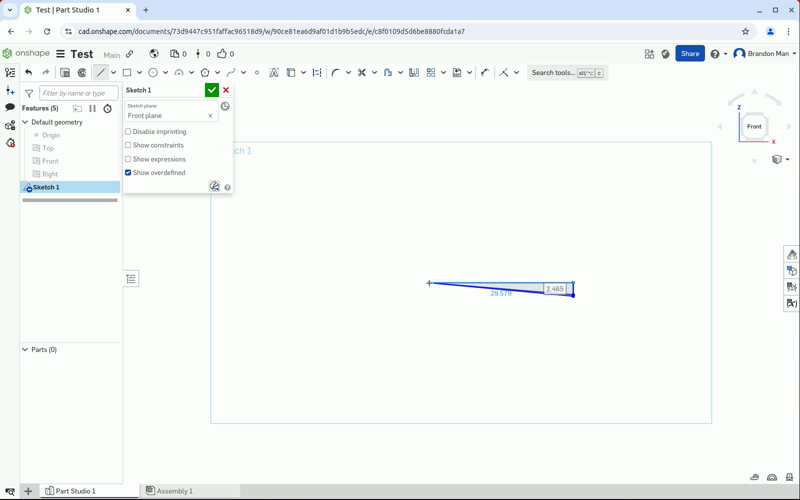
click(429, 282)
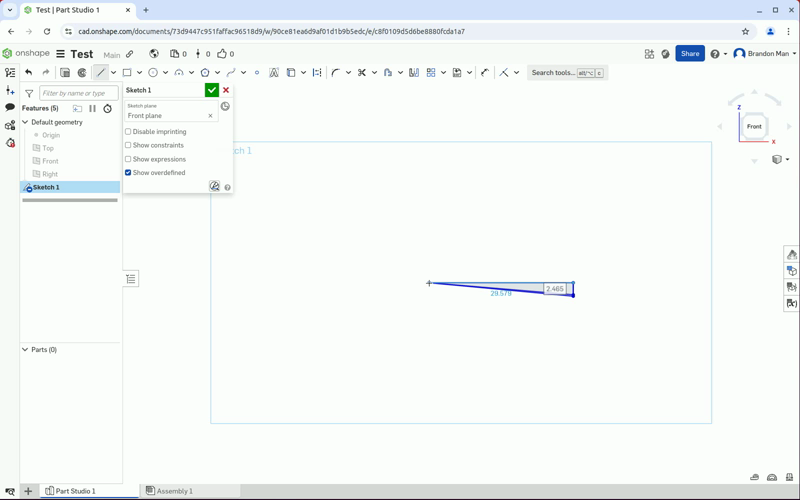
key(esc)
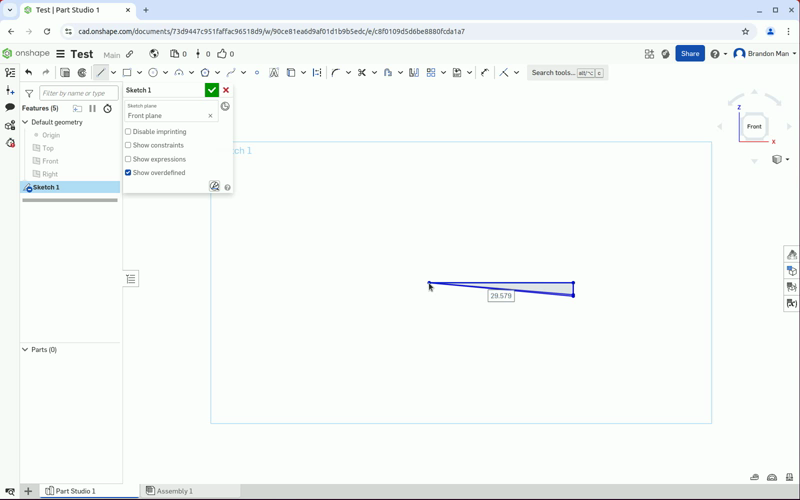
mouse_move(531, 291)
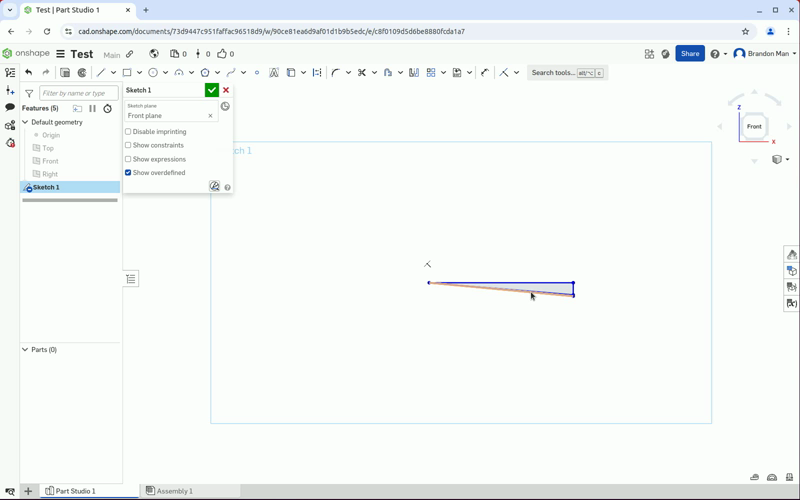
scroll(6)
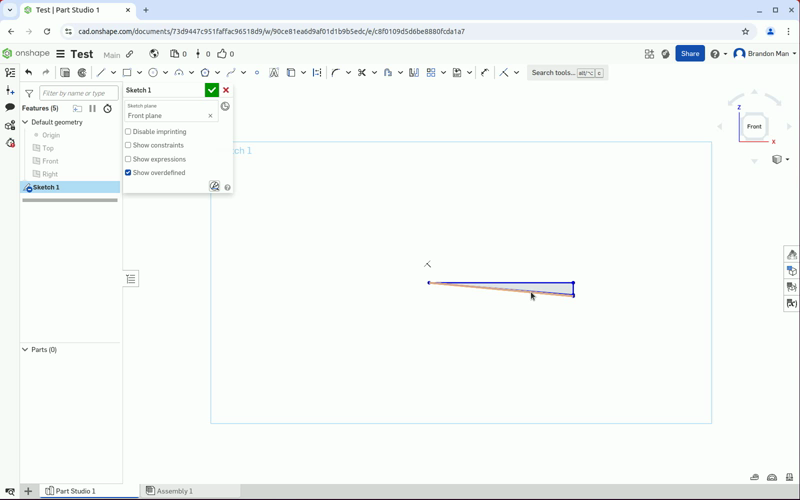
scroll(6)
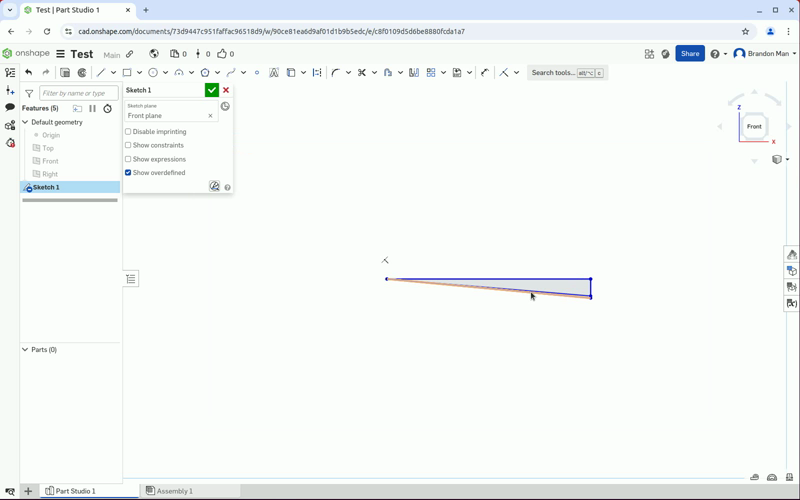
scroll(6)
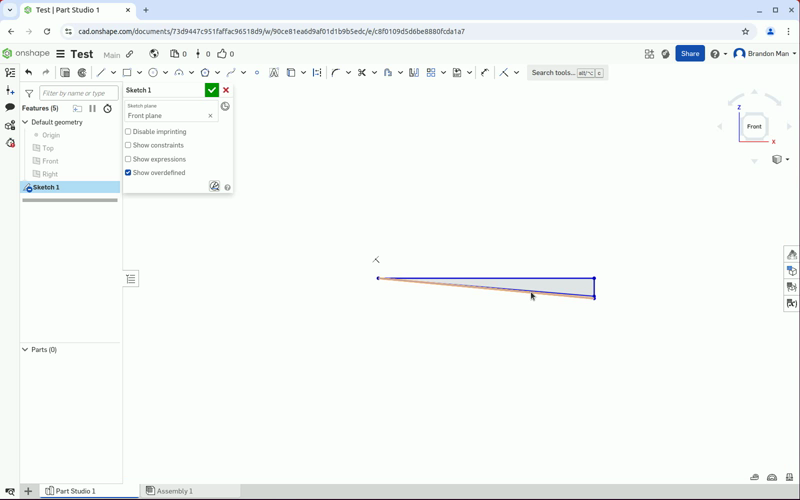
scroll(6)
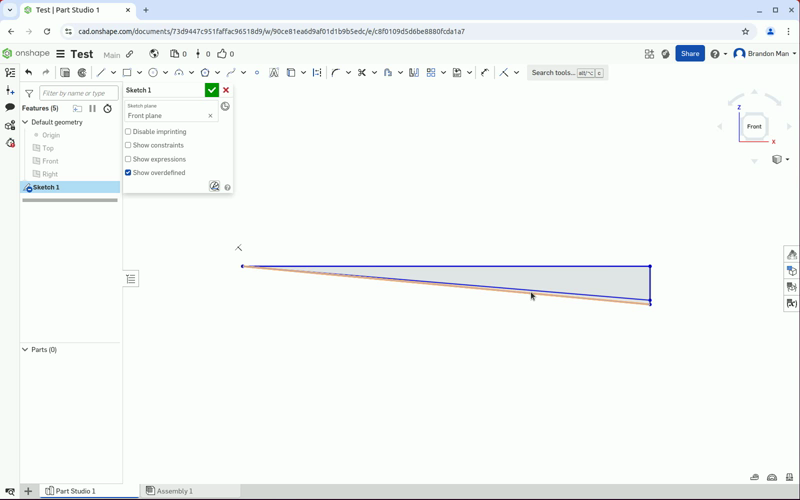
scroll(6)
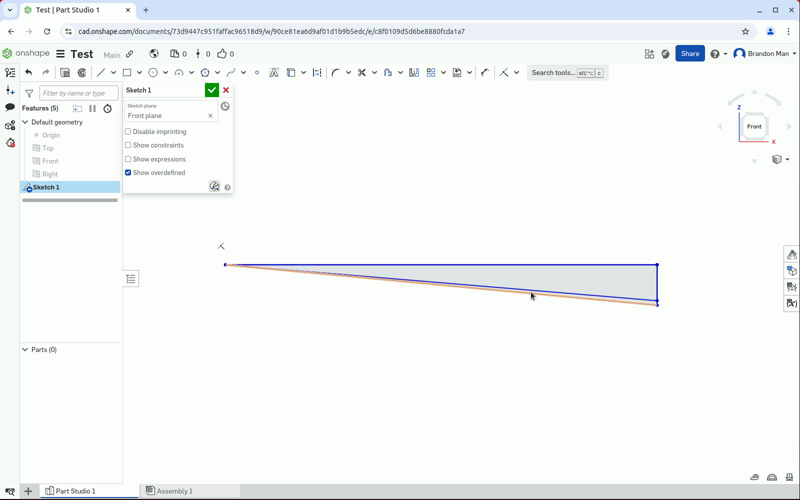
scroll(6)
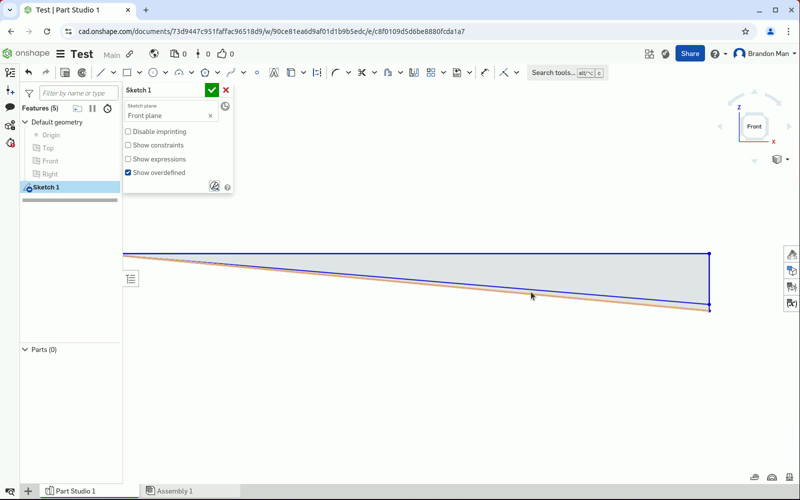
scroll(6)
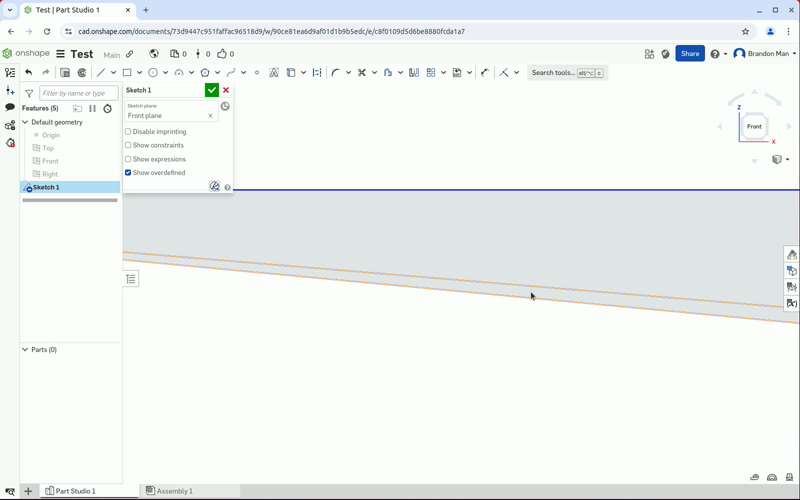
click(531, 291)
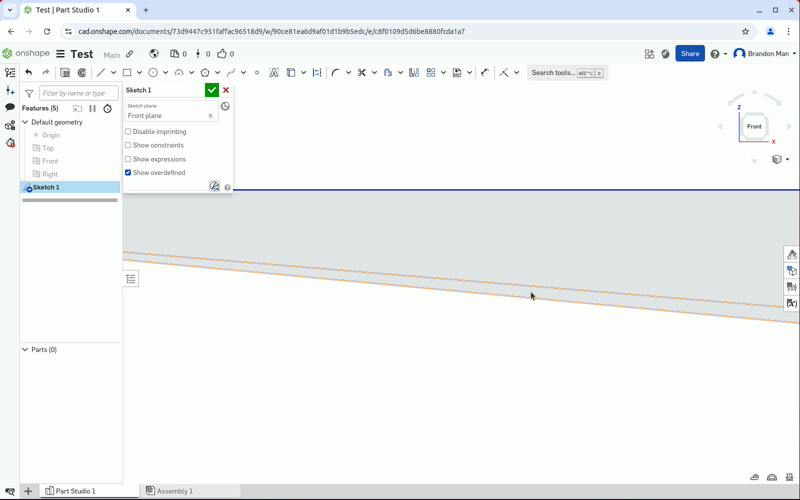
scroll(-6)
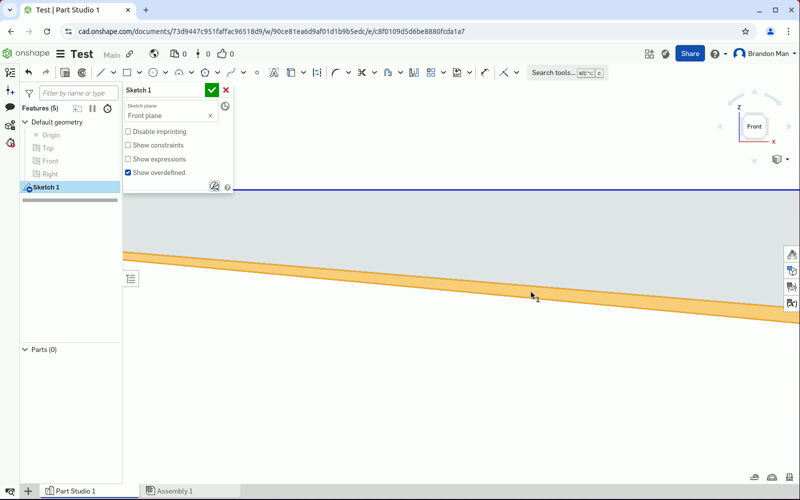
scroll(-6)
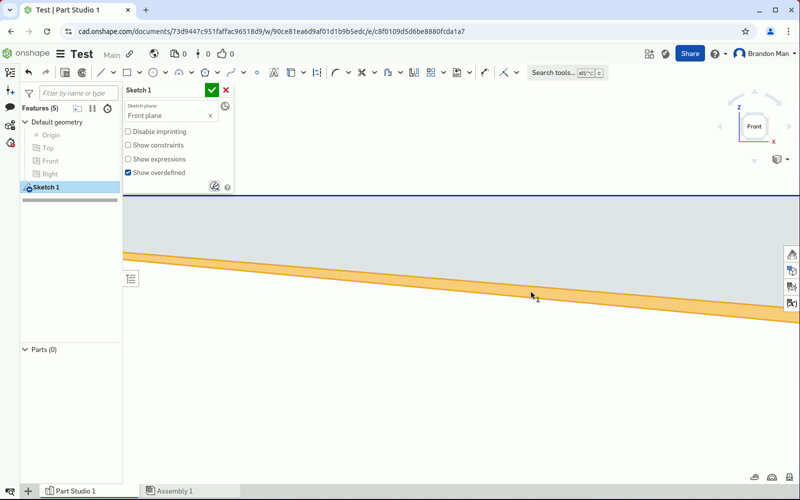
scroll(-6)
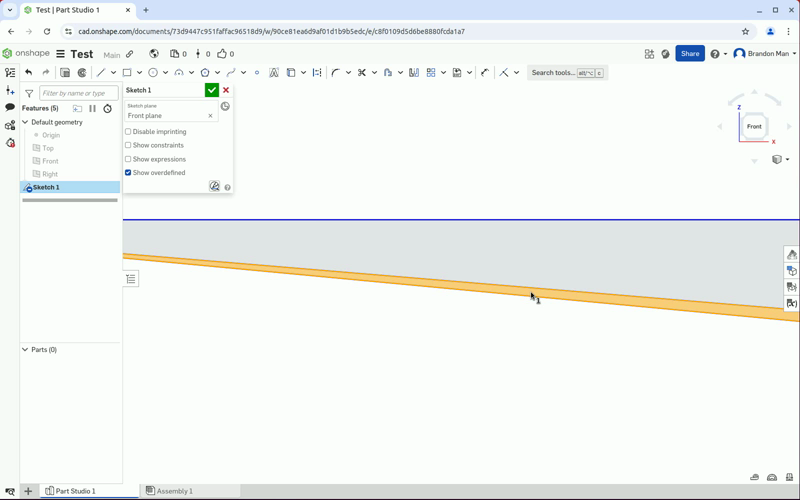
scroll(-6)
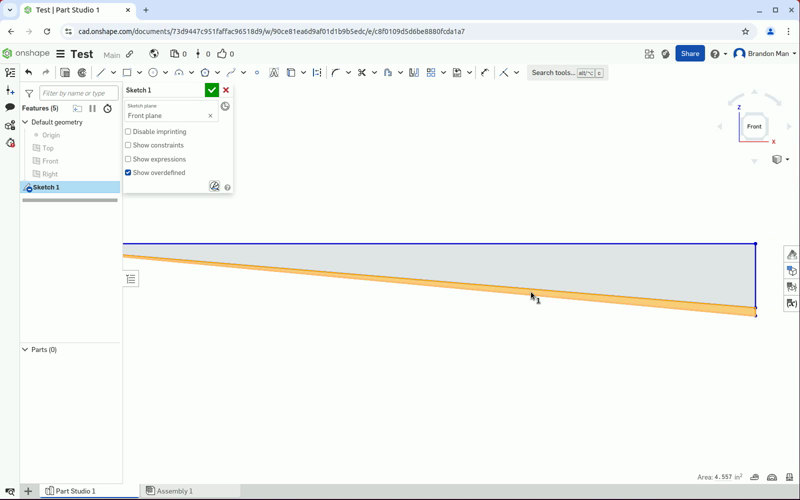
scroll(-6)
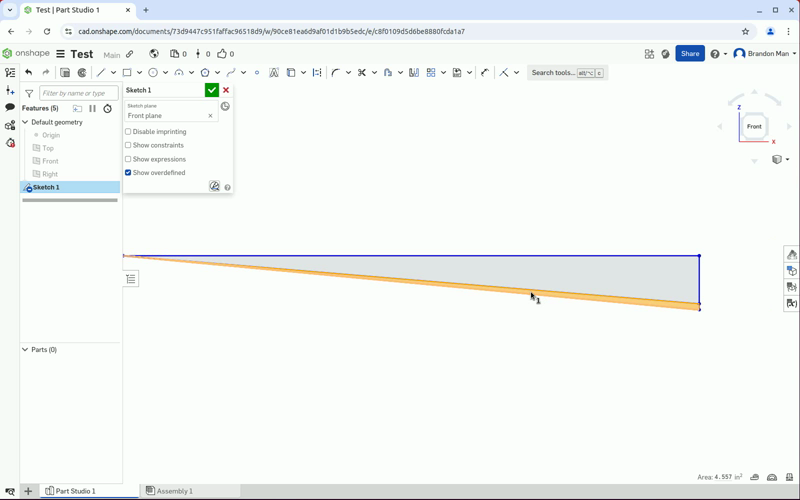
scroll(-6)
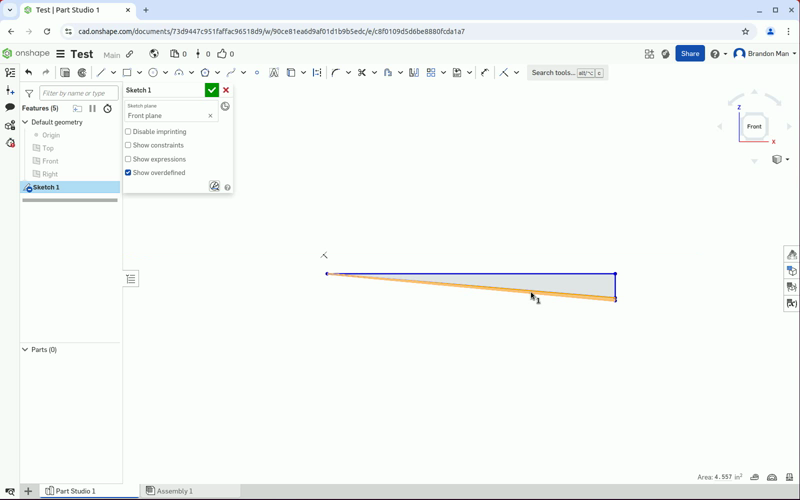
scroll(-6)
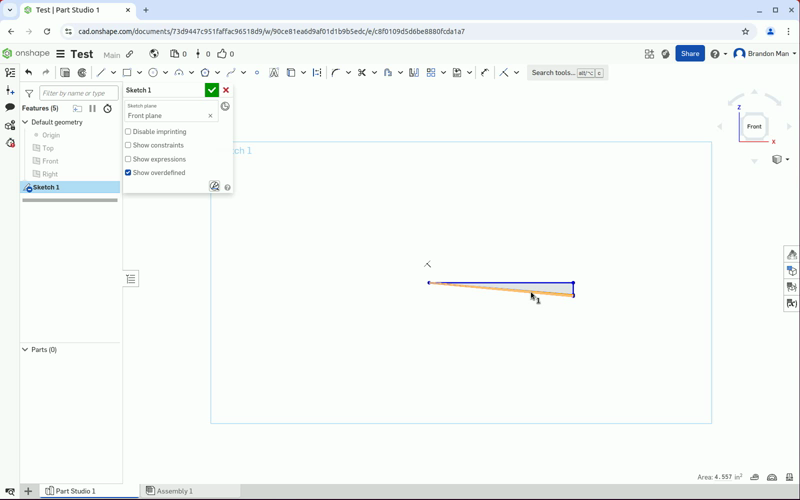
mouse_move(73, 352)
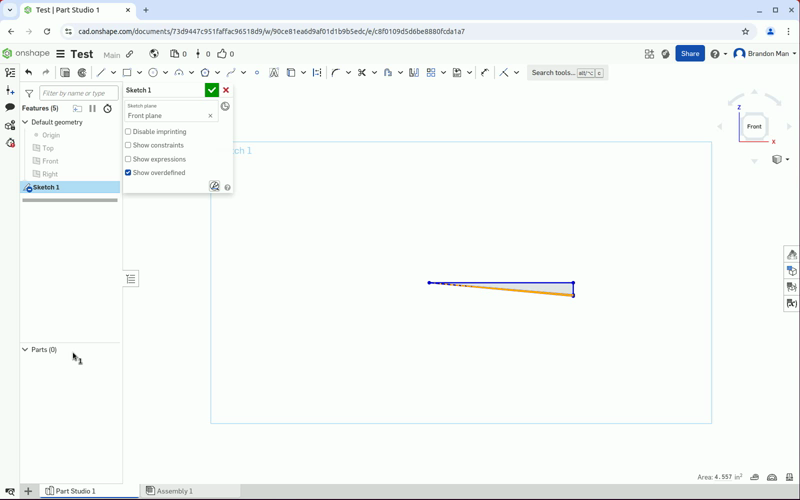
key(shift+y)
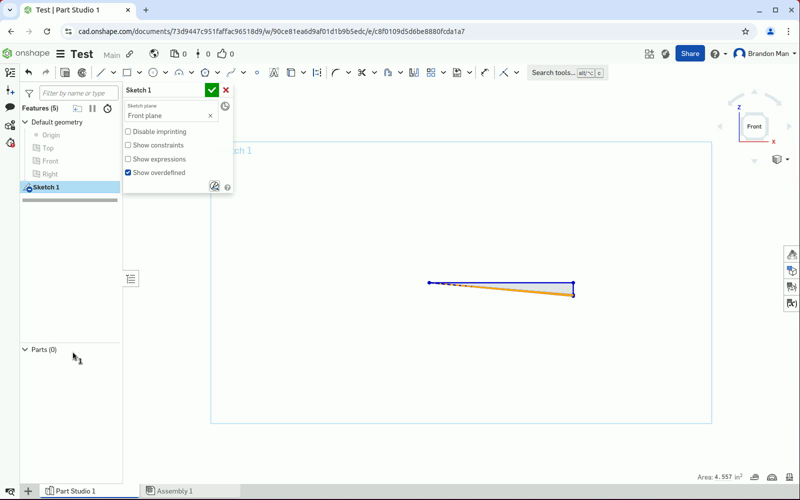
key(shift+e)
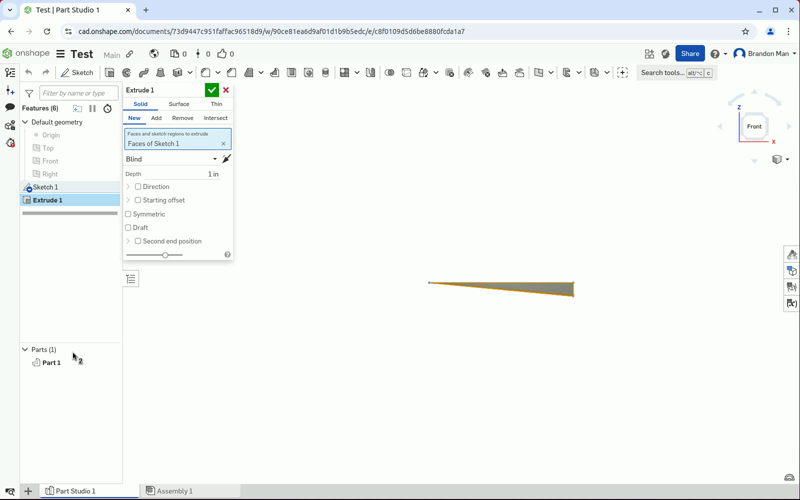
mouse_move(143, 106)
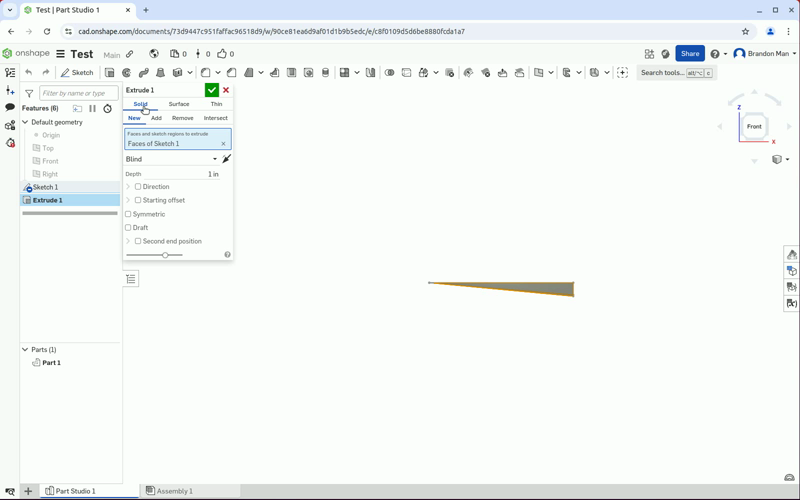
click(143, 106)
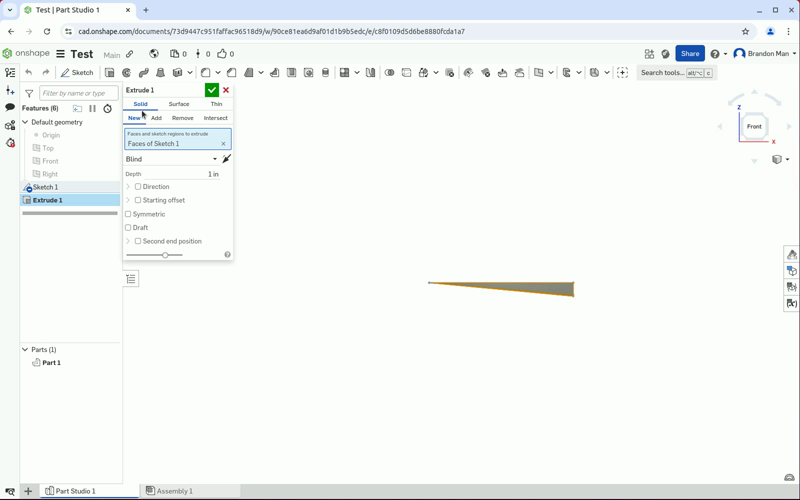
mouse_move(137, 120)
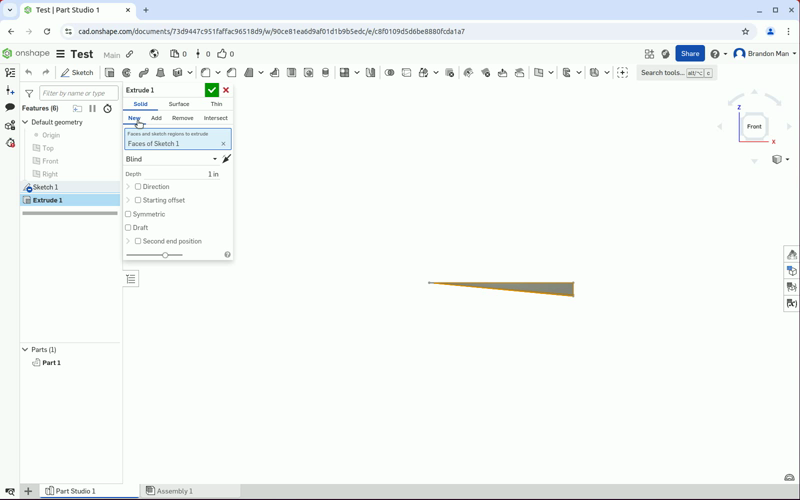
click(137, 120)
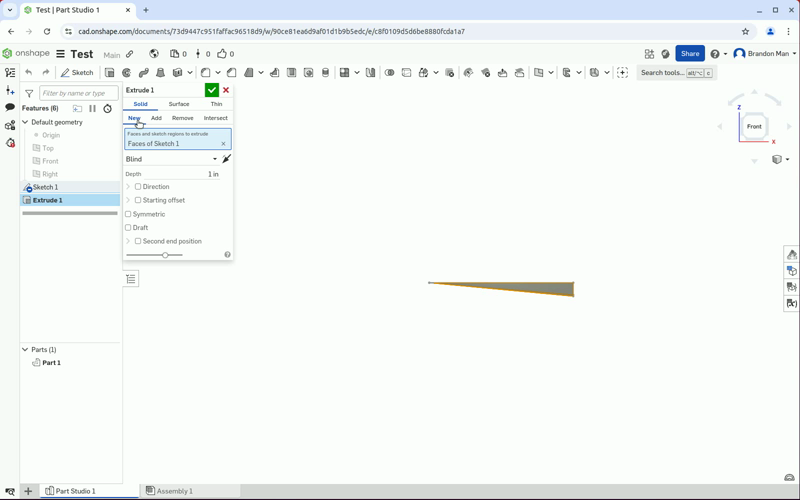
key(tab, 4)
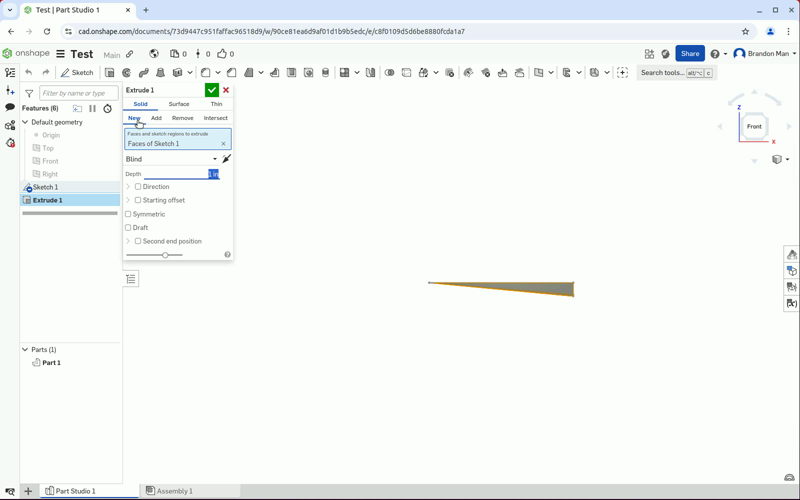
text(4.814)
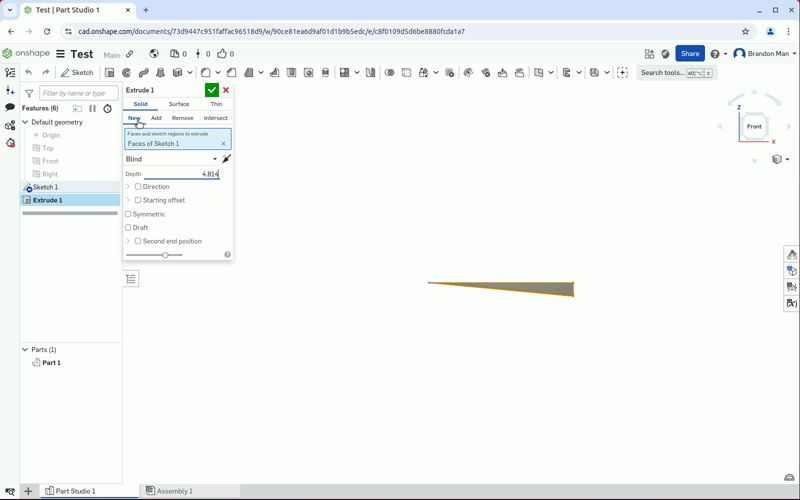
key(tab, 3)
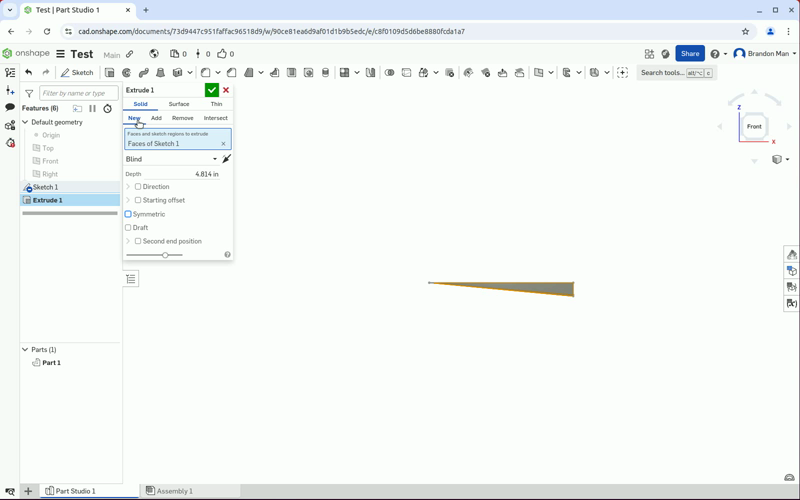
key(space)
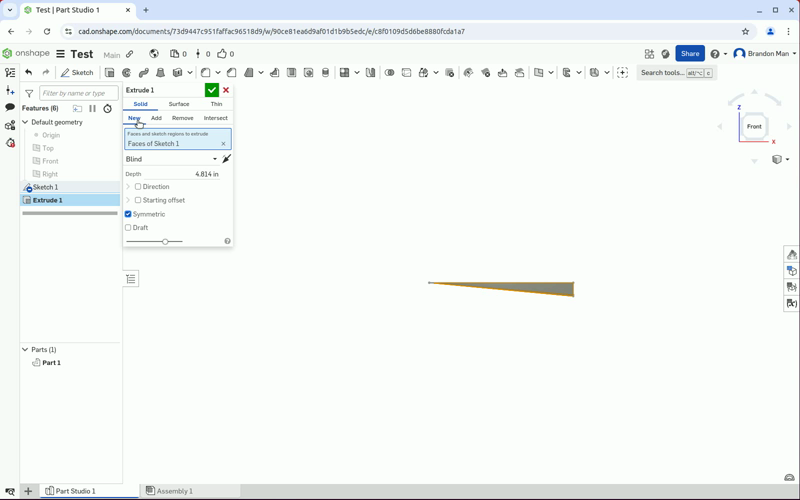
key(enter)
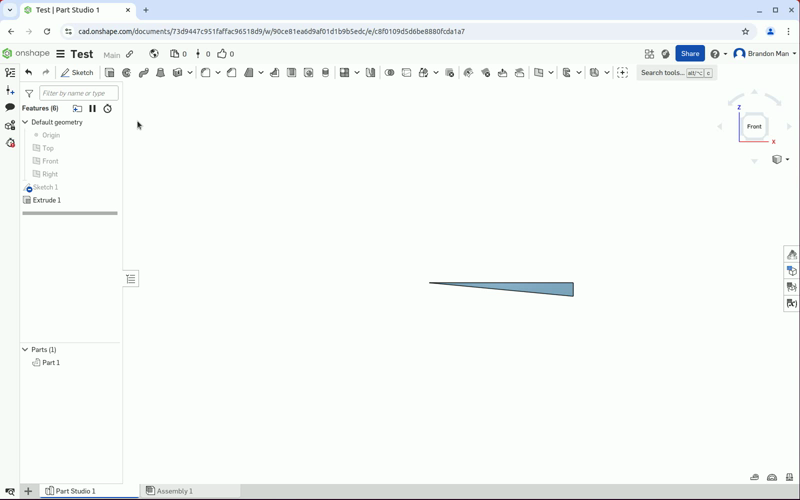
key(shift+h)
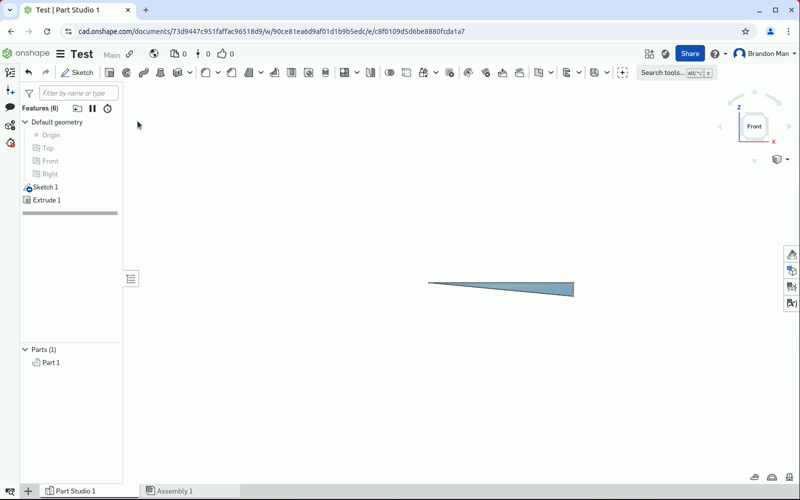
key(shift+h)
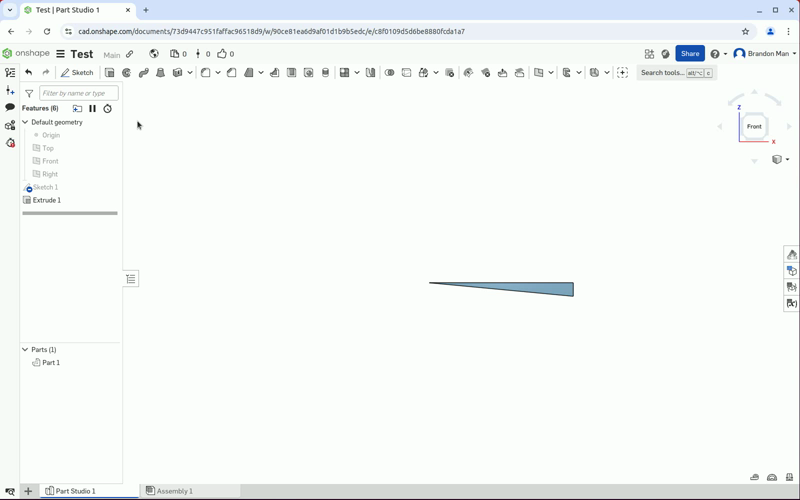
mouse_move(73, 189)
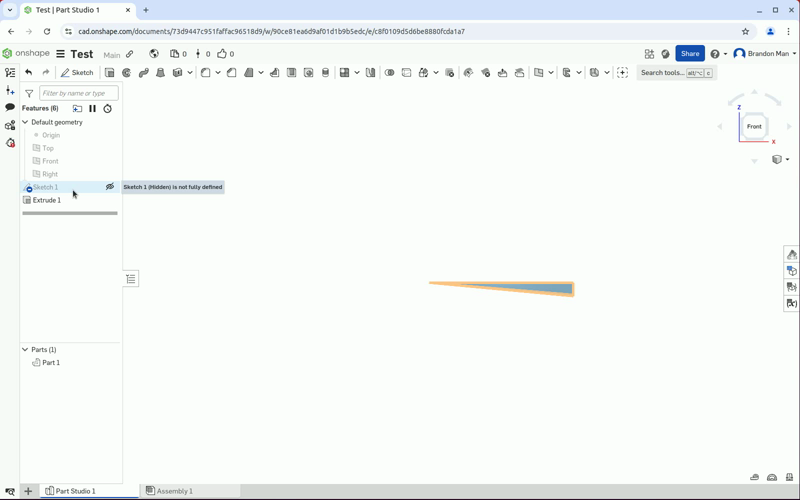
click(73, 189)
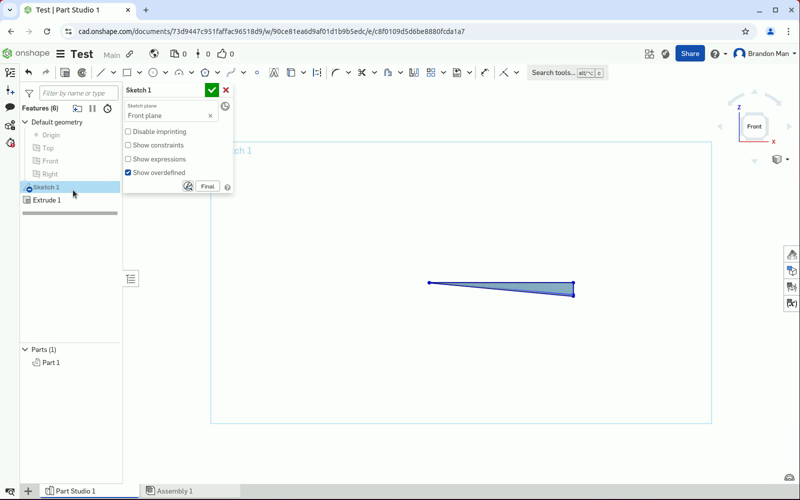
mouse_move(229, 92)
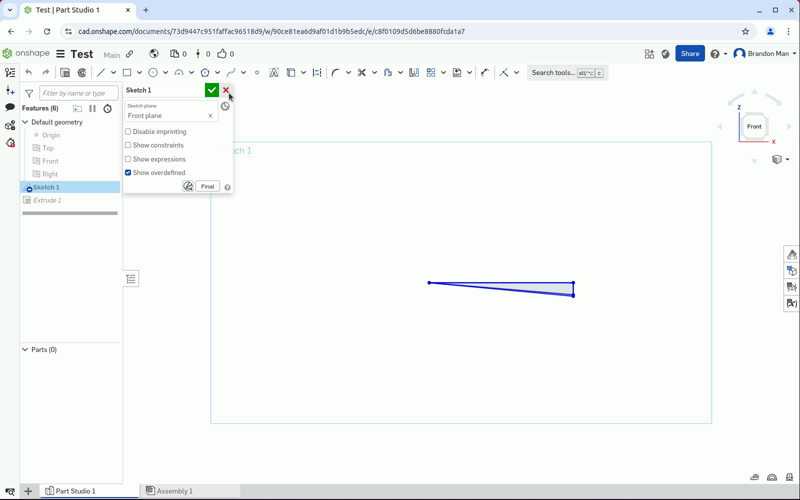
click(229, 92)
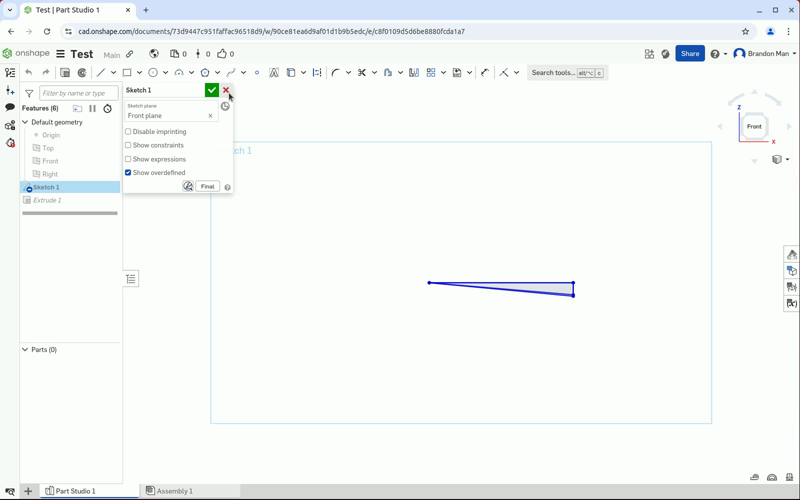
key(shift+s)
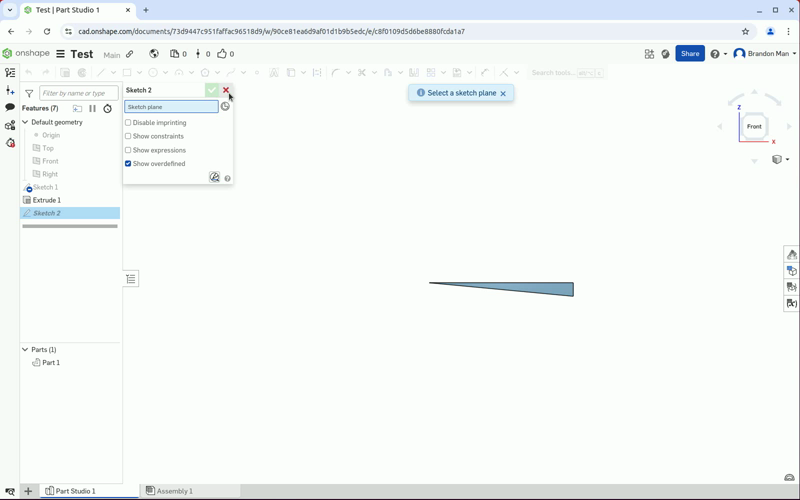
mouse_move(73, 163)
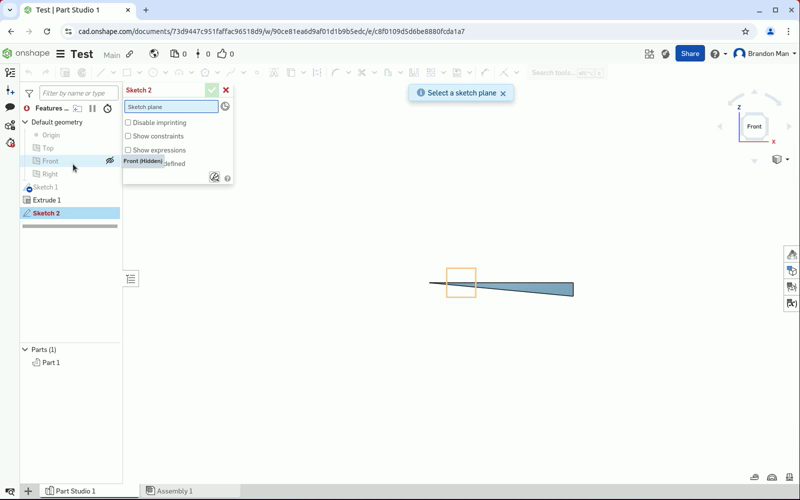
click(73, 163)
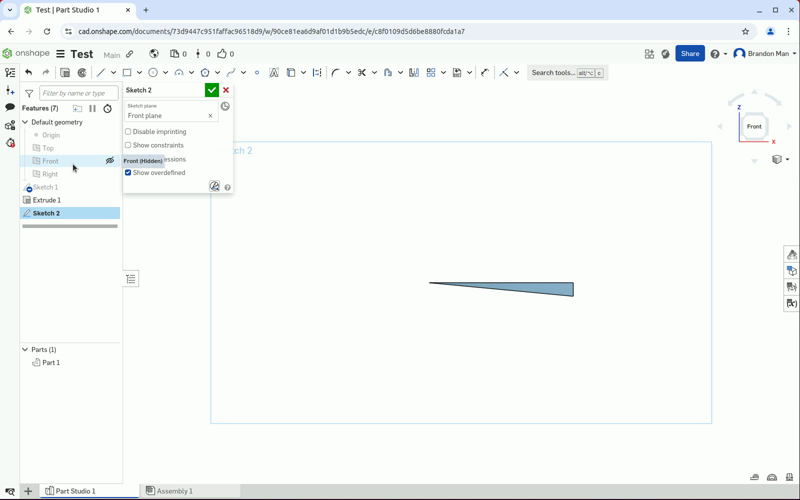
mouse_move(73, 352)
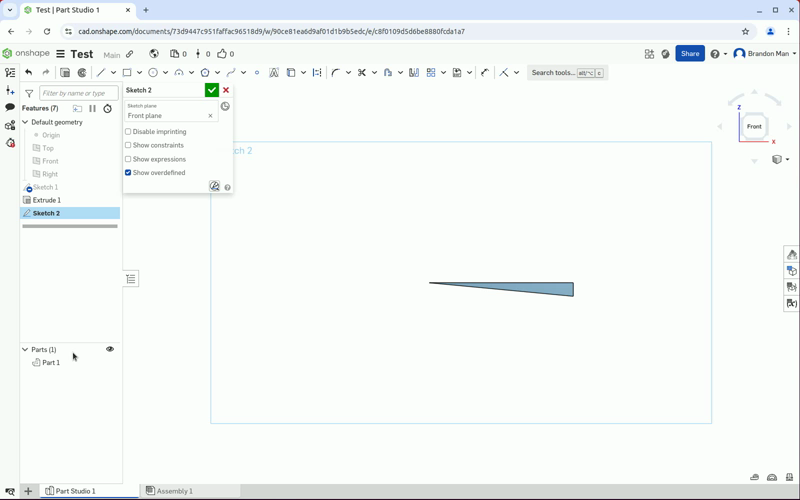
key(y)
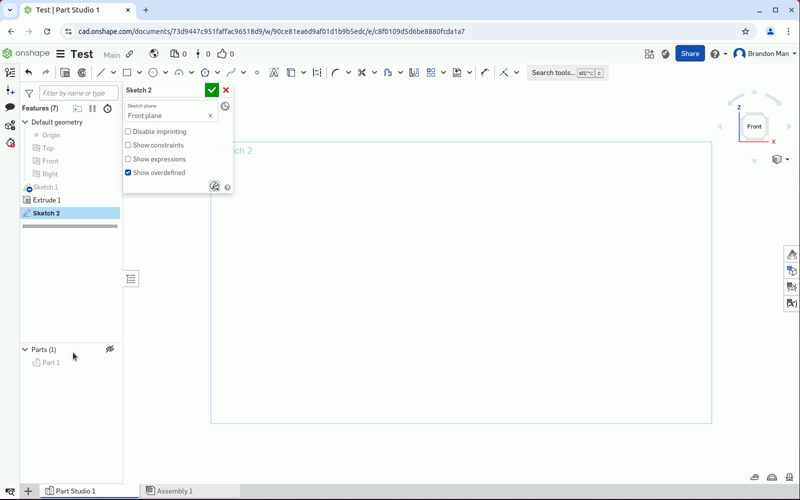
key(l)
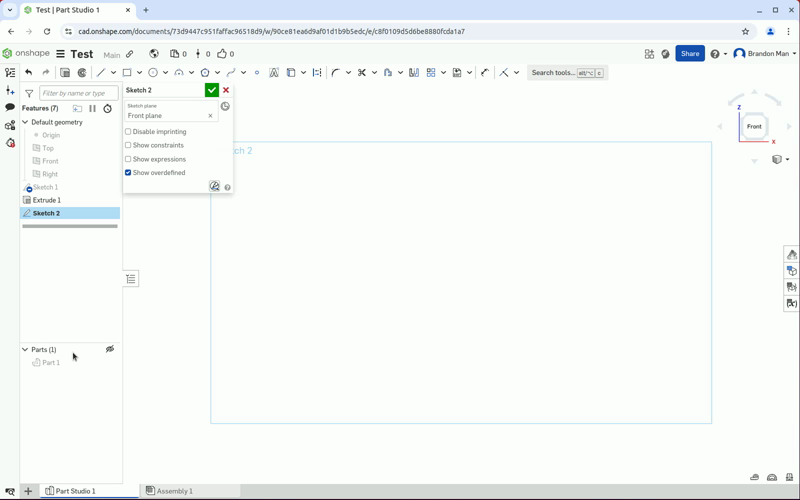
key_down(shift)
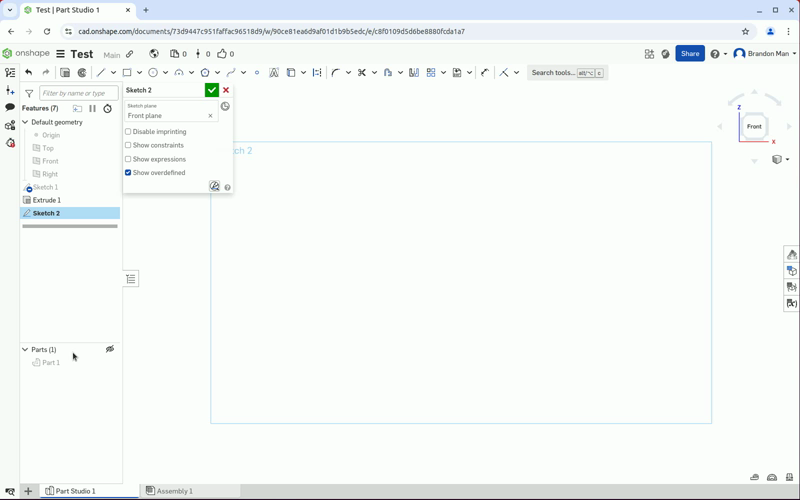
mouse_move(429, 282)
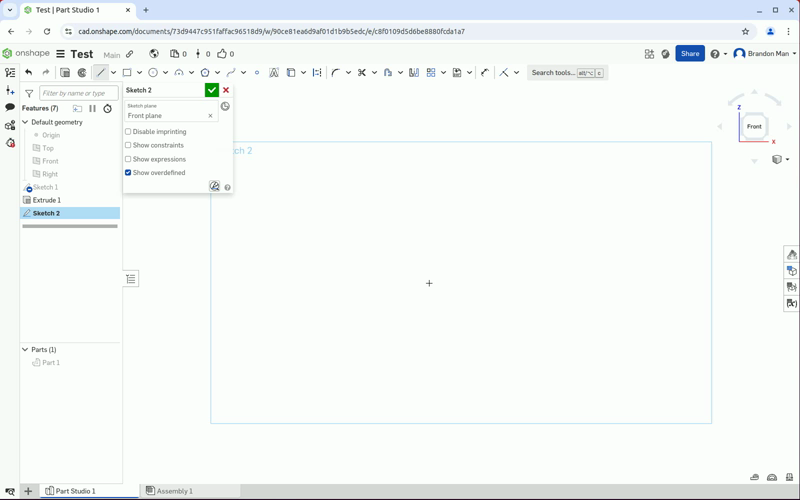
click(429, 282)
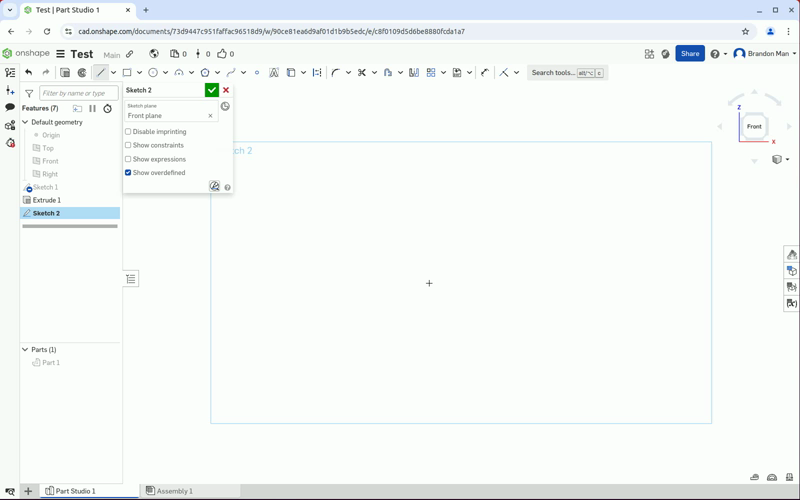
key_up(shift)
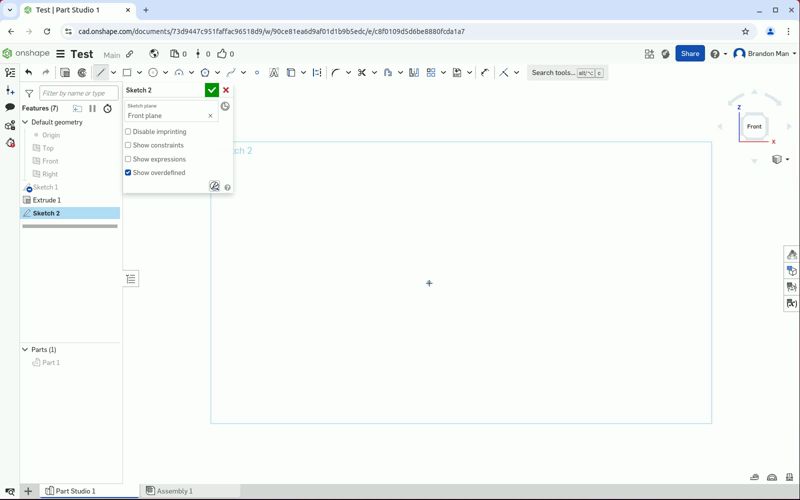
key_down(shift)
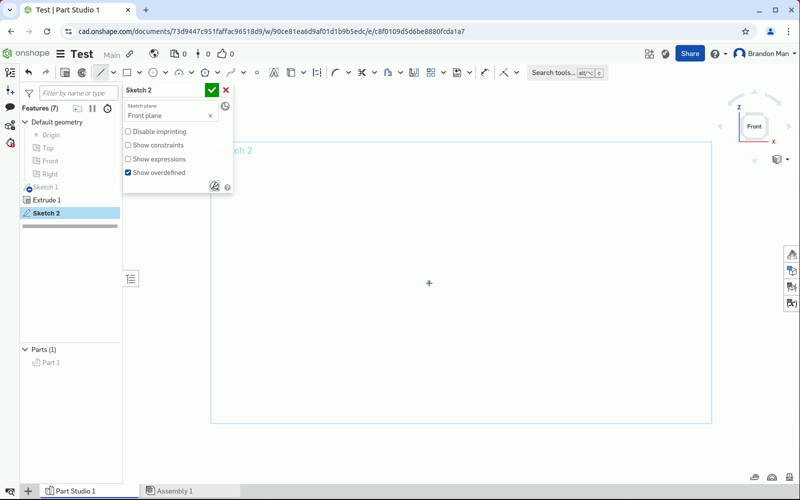
mouse_move(571, 294)
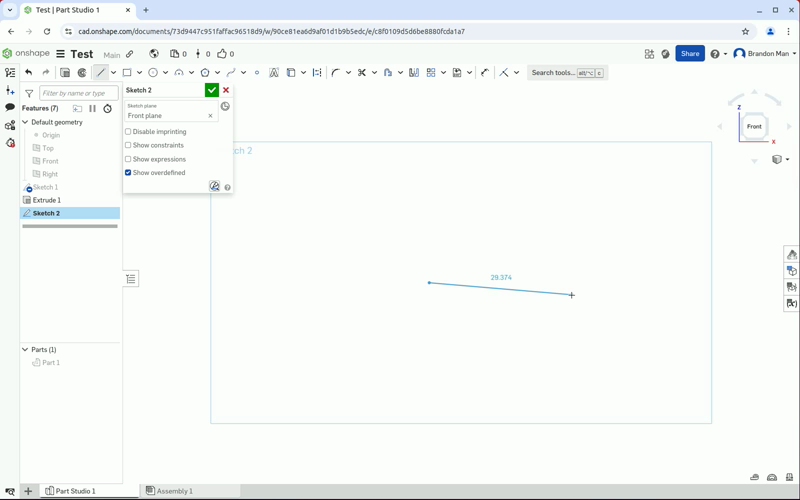
click(571, 294)
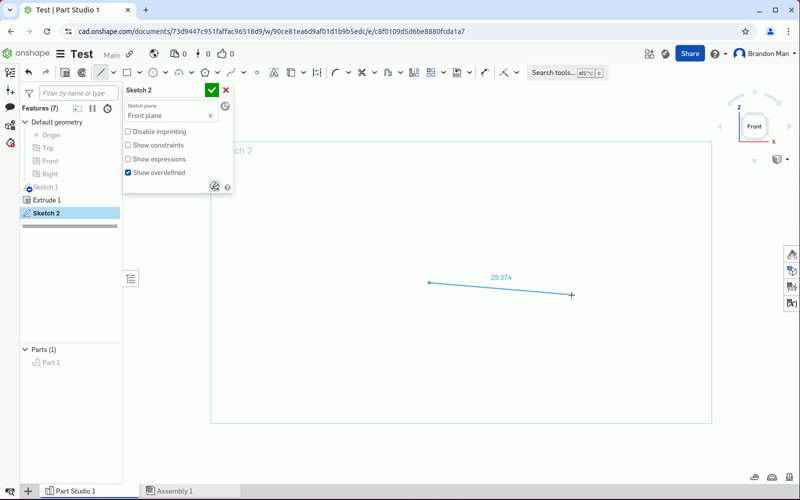
key_up(shift)
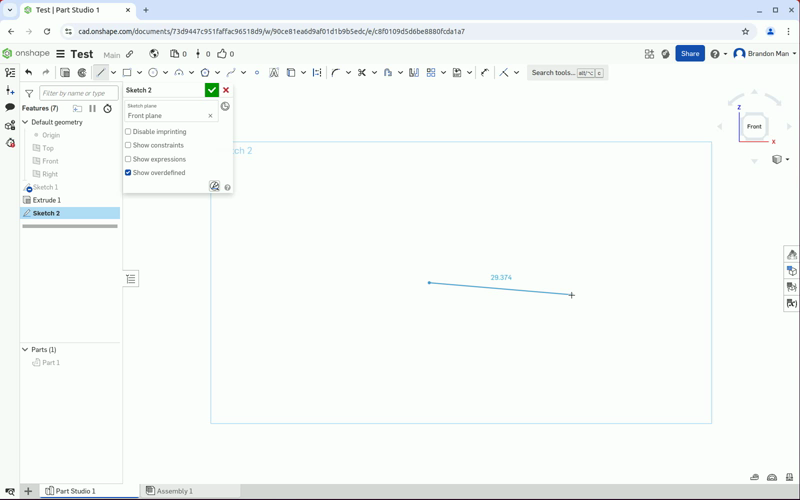
key_down(shift)
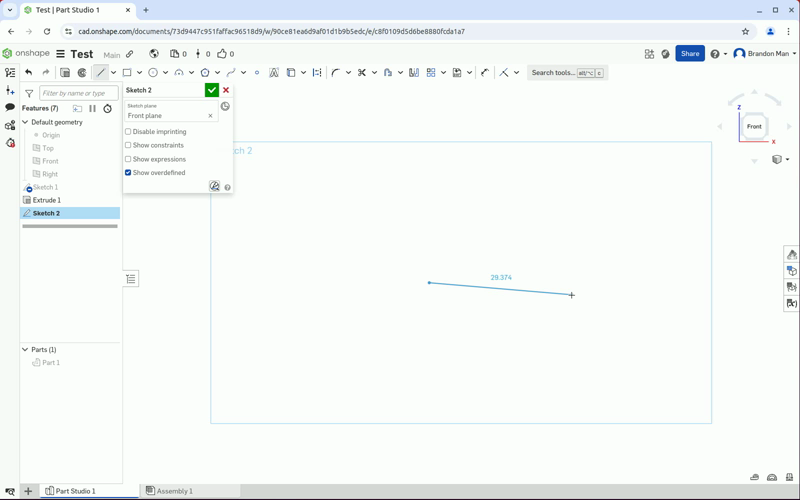
mouse_move(589, 294)
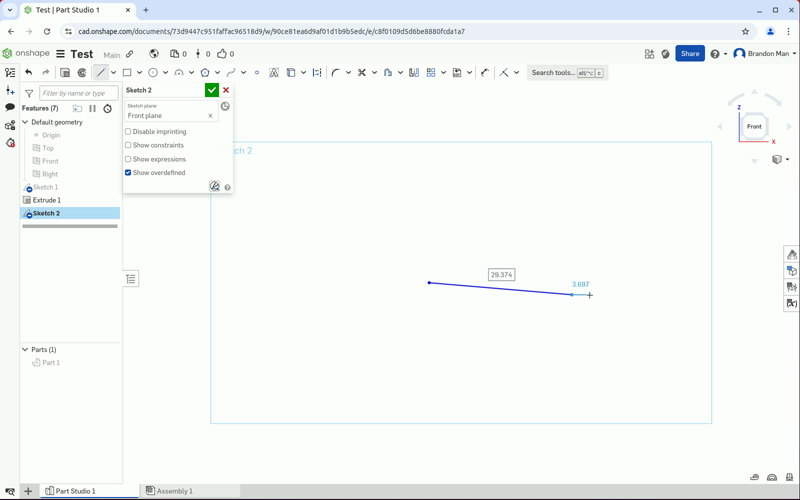
mouse_move(571, 282)
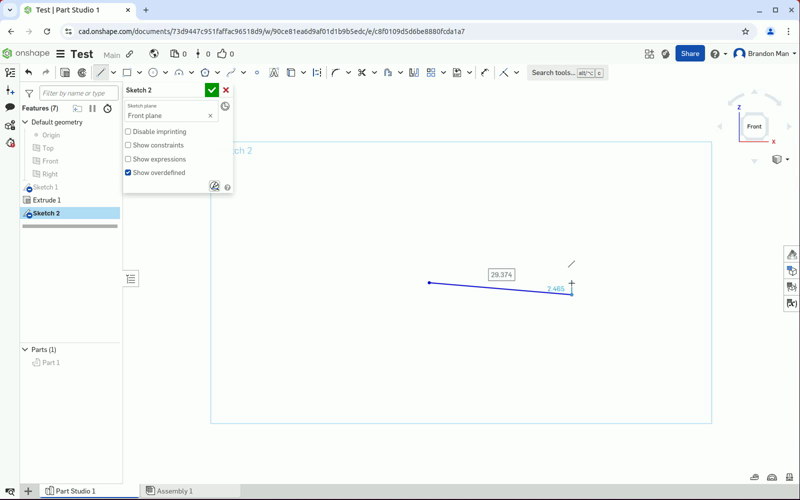
click(571, 282)
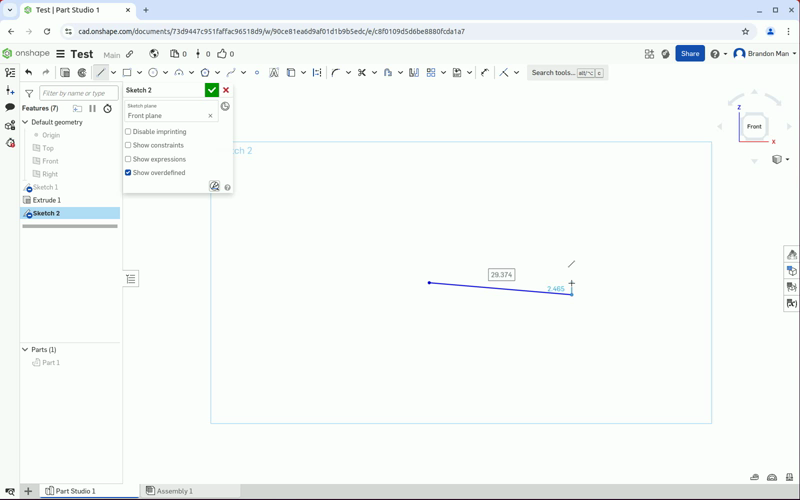
key_up(shift)
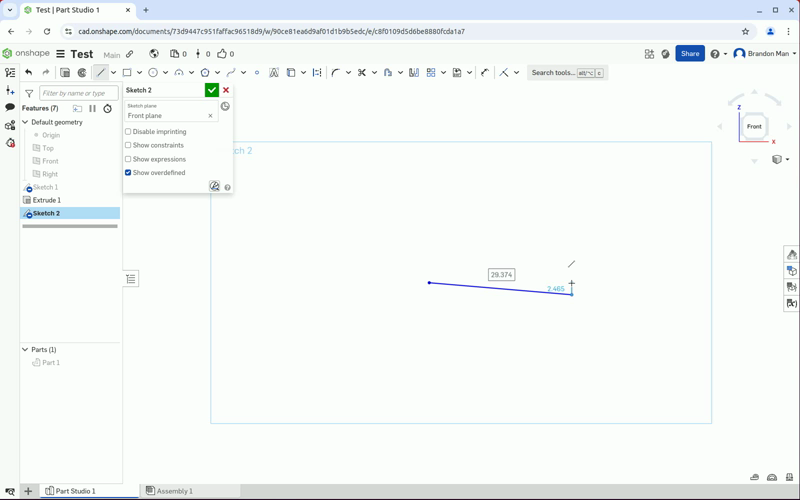
key_down(shift)
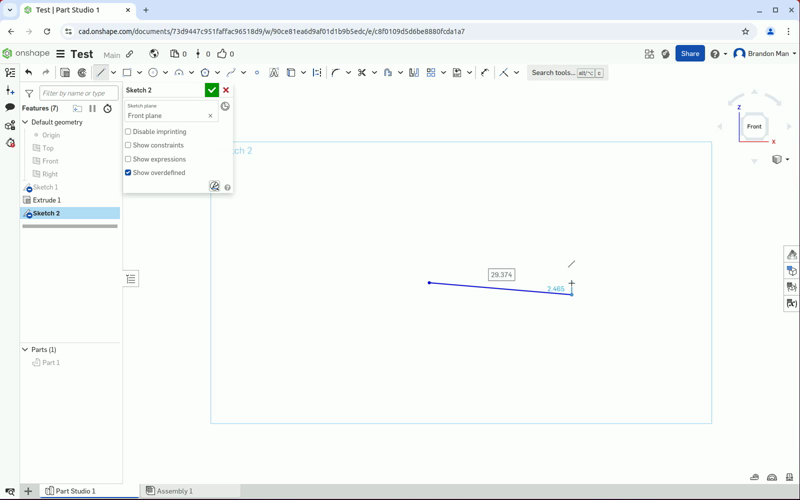
mouse_move(429, 282)
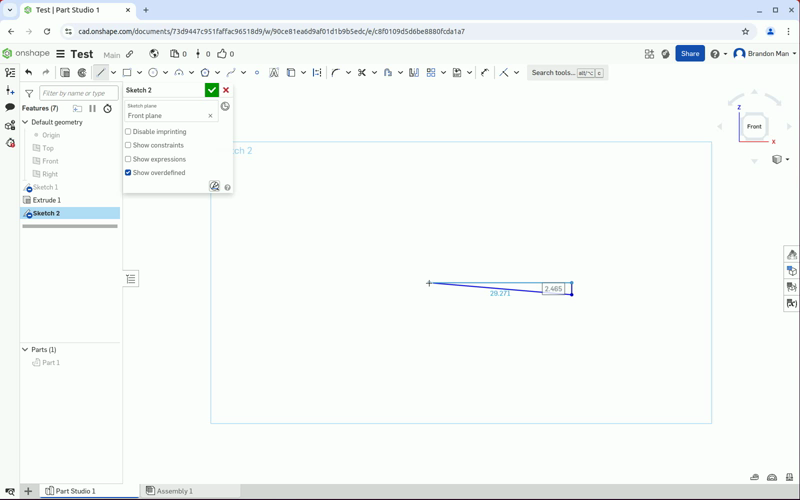
key_up(shift)
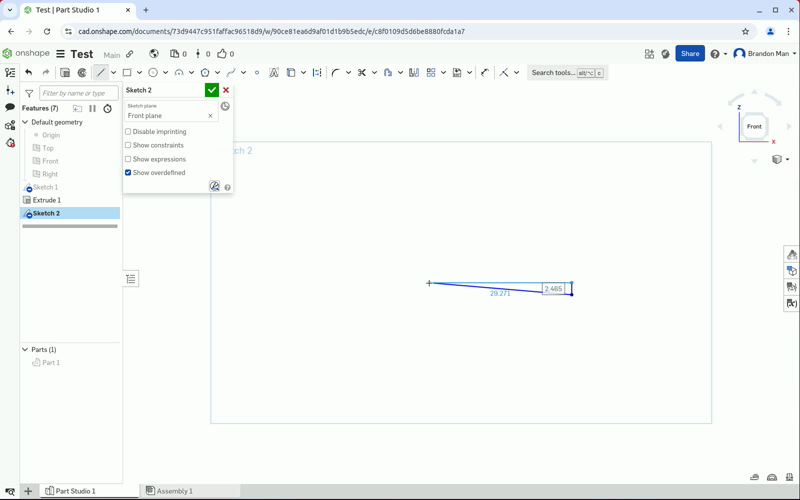
click(429, 282)
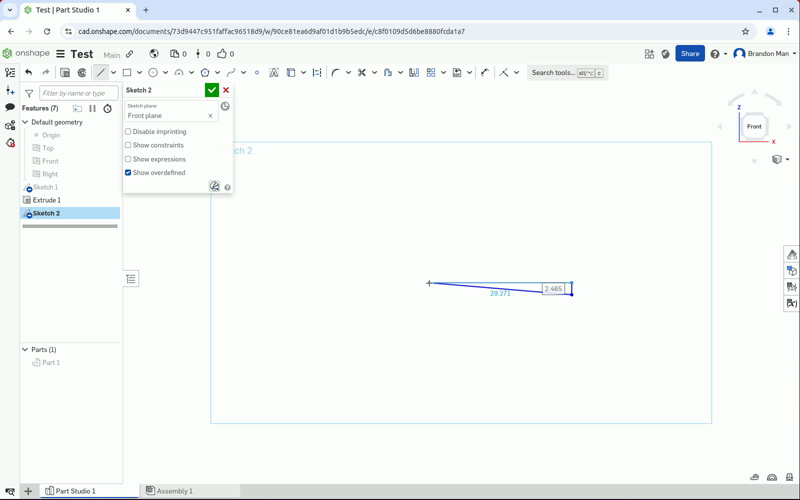
key(esc)
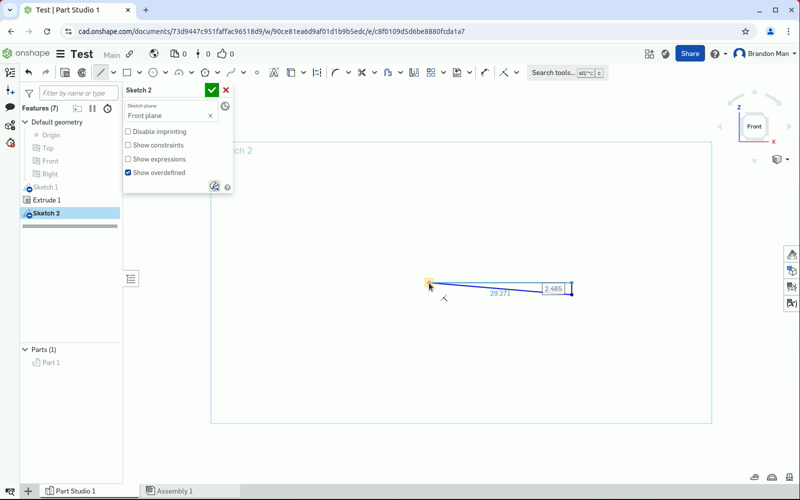
mouse_move(566, 293)
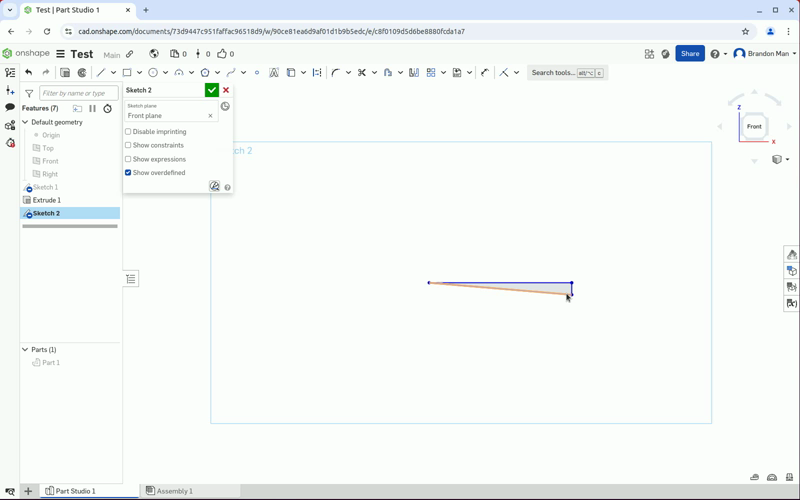
scroll(6)
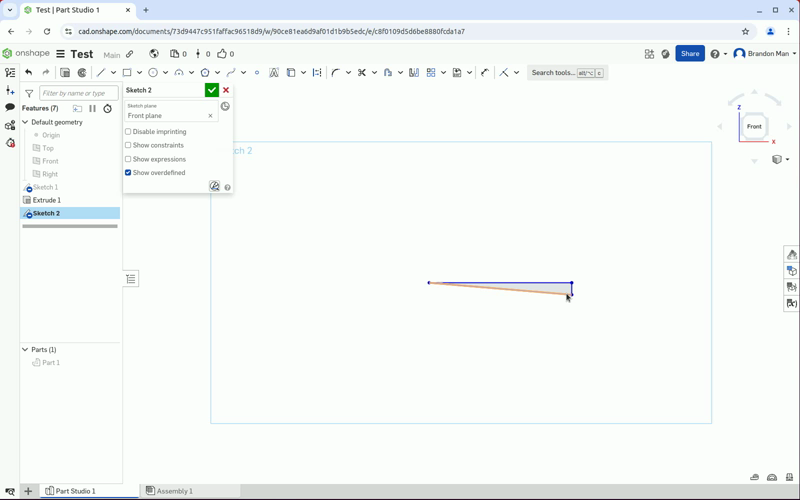
scroll(6)
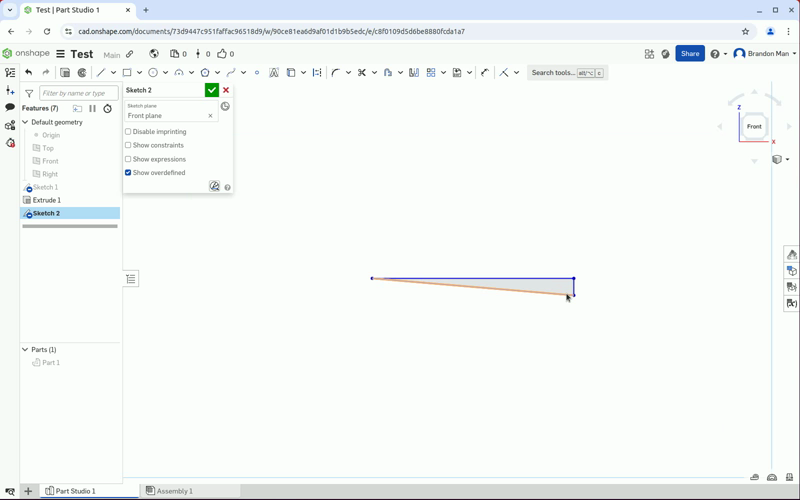
scroll(6)
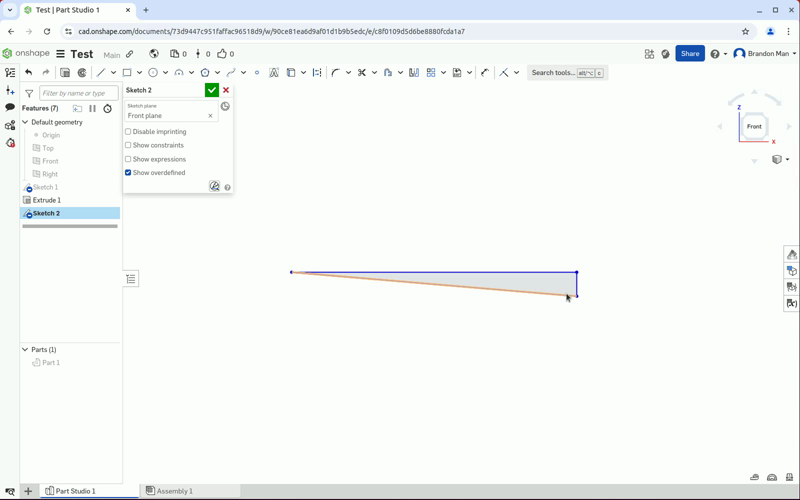
scroll(6)
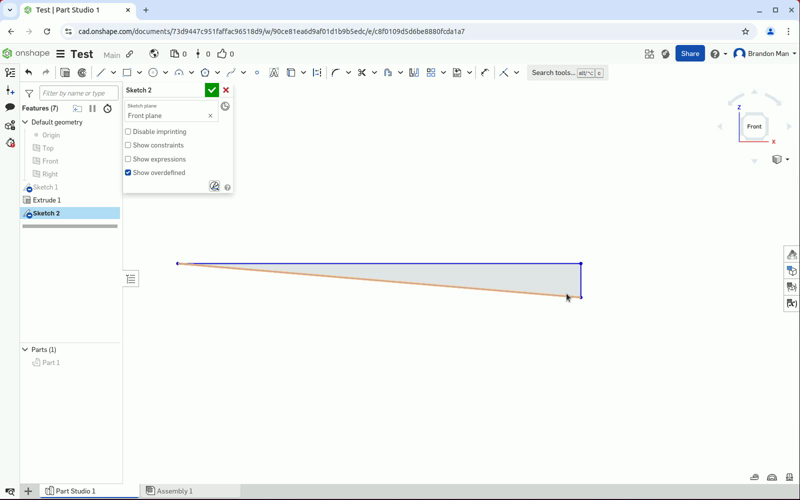
scroll(6)
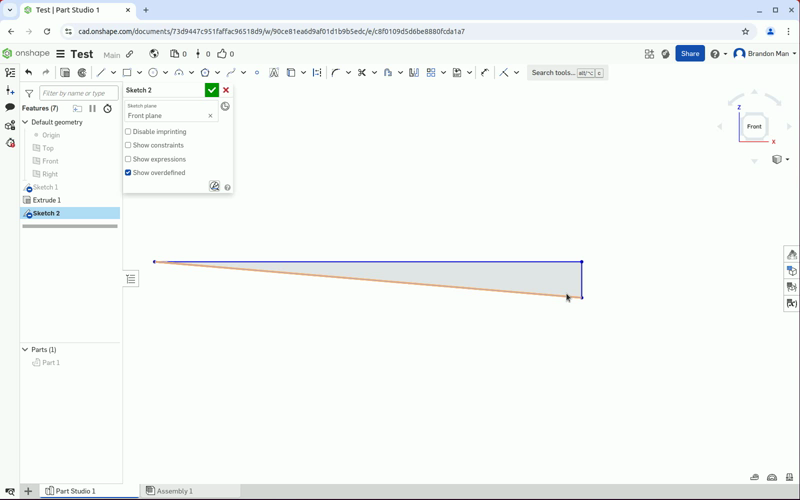
scroll(6)
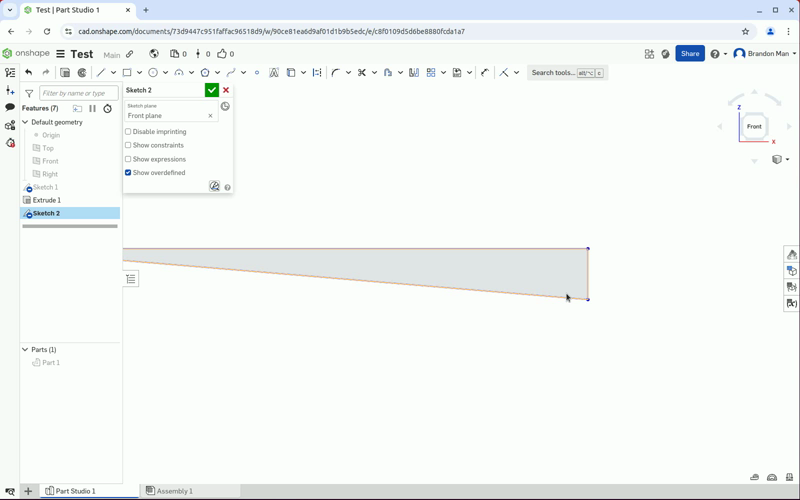
scroll(6)
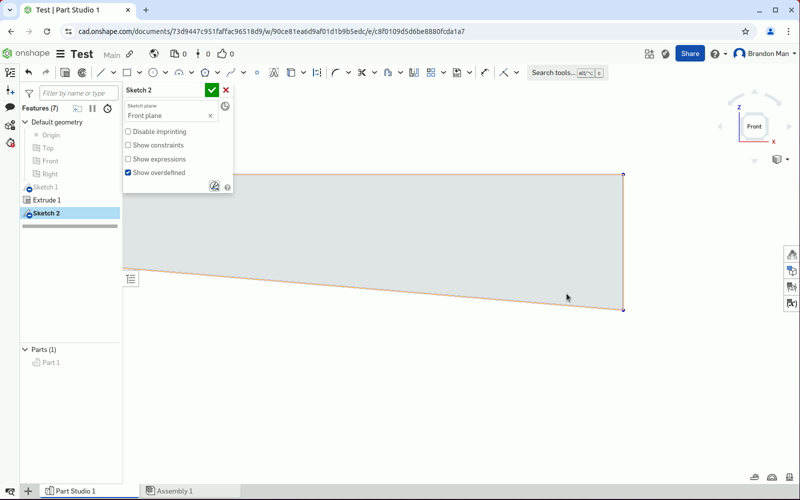
click(566, 293)
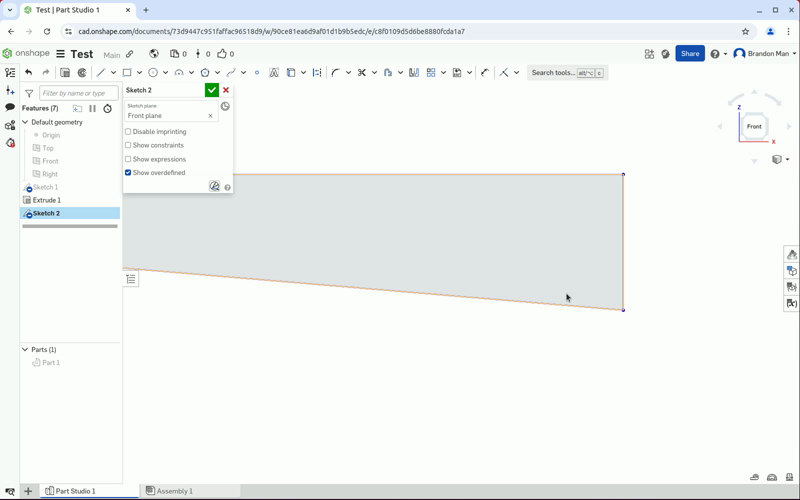
scroll(-6)
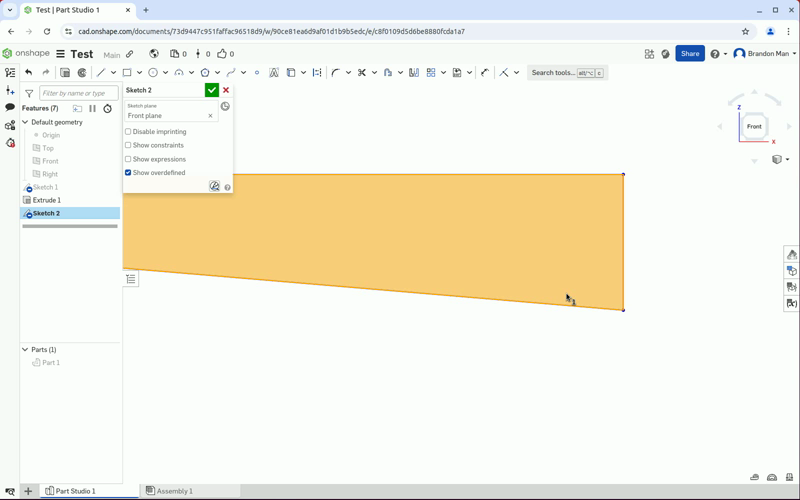
scroll(-6)
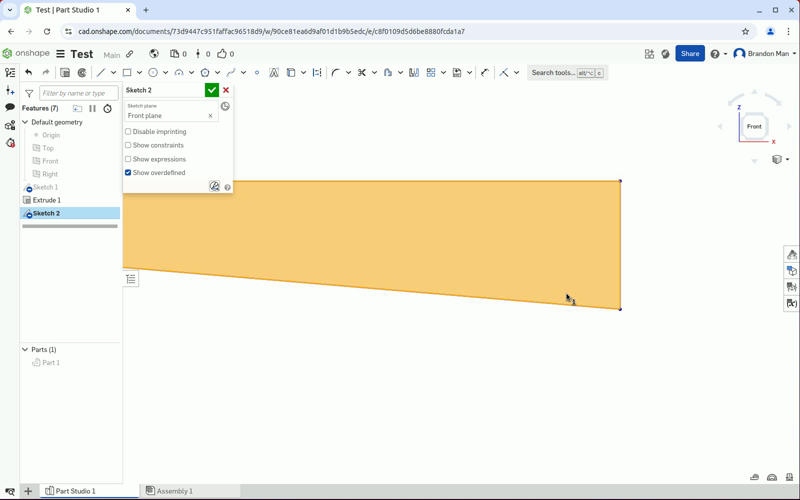
scroll(-6)
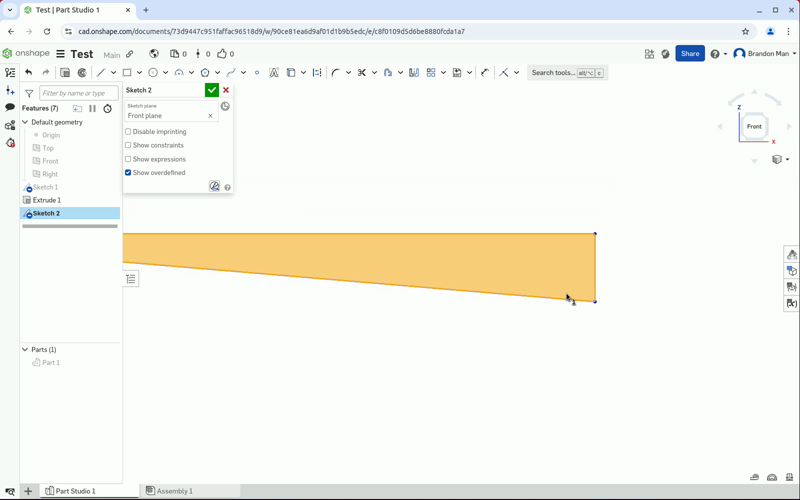
scroll(-6)
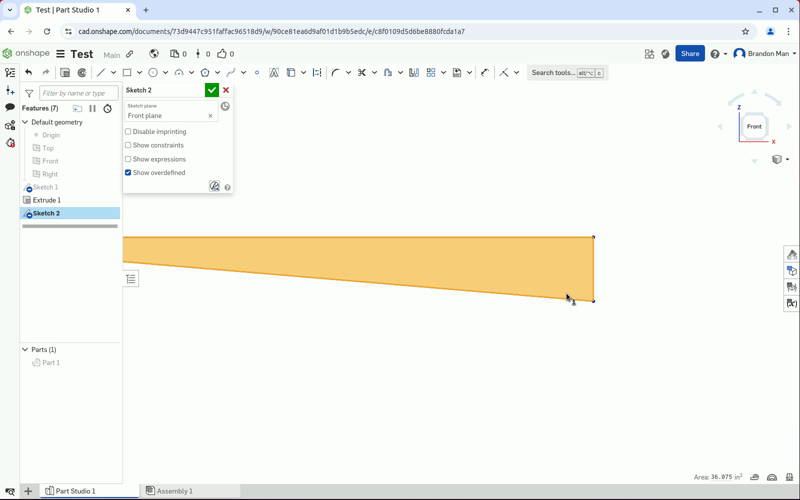
scroll(-6)
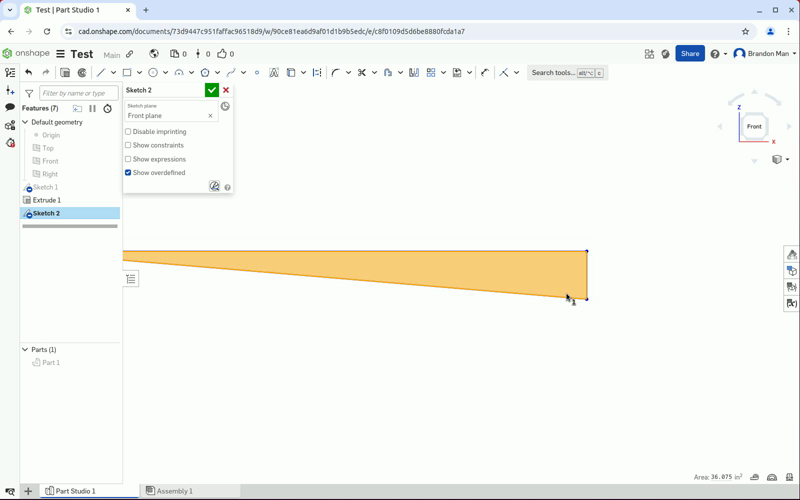
scroll(-6)
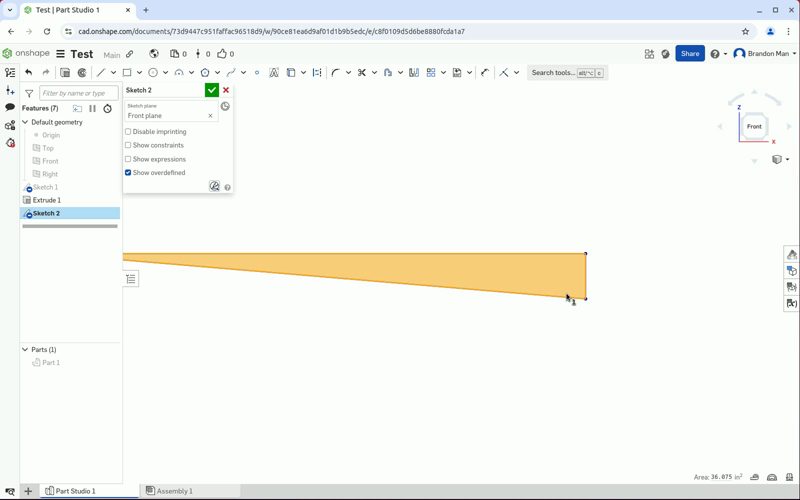
scroll(-6)
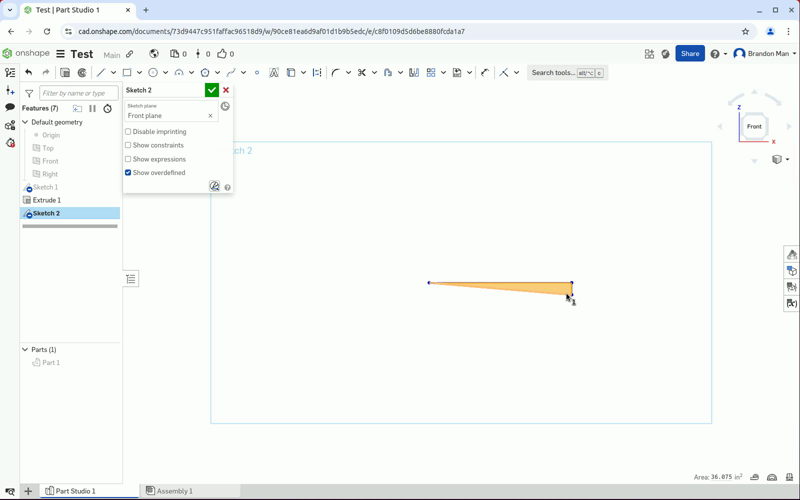
mouse_move(73, 352)
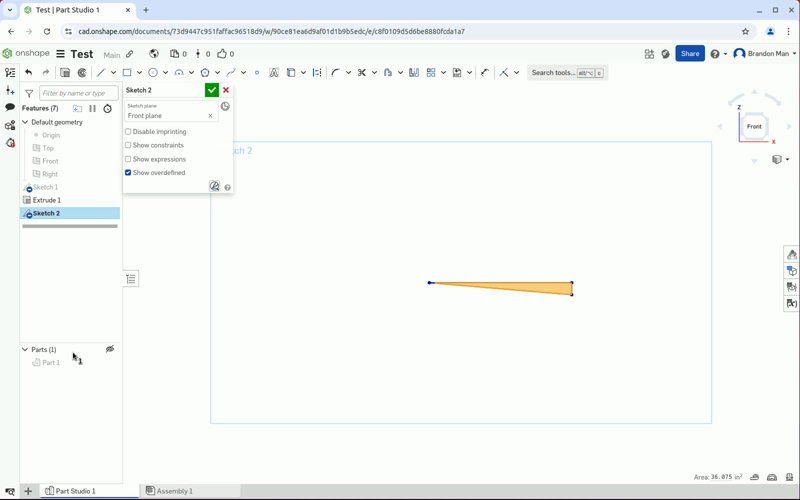
key(shift+y)
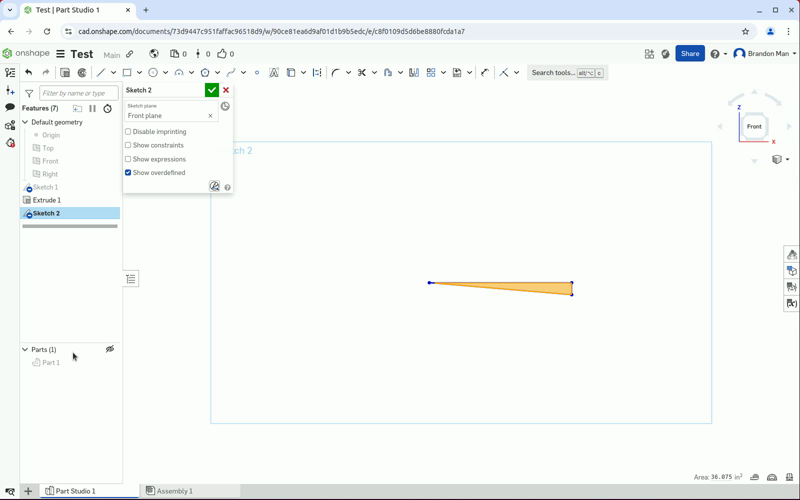
key(shift+e)
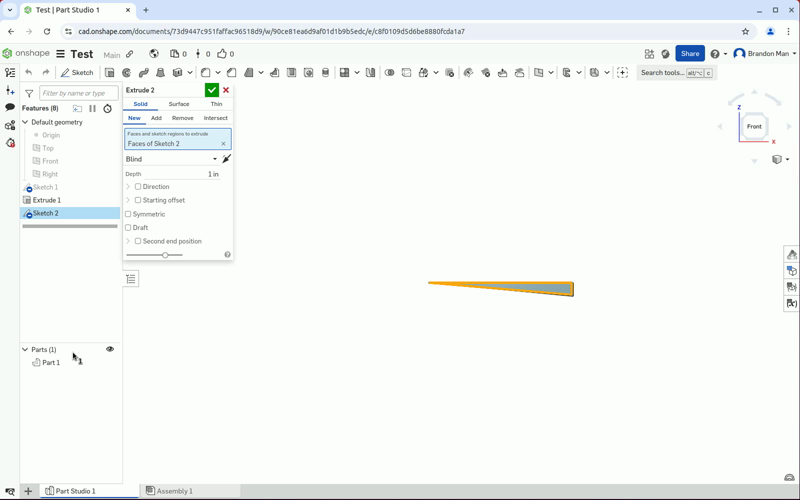
mouse_move(143, 106)
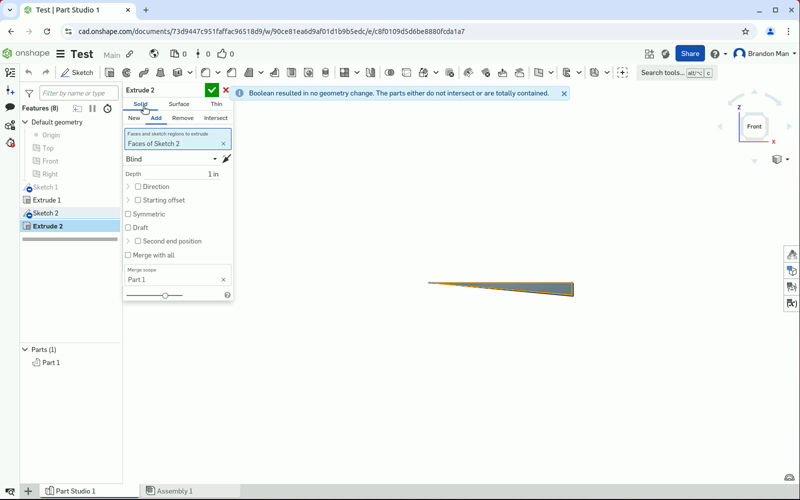
click(143, 106)
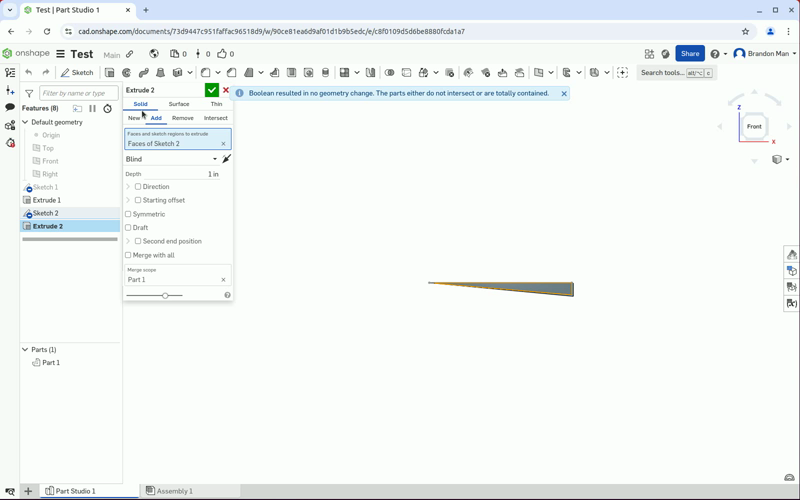
mouse_move(137, 120)
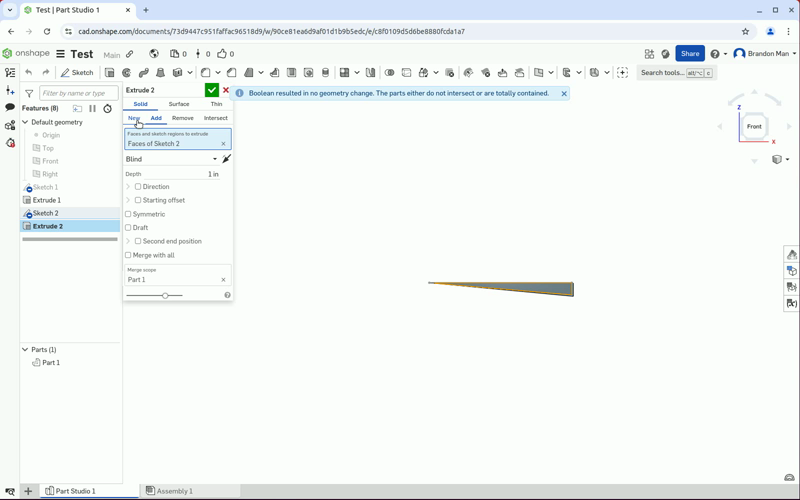
click(137, 120)
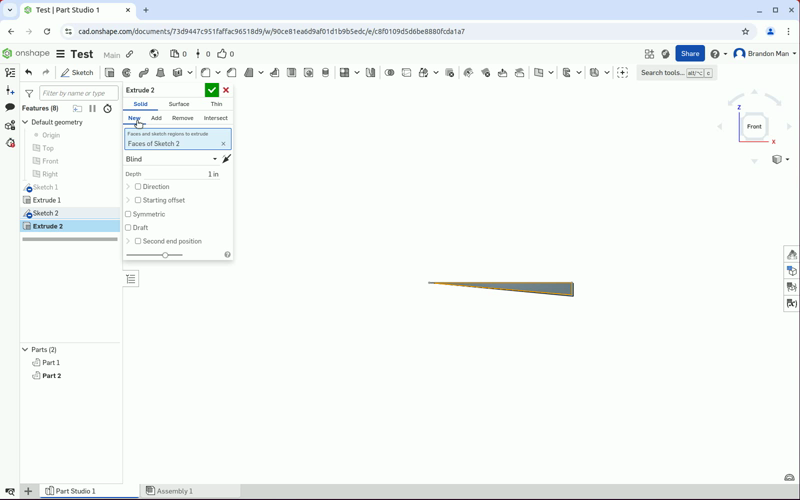
key(tab, 4)
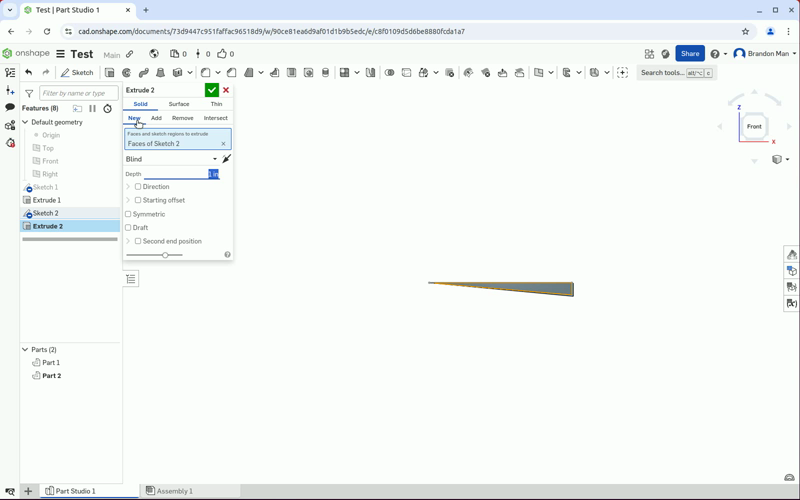
text(4.814)
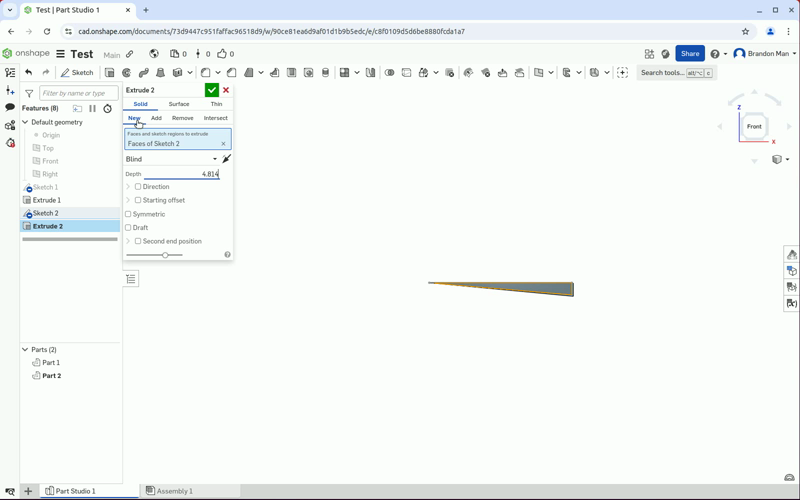
key(tab, 3)
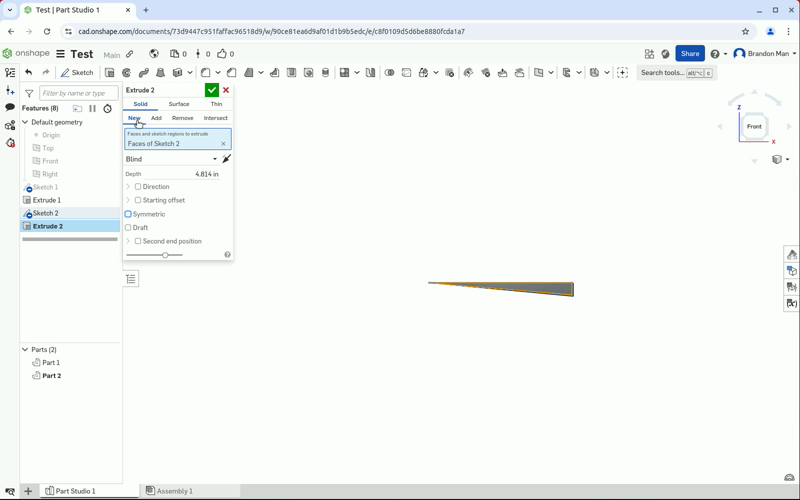
key(space)
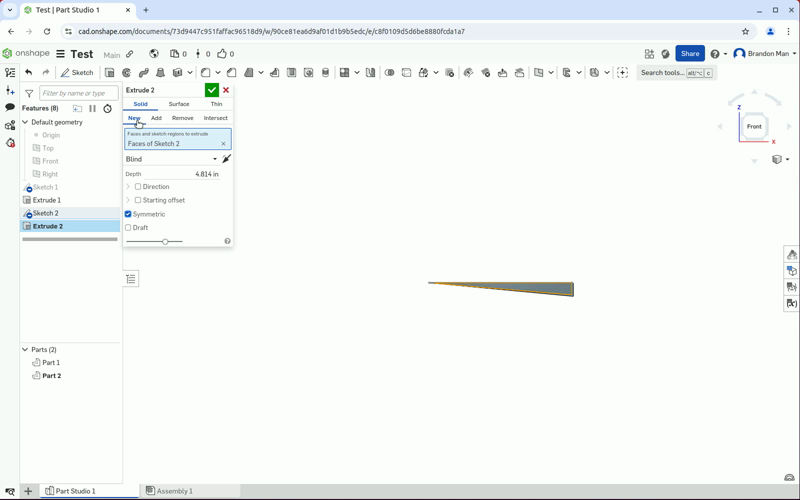
key(enter)
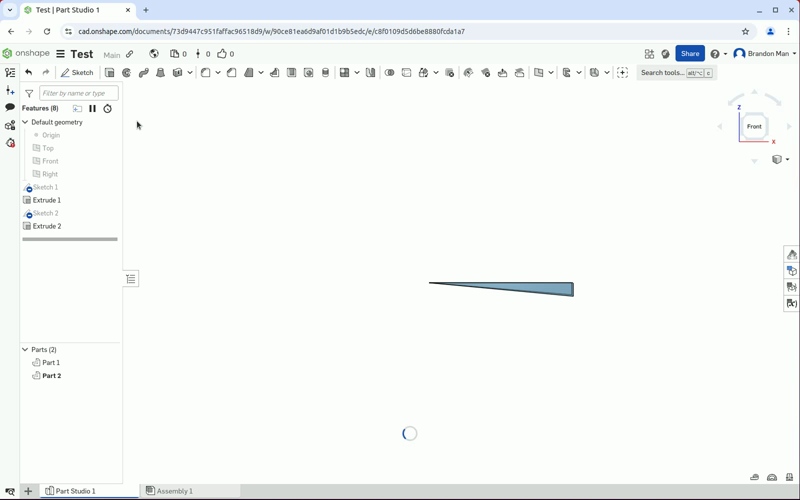
key(shift+h)
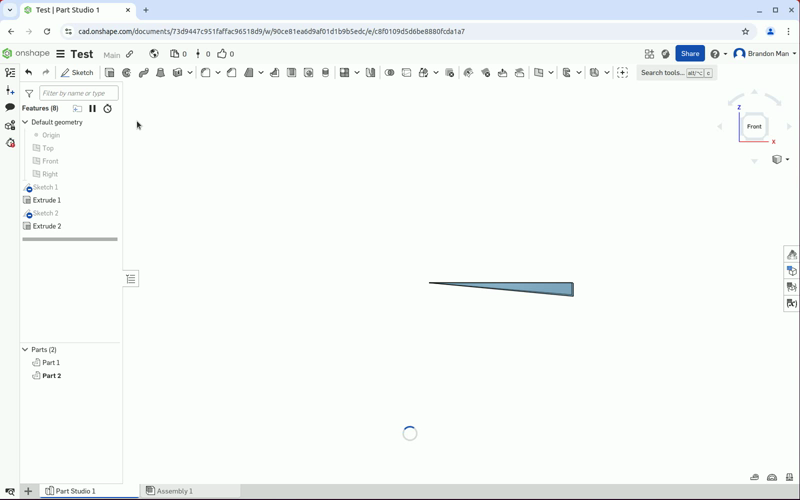
key(shift+h)
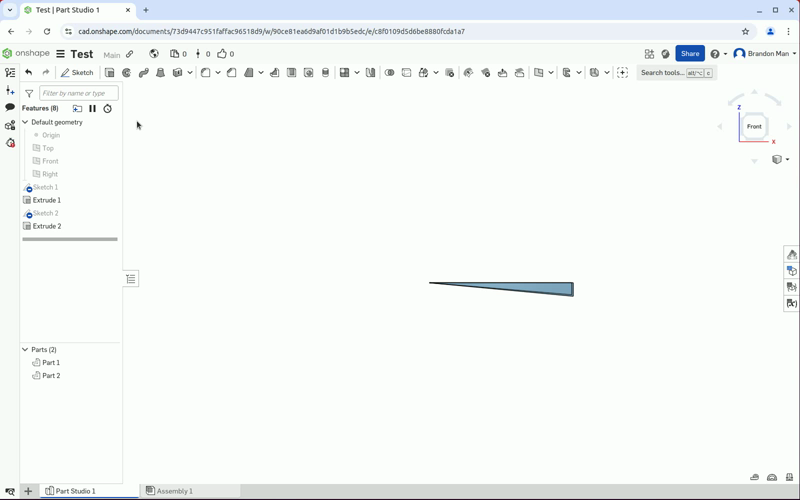
mouse_move(73, 189)
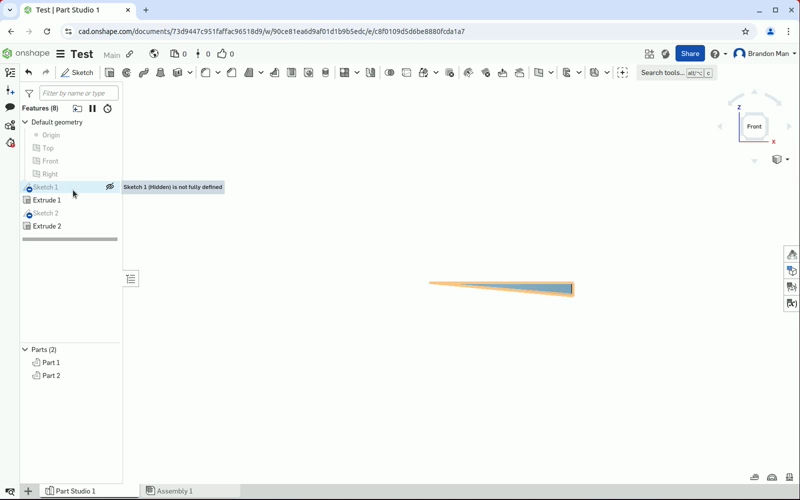
click(73, 189)
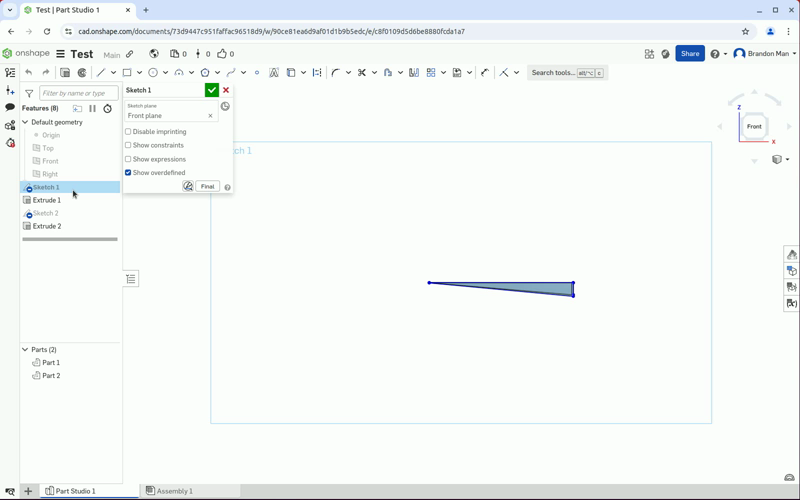
mouse_move(229, 92)
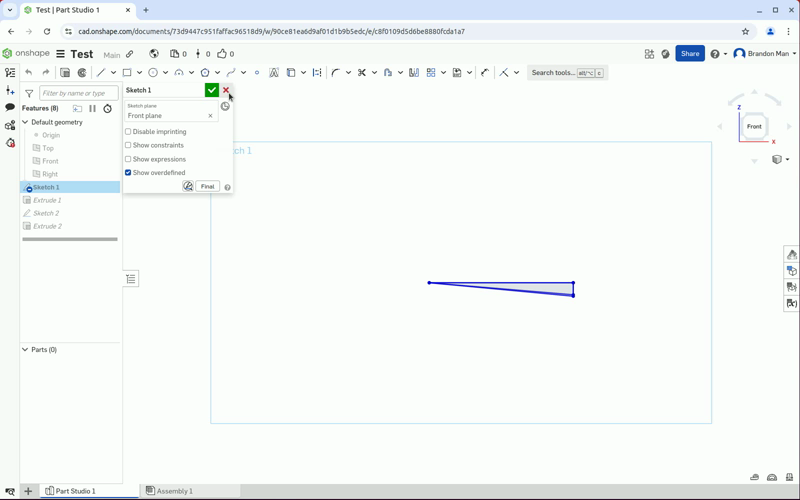
click(229, 92)
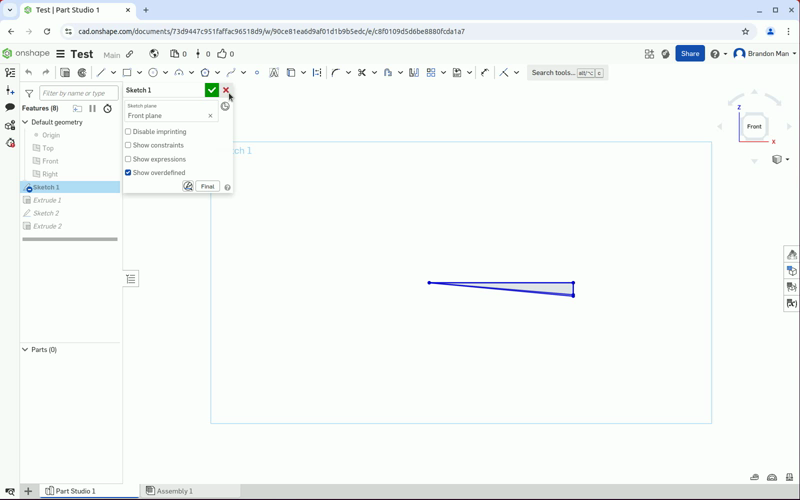
key(shift+s)
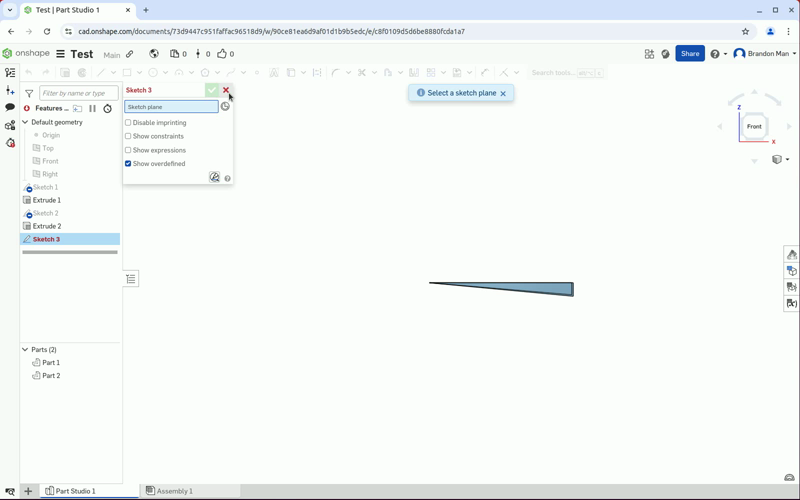
mouse_move(73, 163)
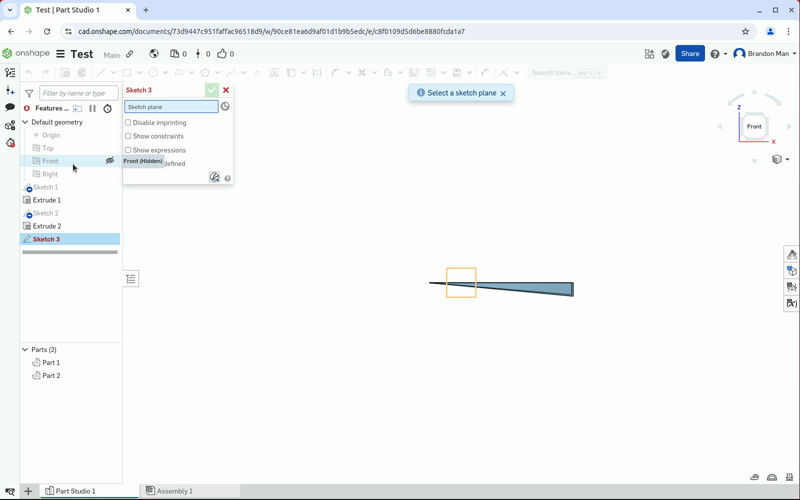
click(73, 163)
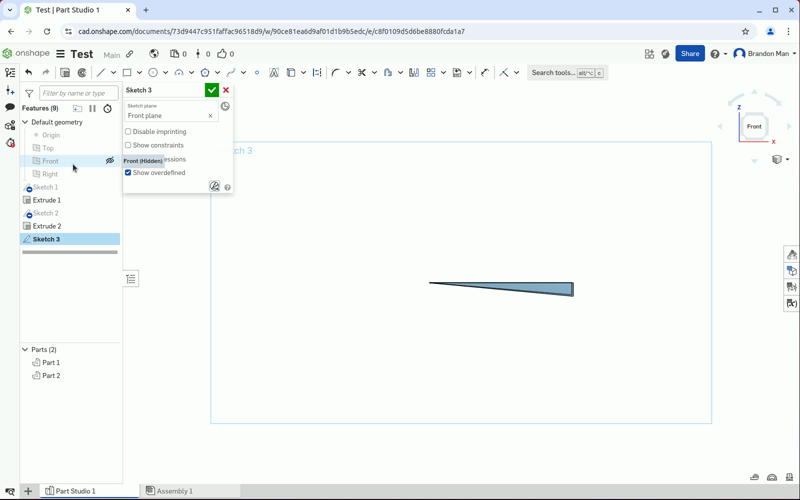
mouse_move(73, 352)
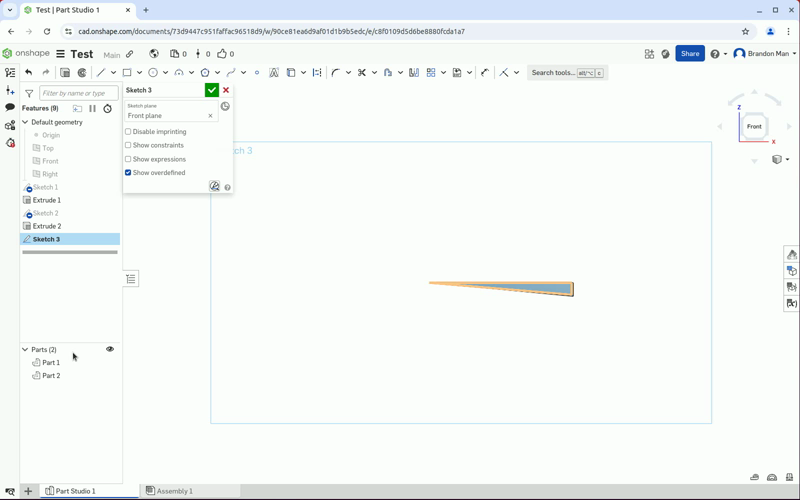
key(y)
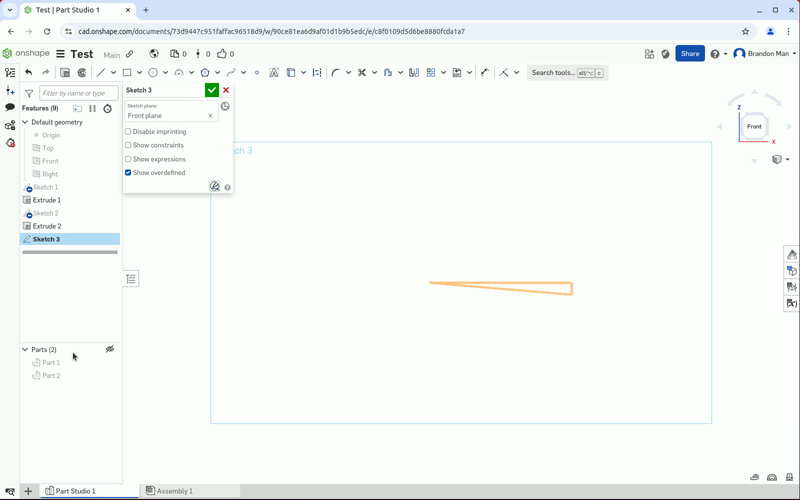
key(l)
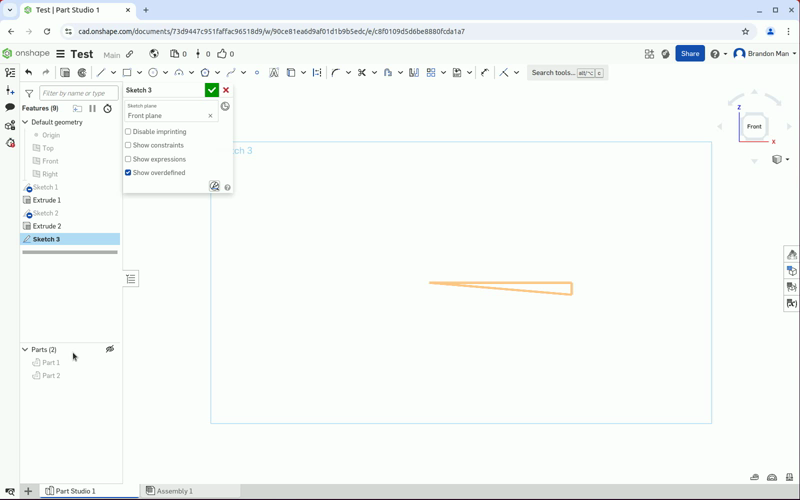
key_down(shift)
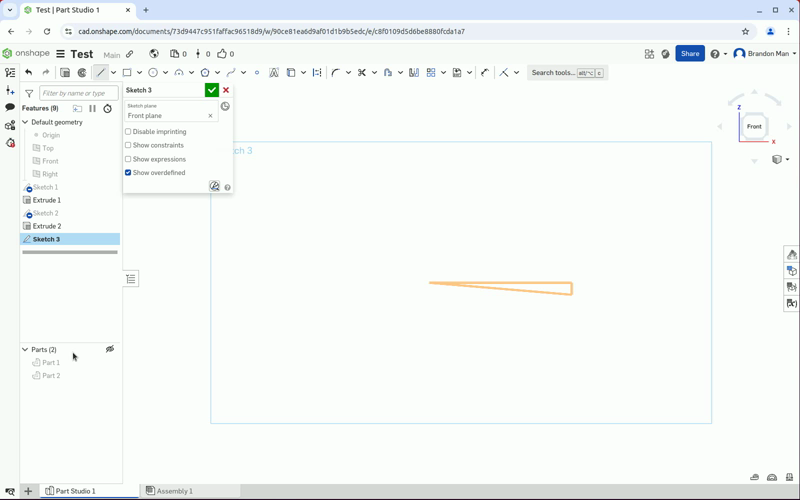
mouse_move(429, 282)
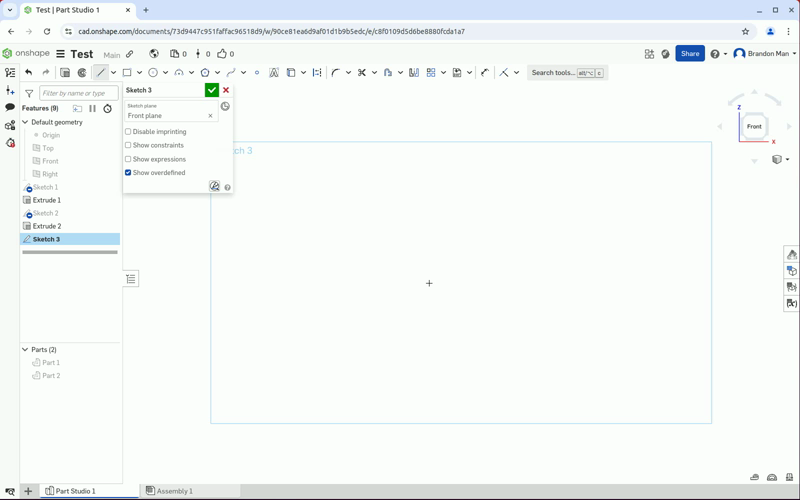
click(429, 282)
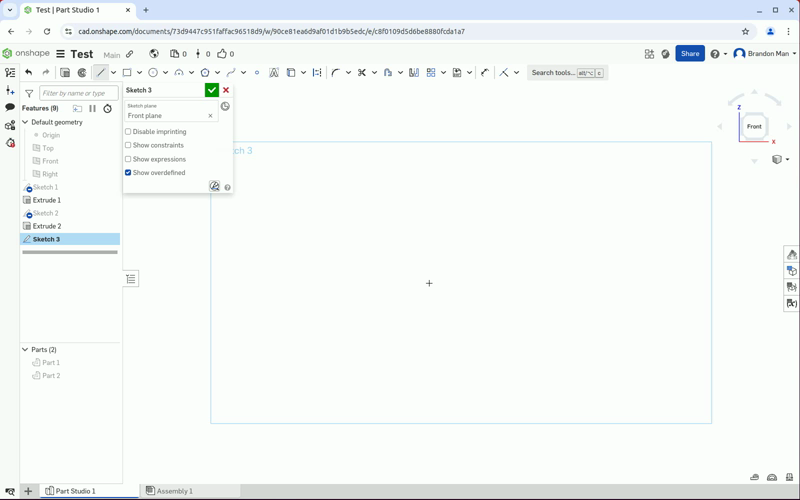
key_up(shift)
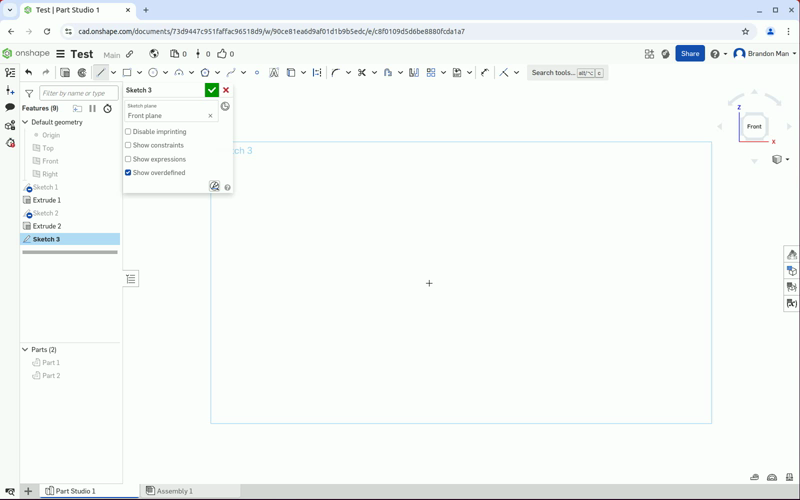
key_down(shift)
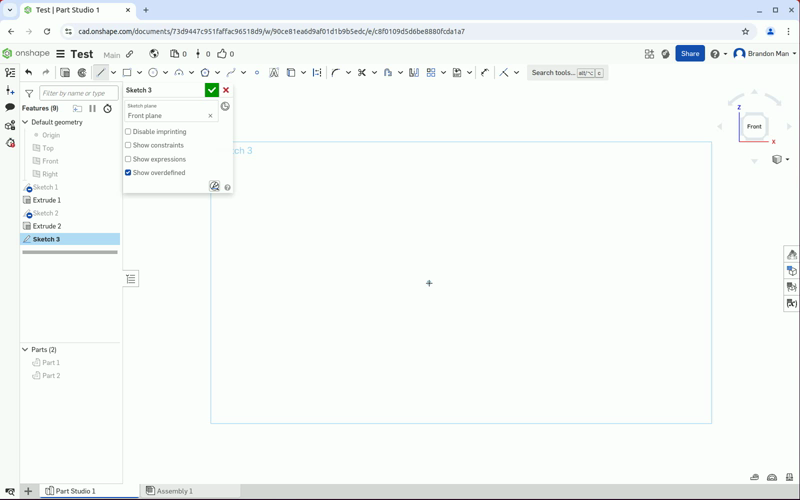
mouse_move(571, 294)
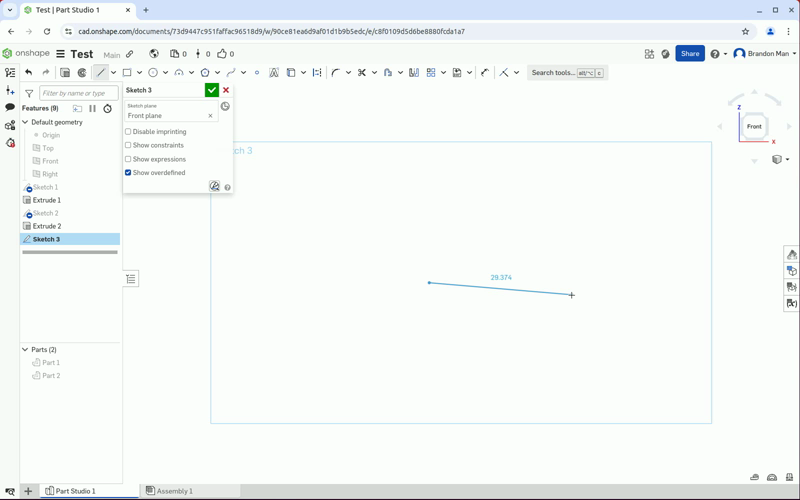
click(571, 294)
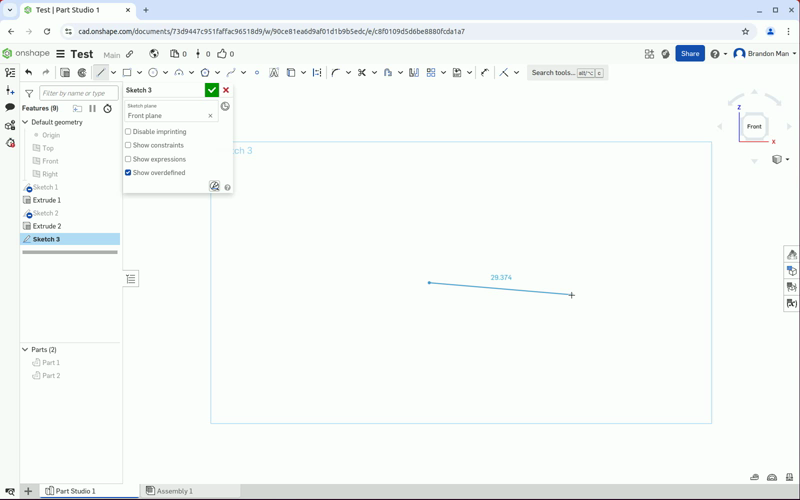
key_up(shift)
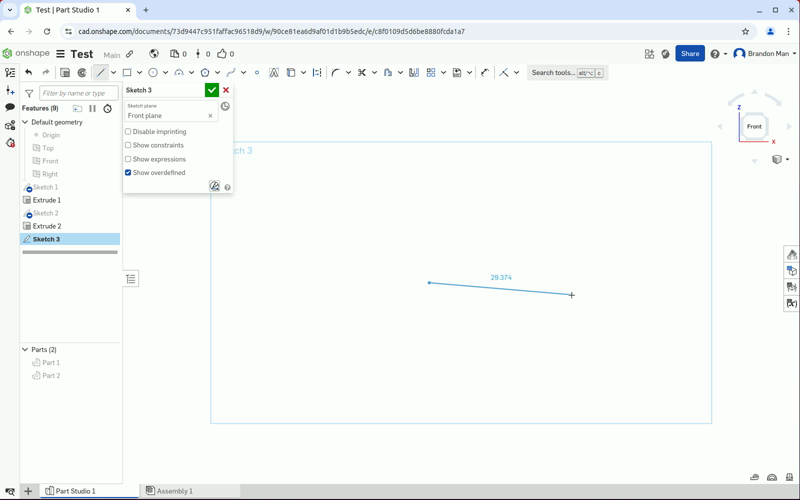
key_down(shift)
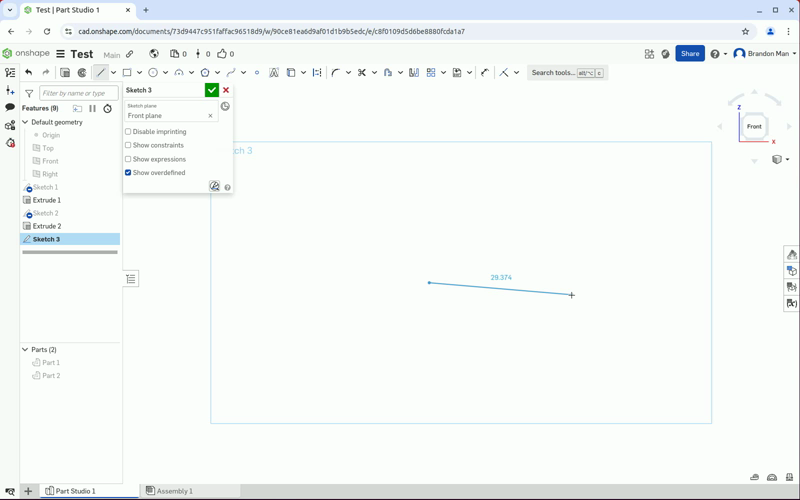
mouse_move(589, 294)
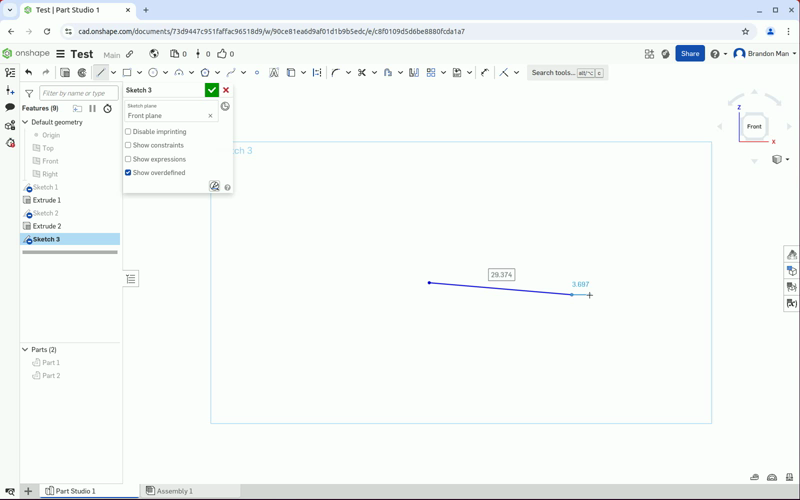
mouse_move(571, 282)
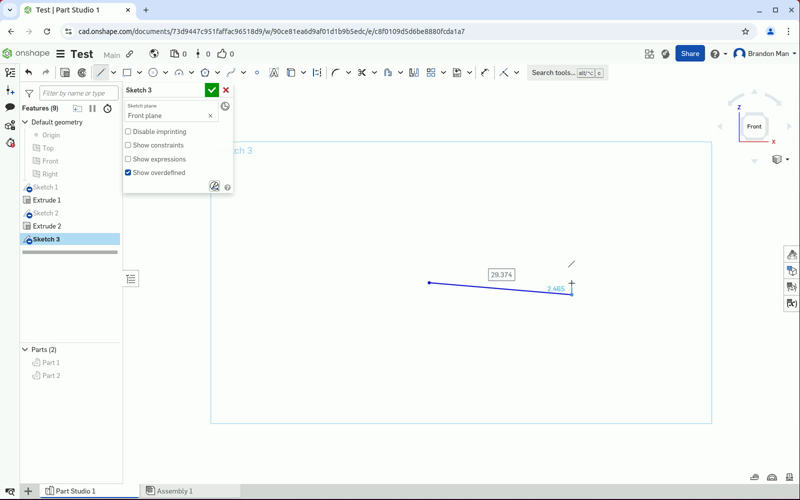
click(571, 282)
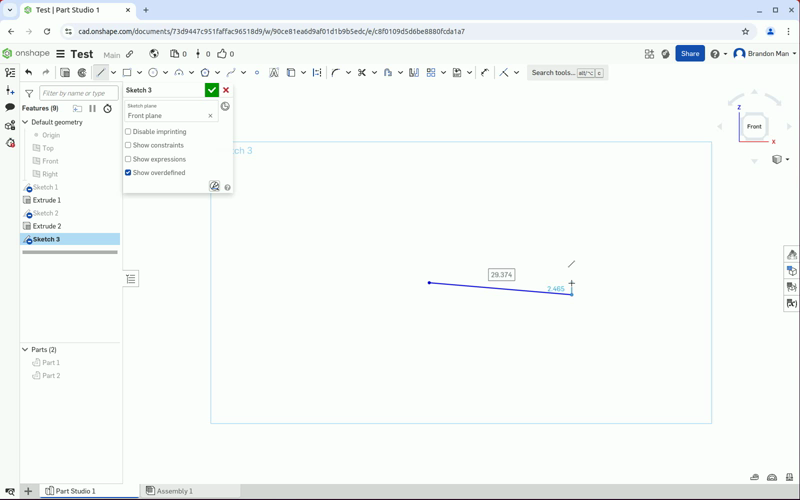
key_up(shift)
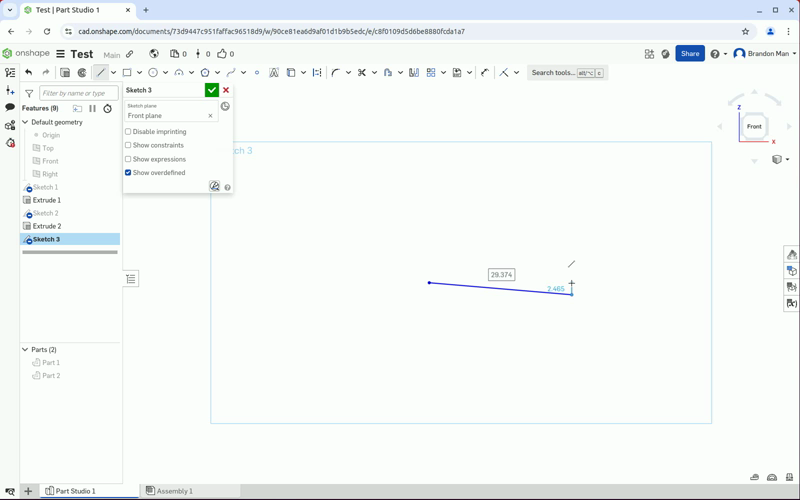
key_down(shift)
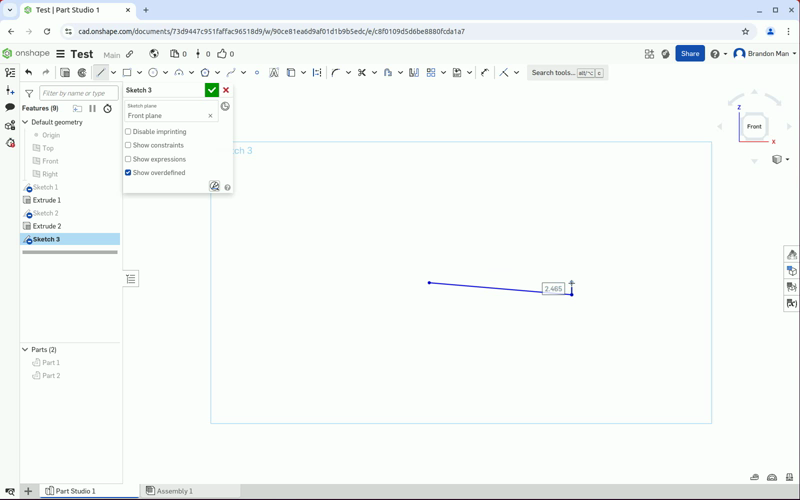
mouse_move(429, 282)
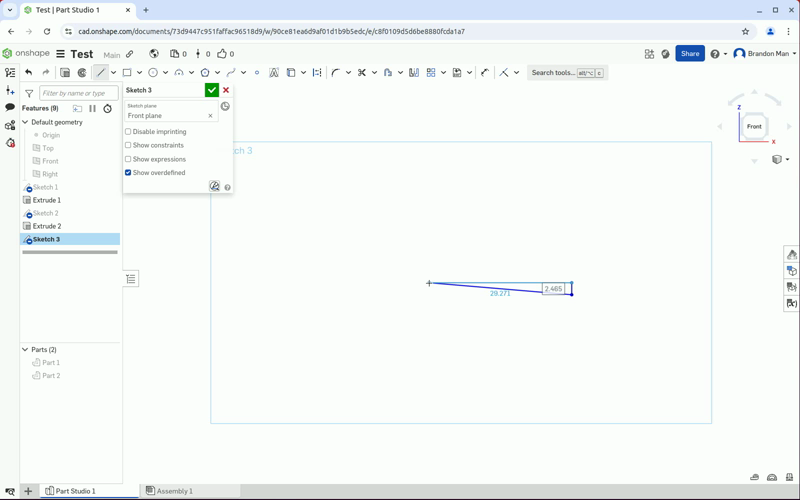
key_up(shift)
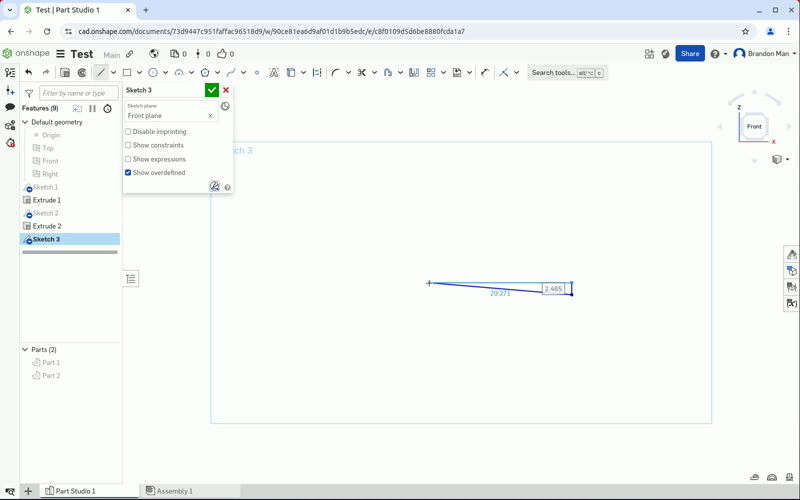
click(429, 282)
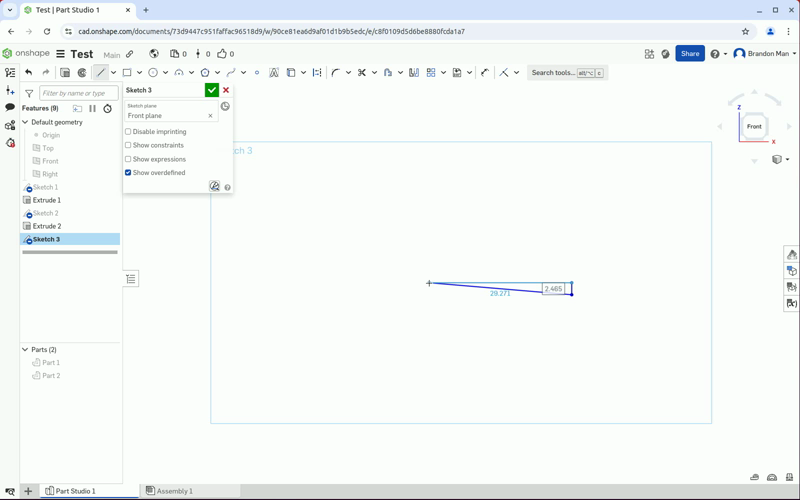
key(esc)
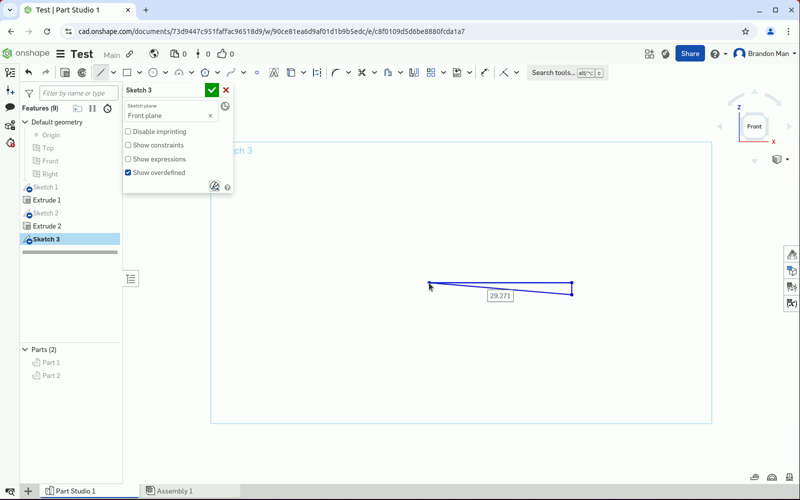
mouse_move(556, 283)
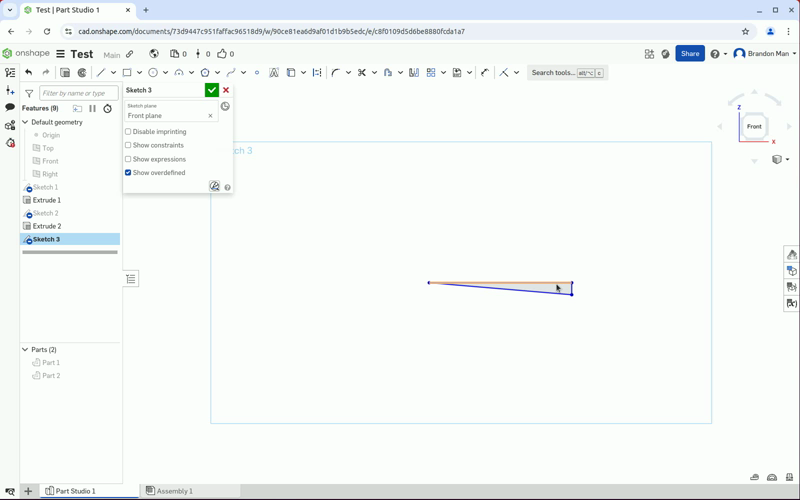
scroll(6)
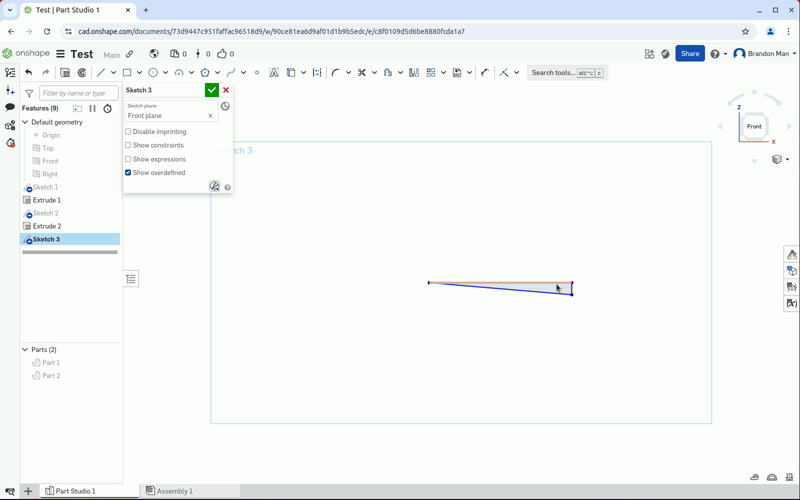
scroll(6)
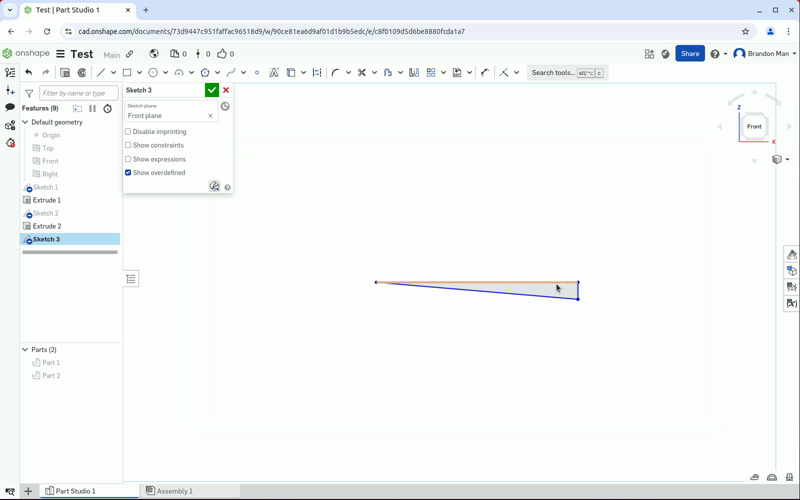
scroll(6)
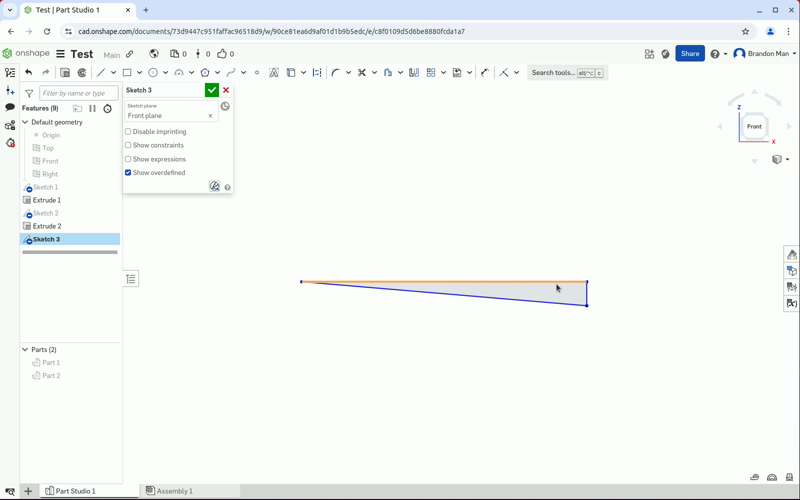
scroll(6)
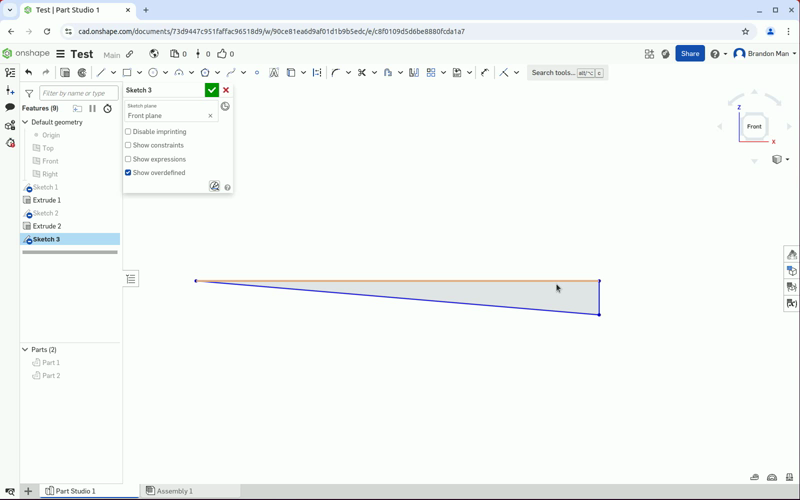
scroll(6)
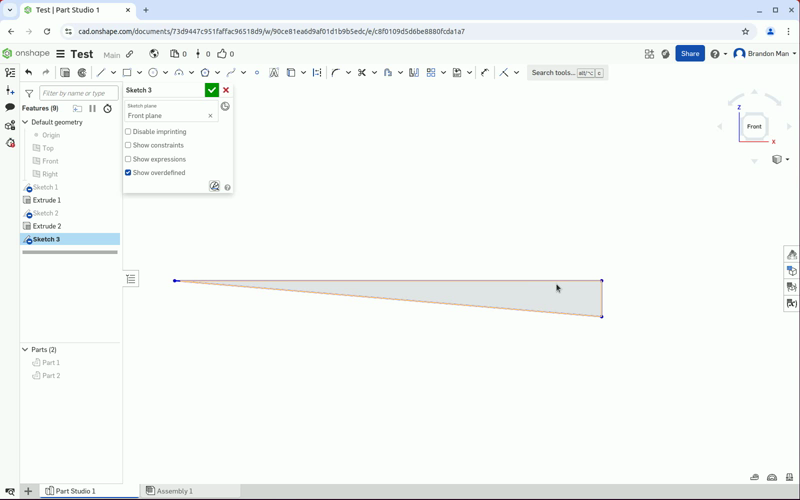
scroll(6)
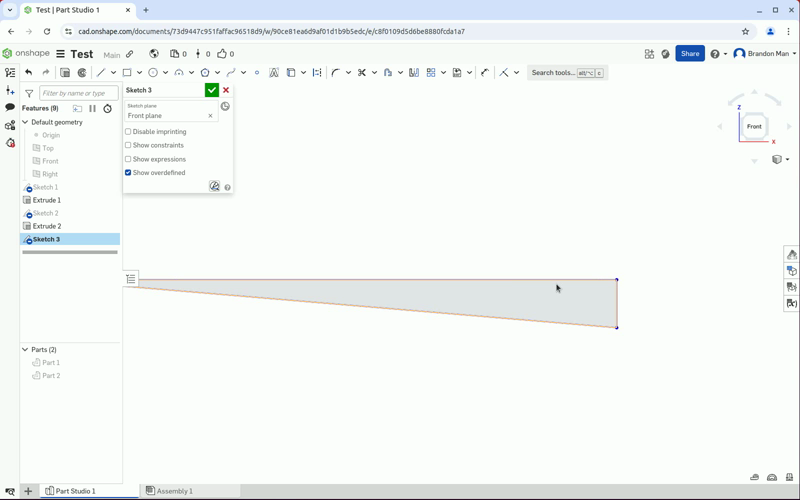
scroll(6)
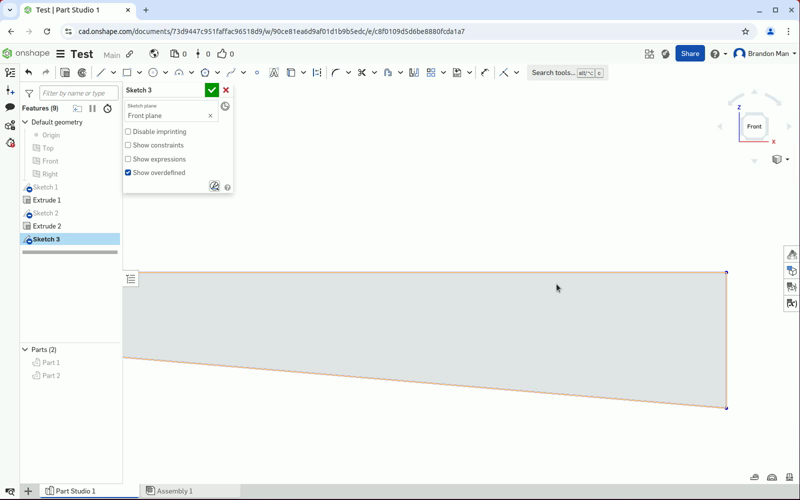
click(556, 283)
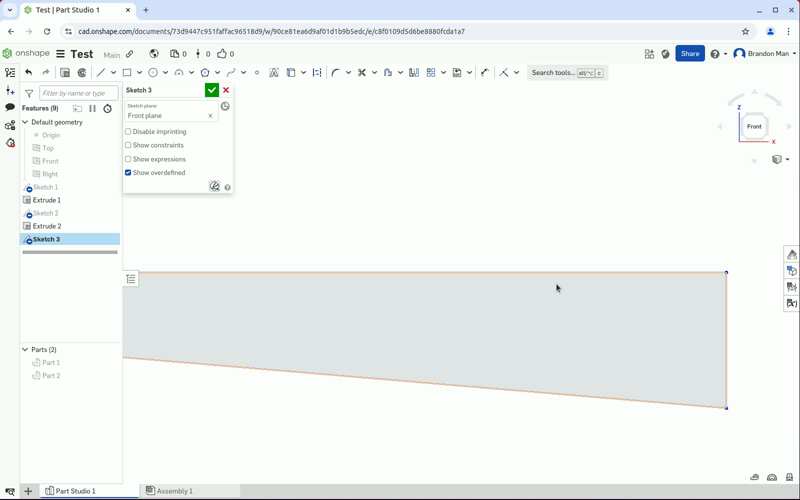
scroll(-6)
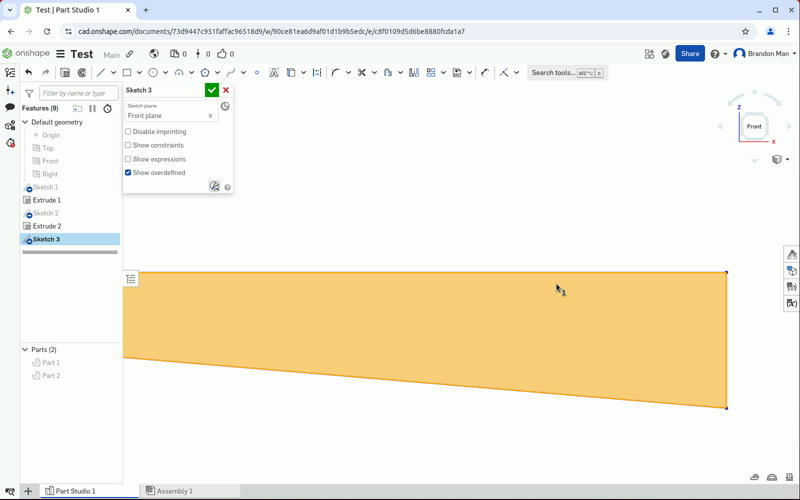
scroll(-6)
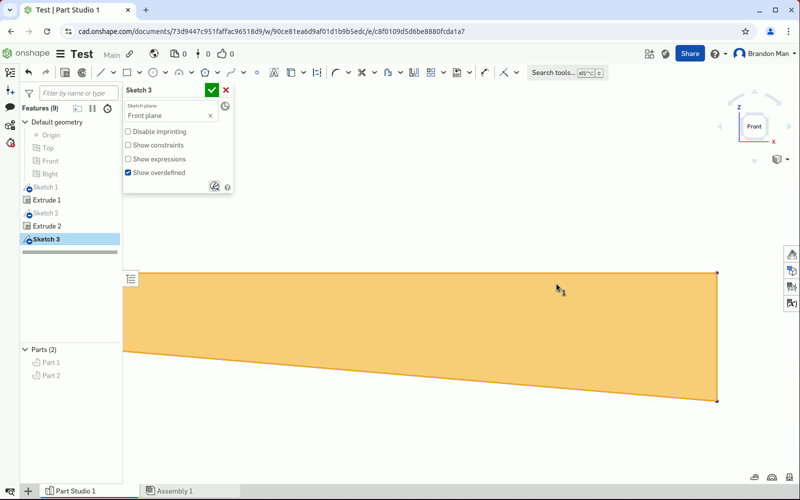
scroll(-6)
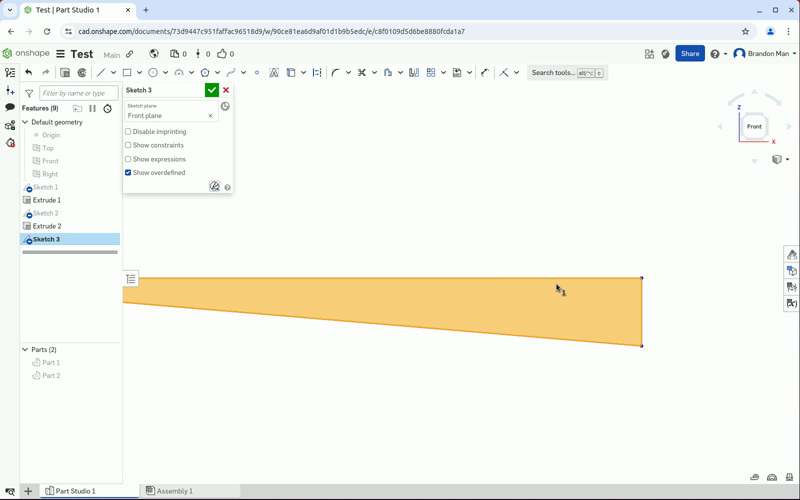
scroll(-6)
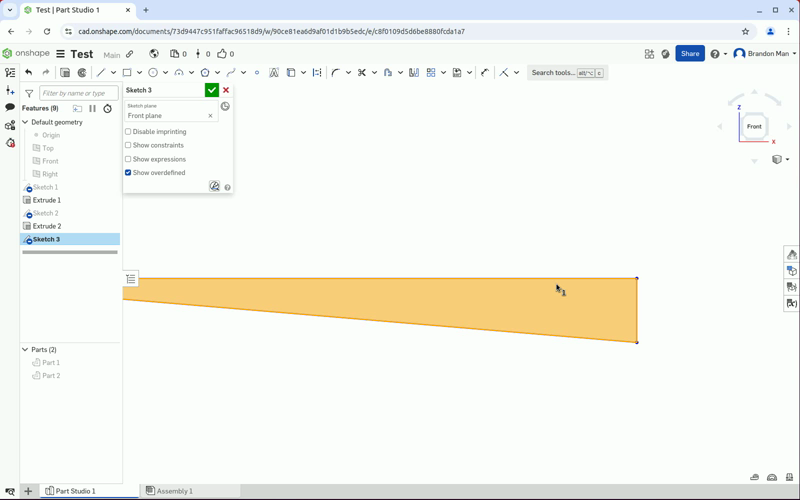
scroll(-6)
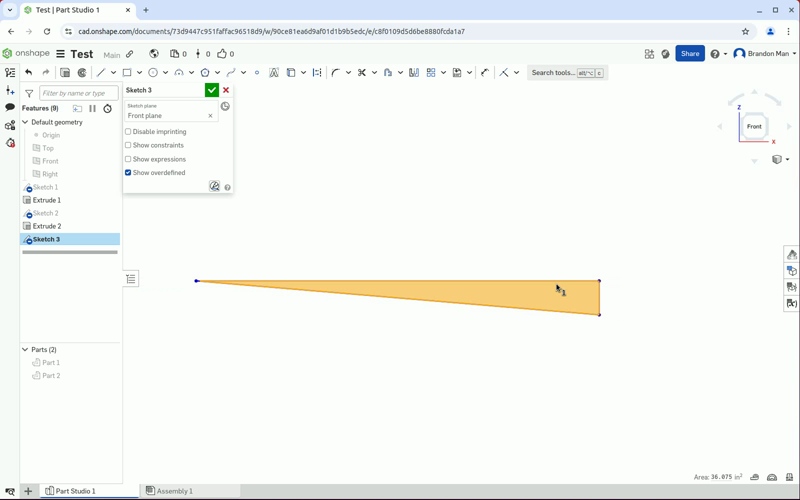
scroll(-6)
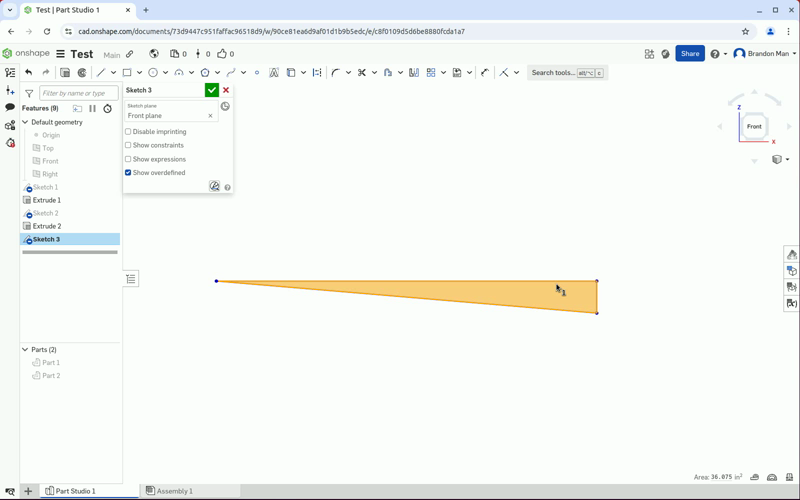
scroll(-6)
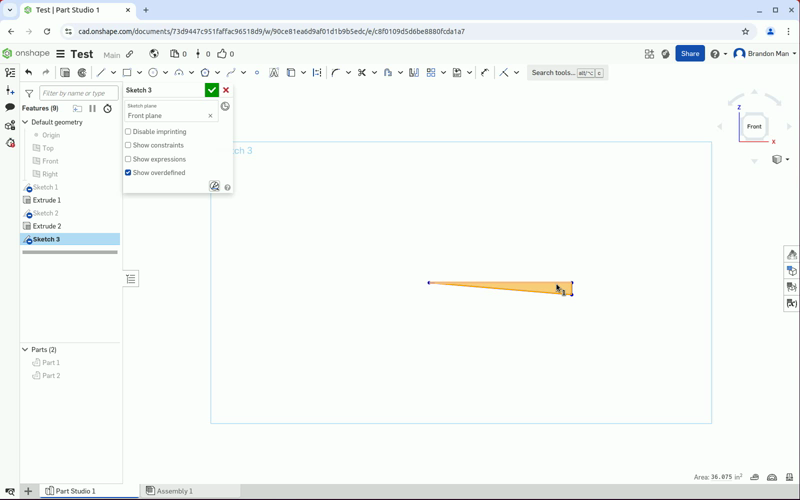
mouse_move(73, 352)
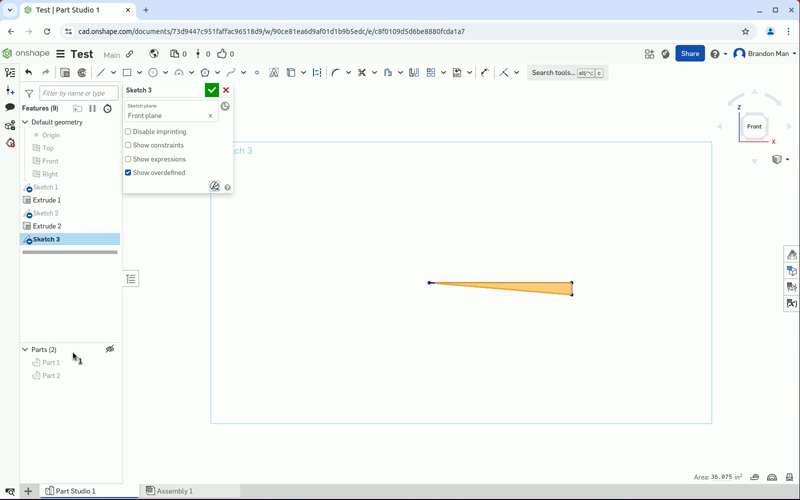
key(shift+y)
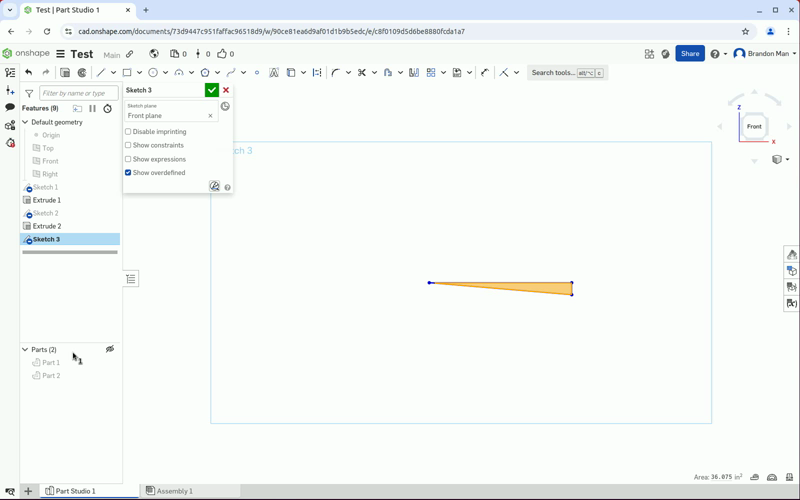
key(shift+e)
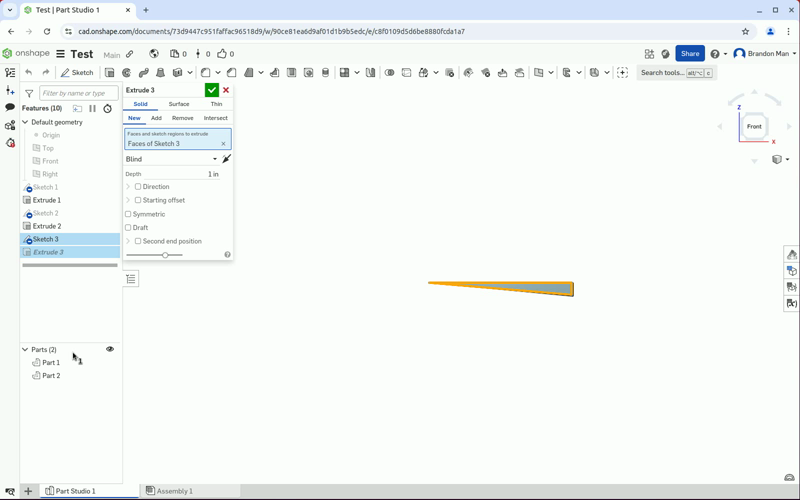
mouse_move(143, 106)
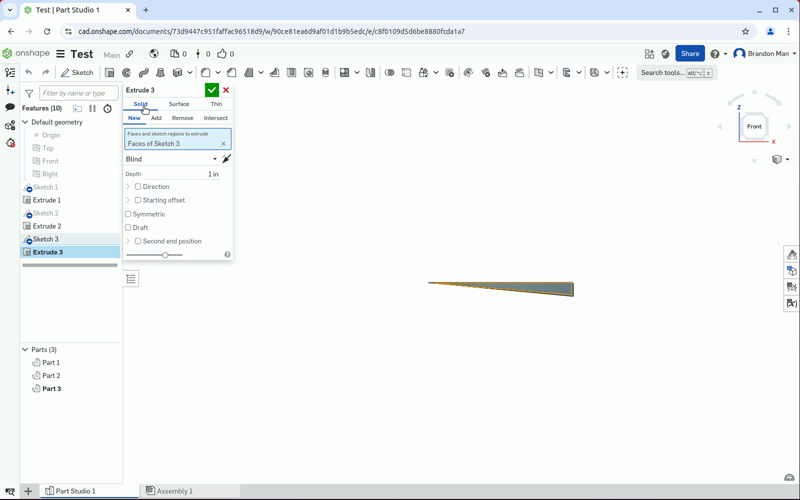
click(143, 106)
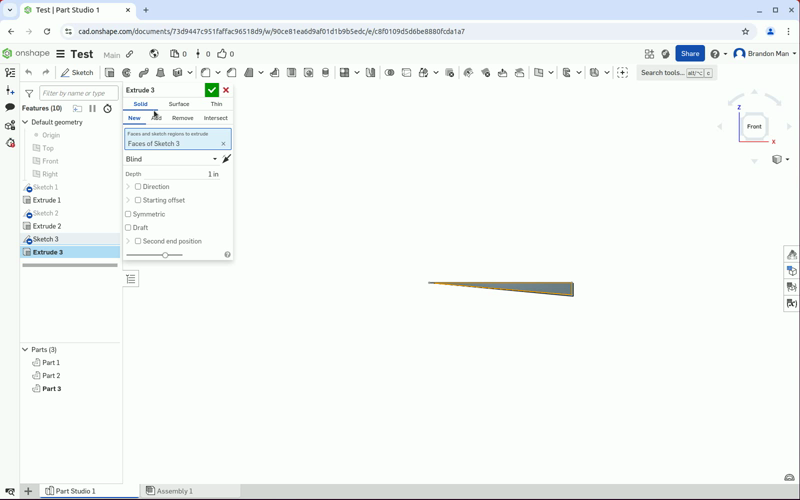
mouse_move(186, 120)
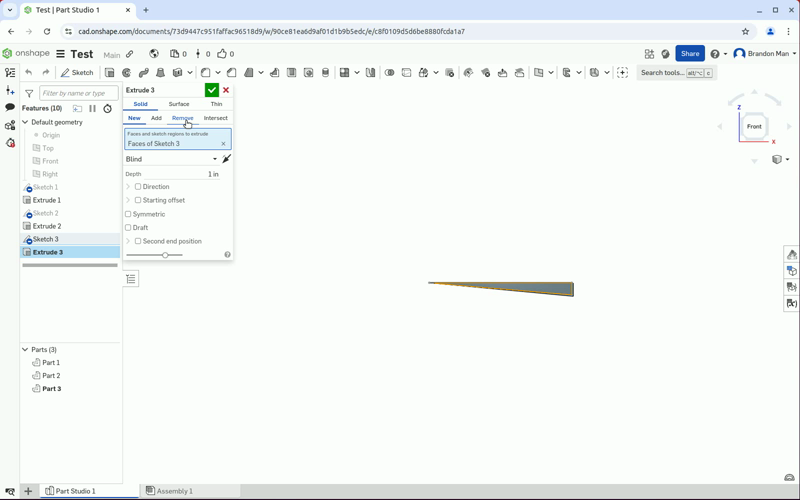
click(186, 120)
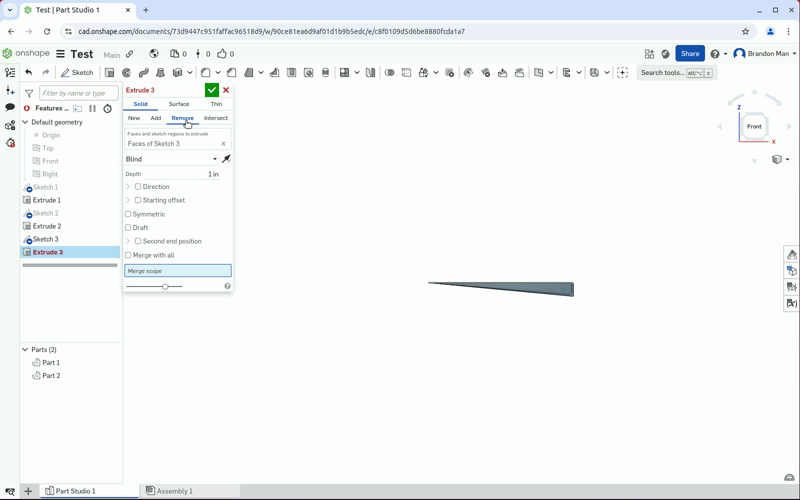
key(tab, 4)
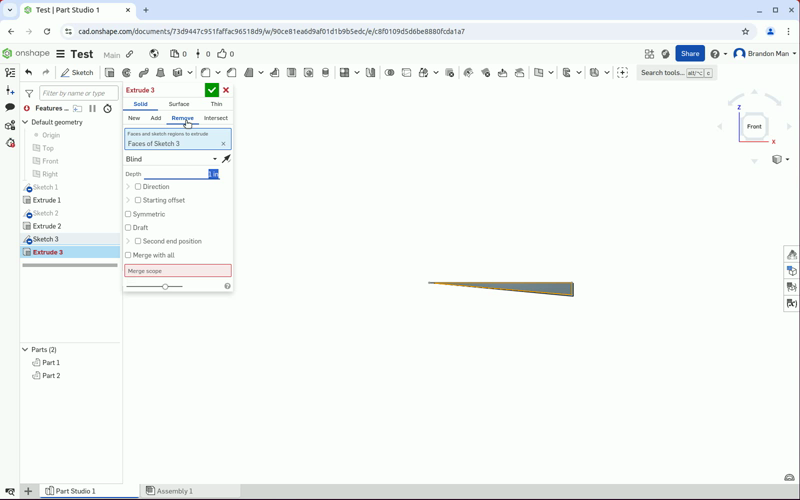
text(4.332)
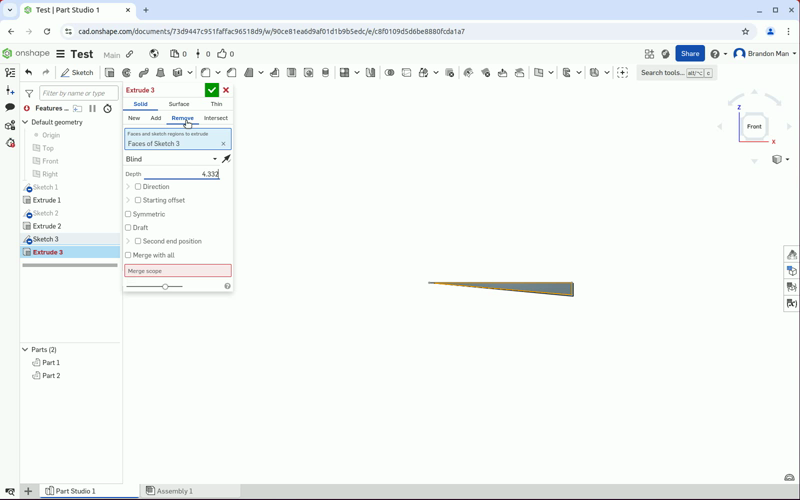
key(tab, 3)
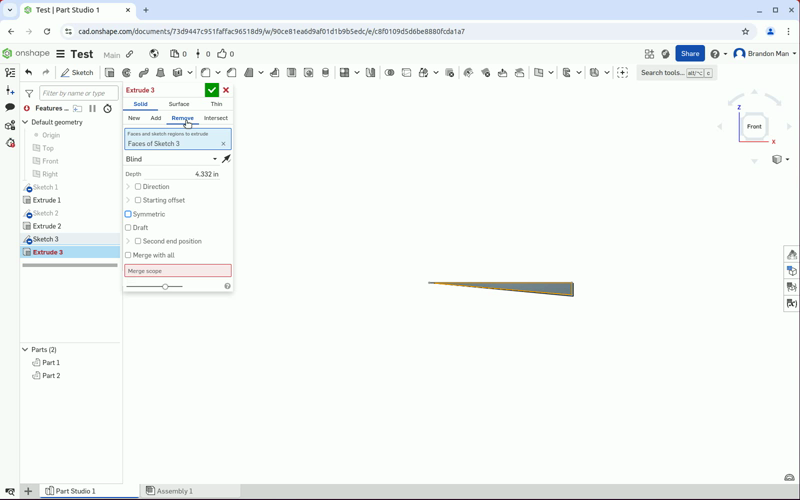
key(space)
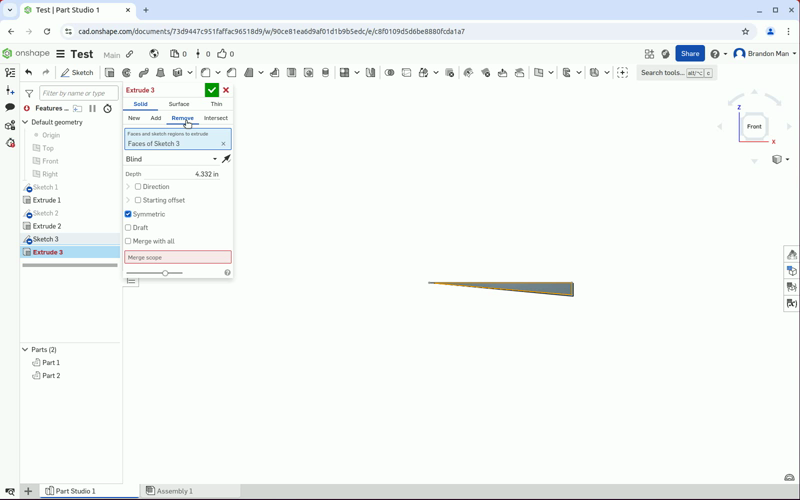
key(tab, 2)
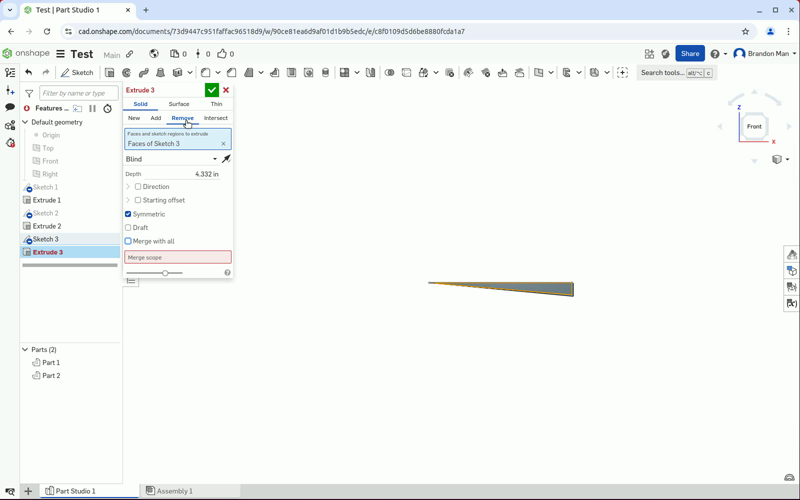
key(space)
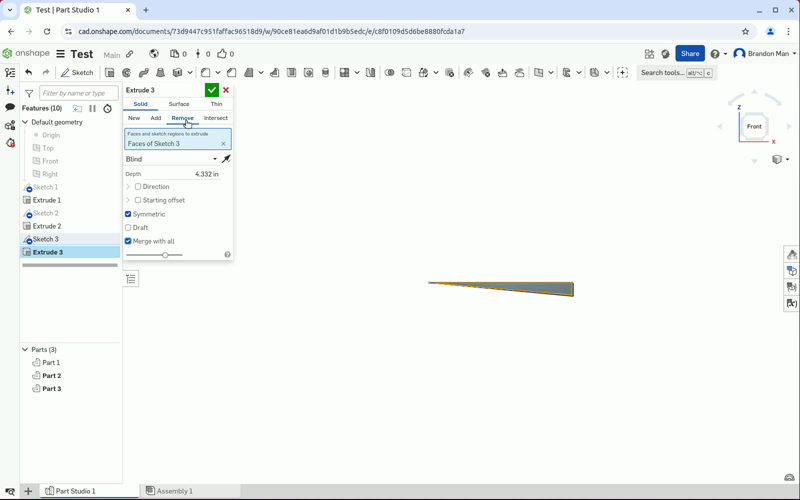
key(enter)
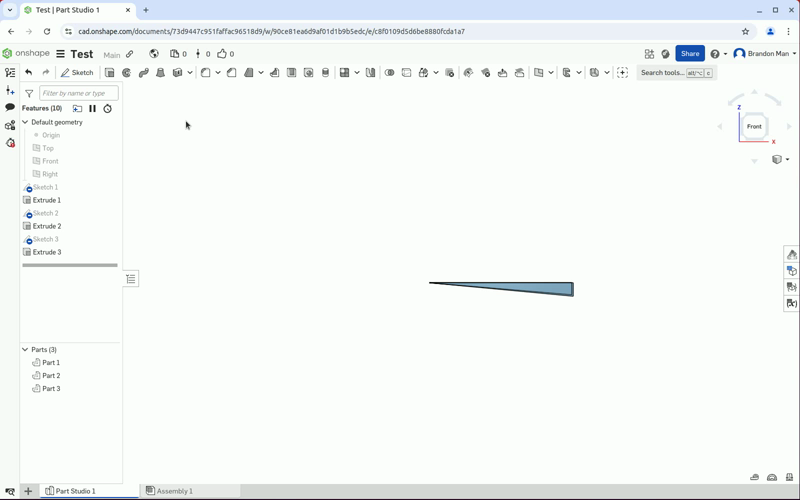
key(shift+h)
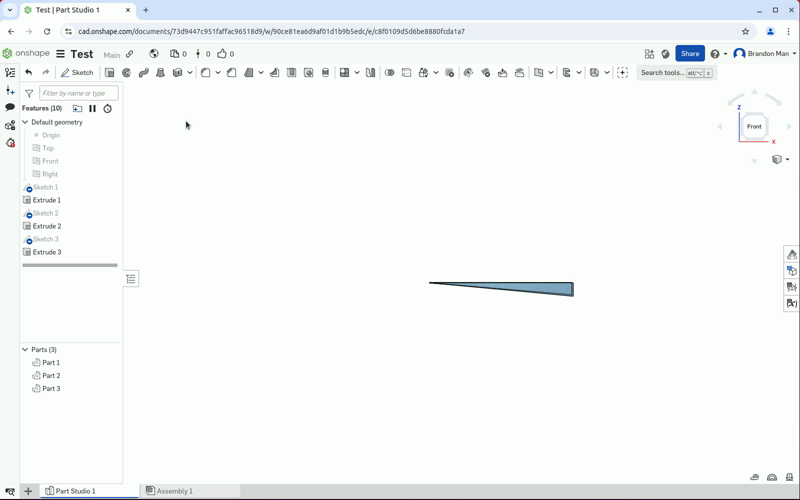
key(shift+h)
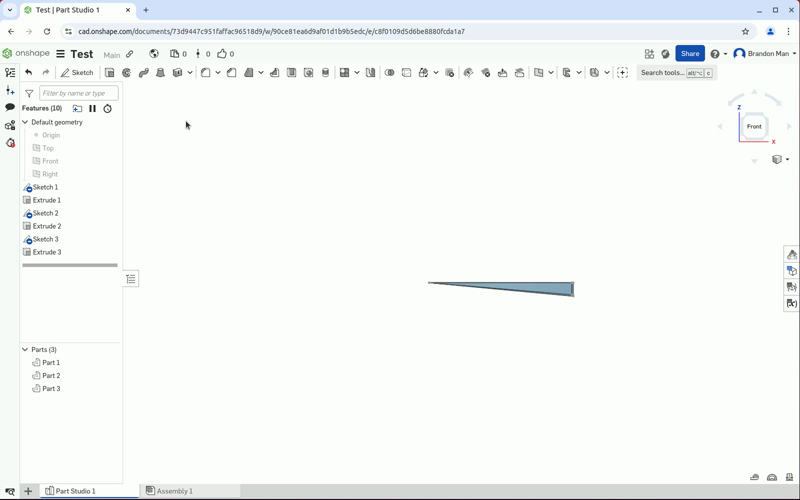
key(shift+7)
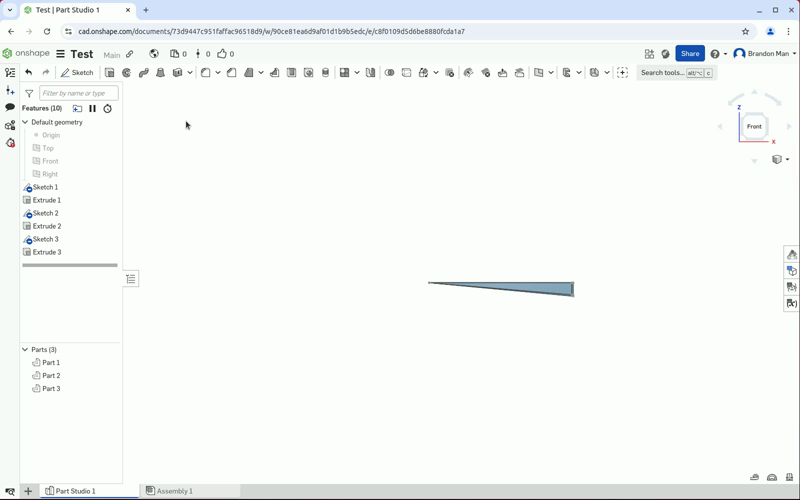
key(left, 2)
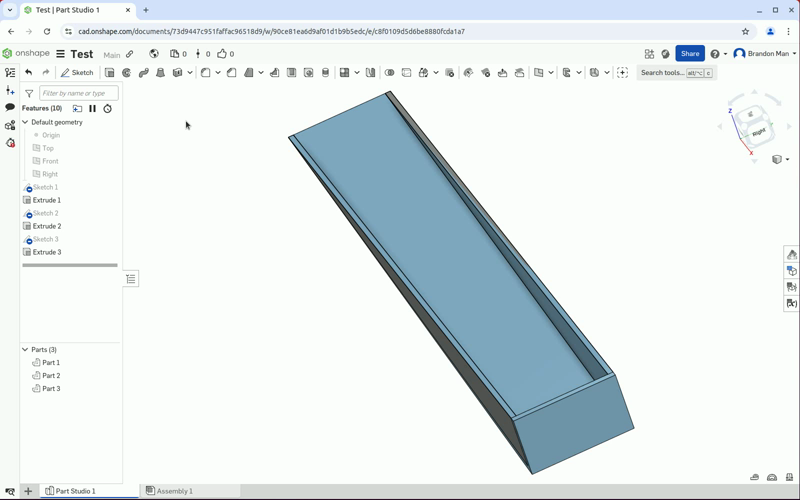
key(down, 2)
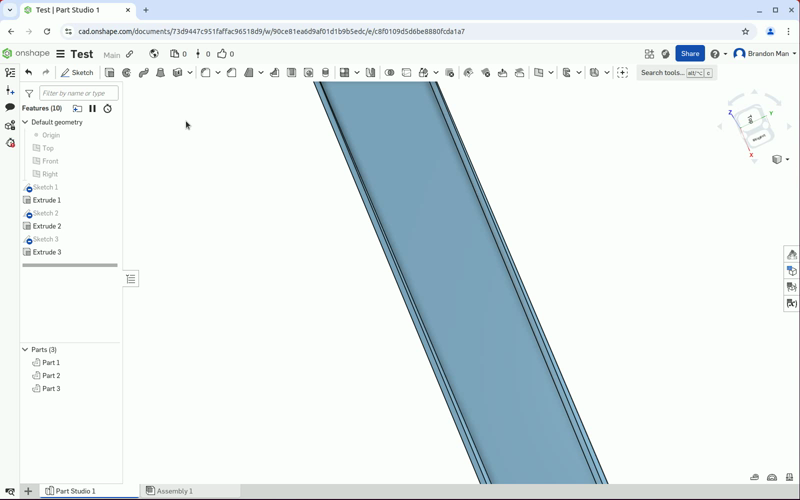
key(up, 2)
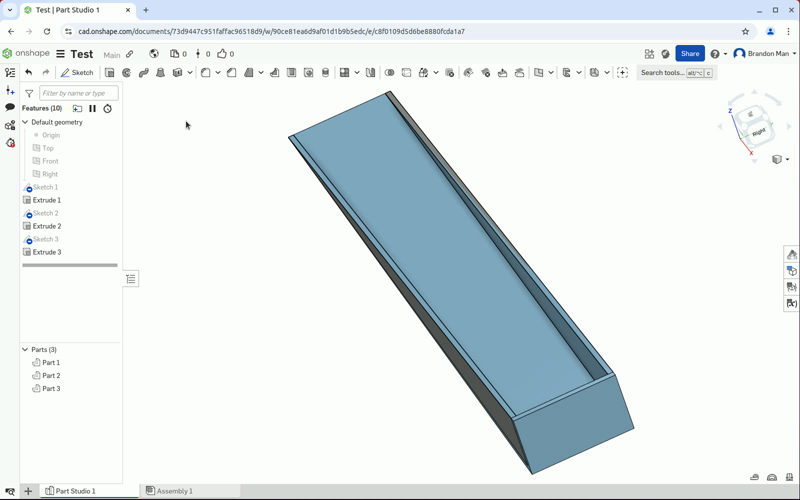
key(right, 2)
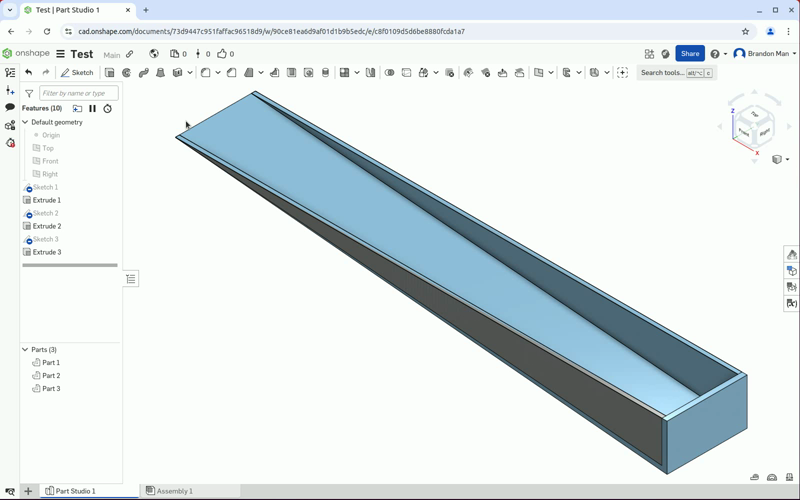
mouse_move(73, 189)
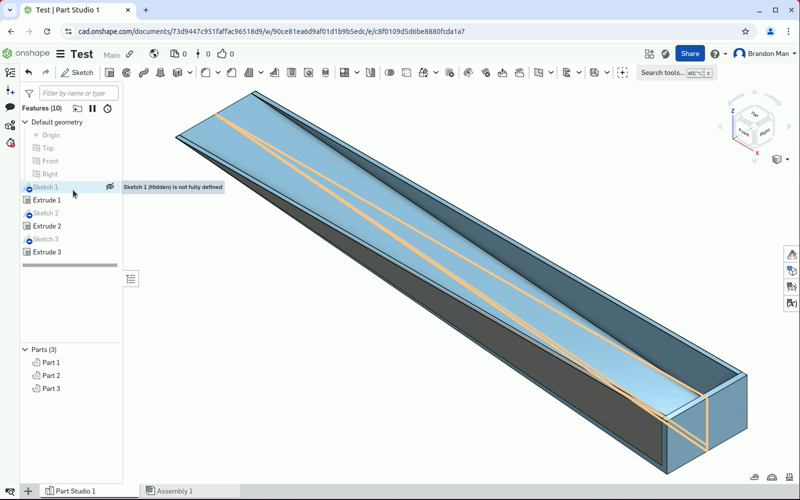
click(73, 189)